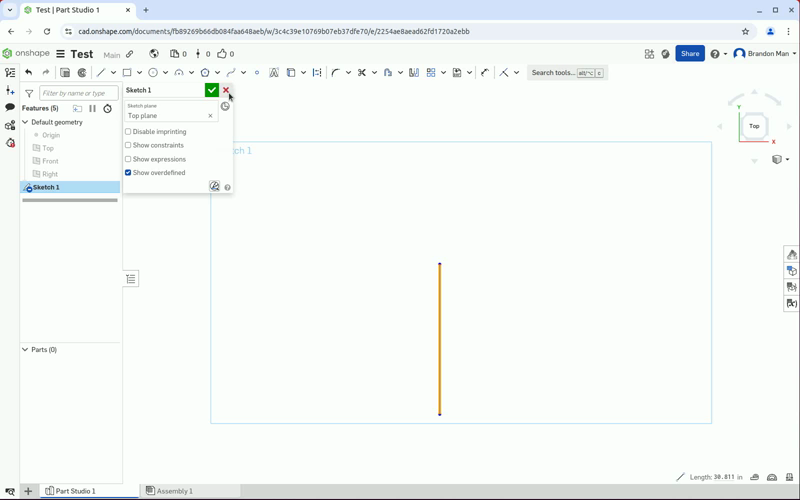
key(shift+h)
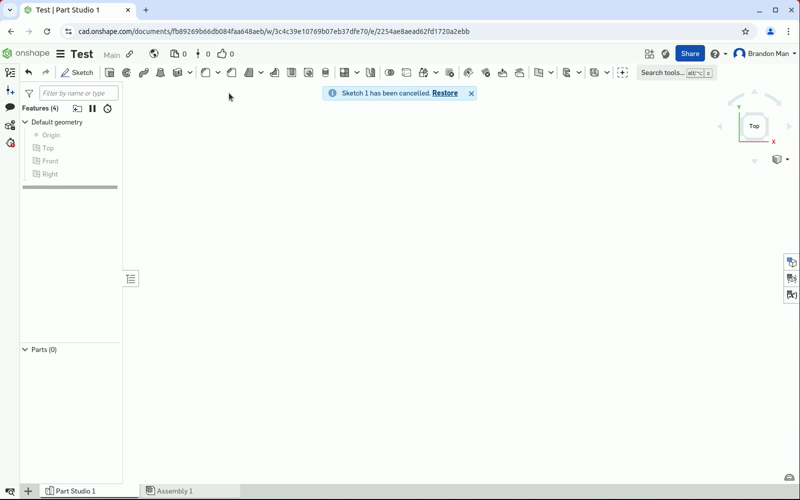
mouse_move(73, 352)
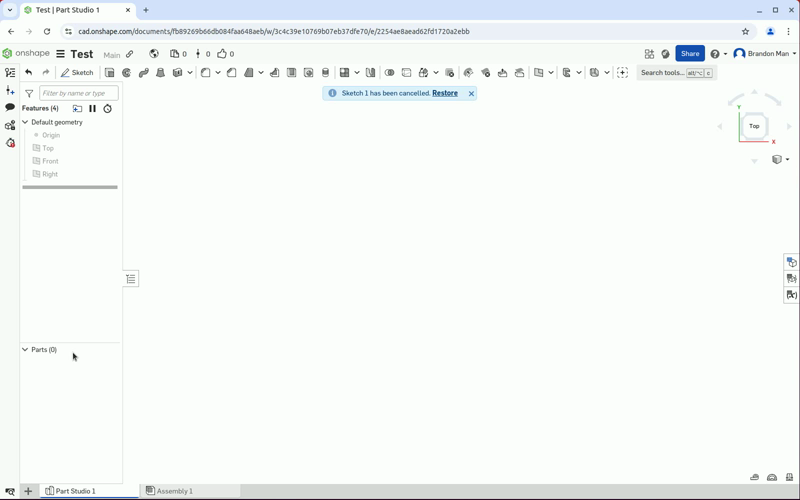
key(y)
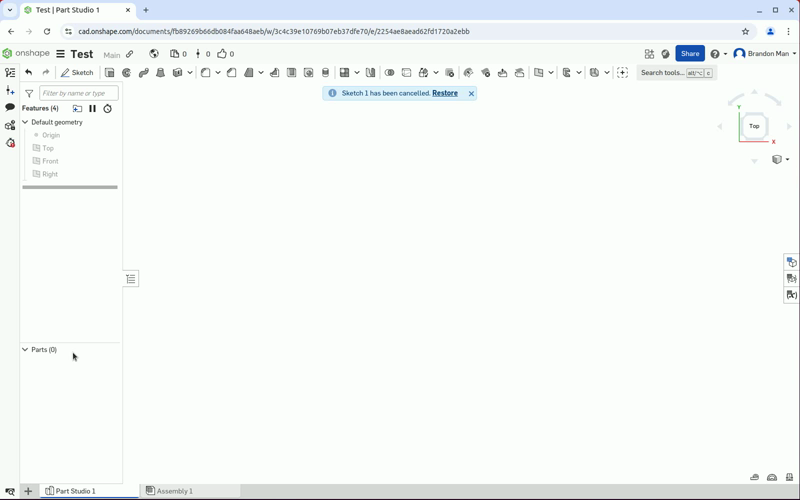
key(shift+p)
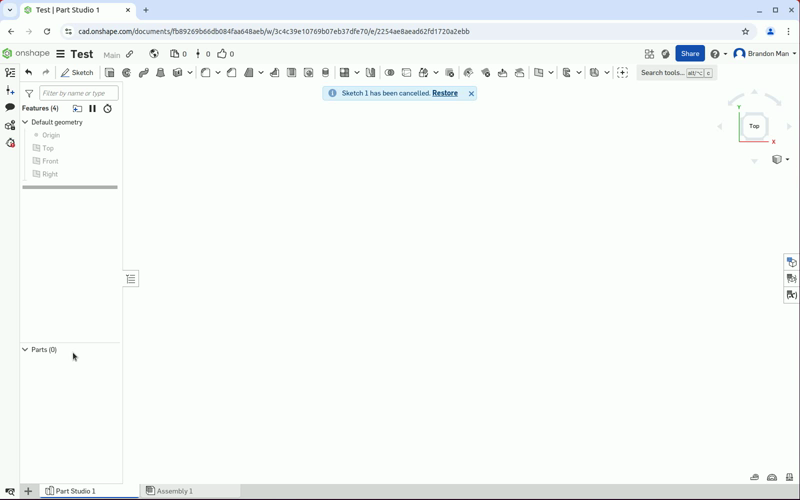
key(space)
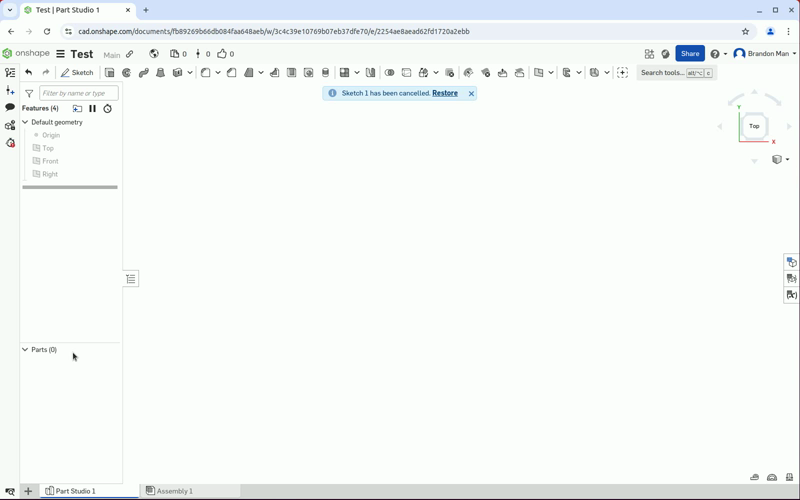
key_down(shift)
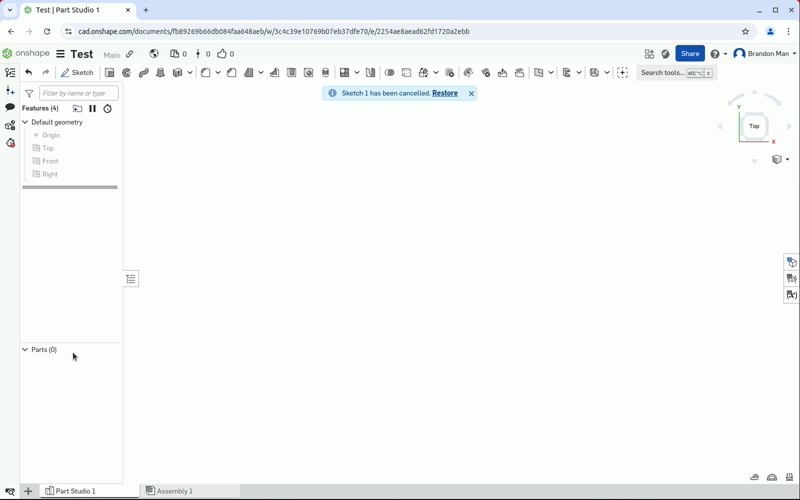
key(up)
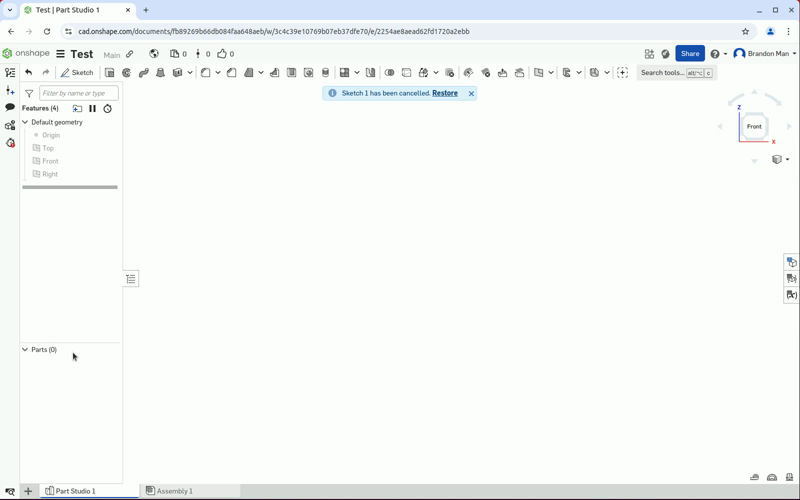
key_up(shift)
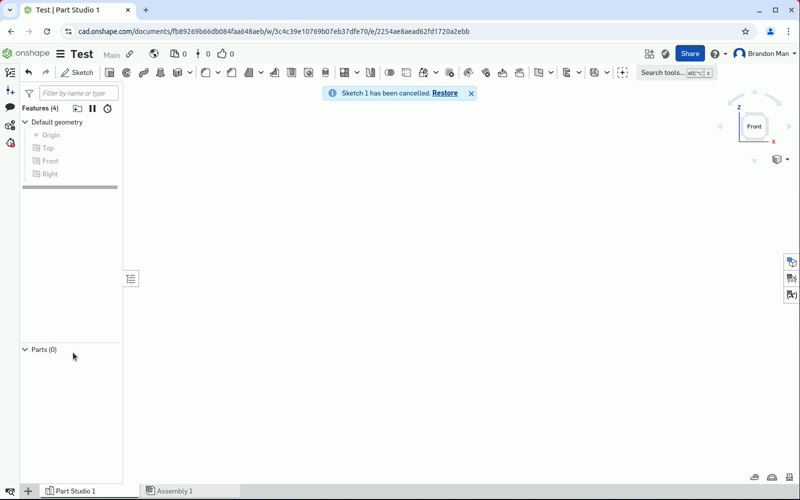
mouse_move(73, 352)
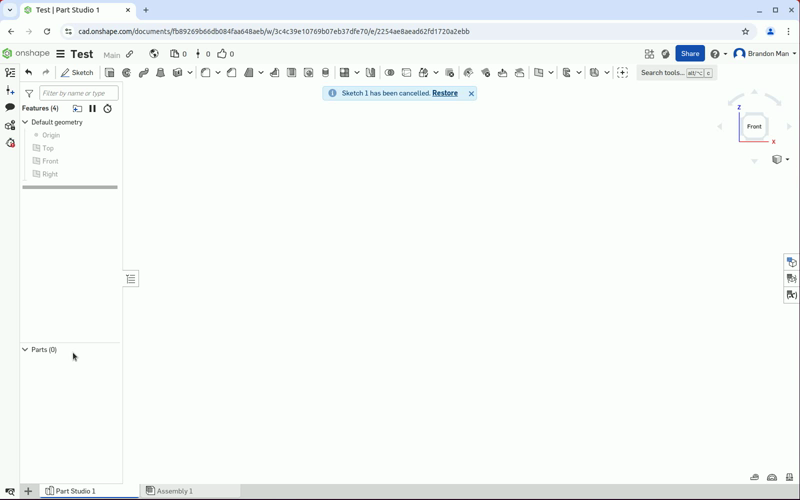
key(shift+y)
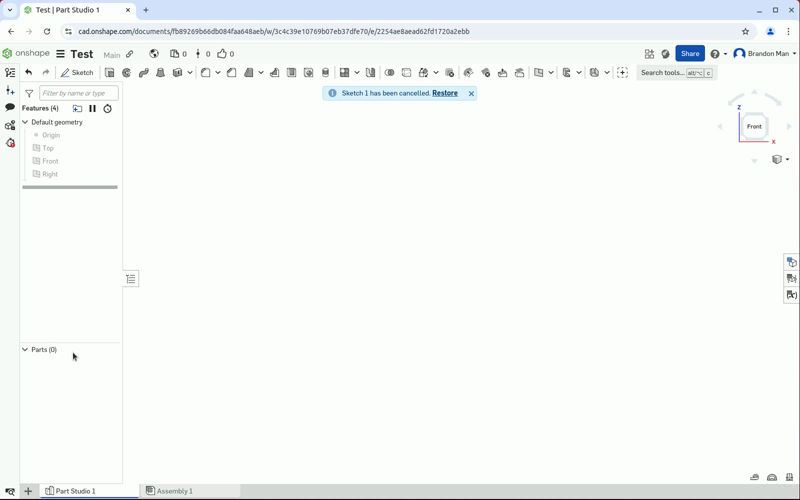
key(shift+s)
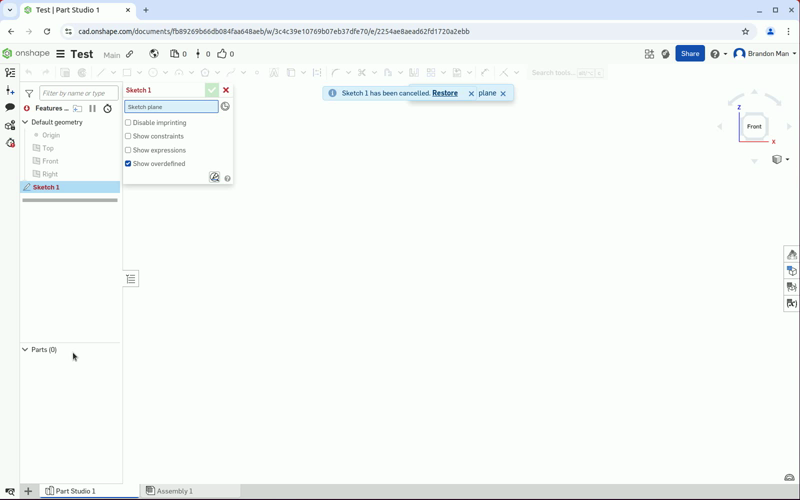
mouse_move(73, 163)
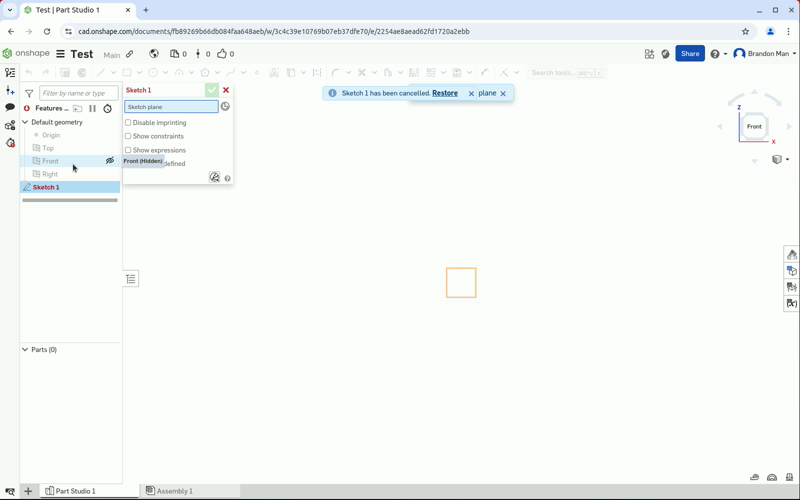
click(73, 163)
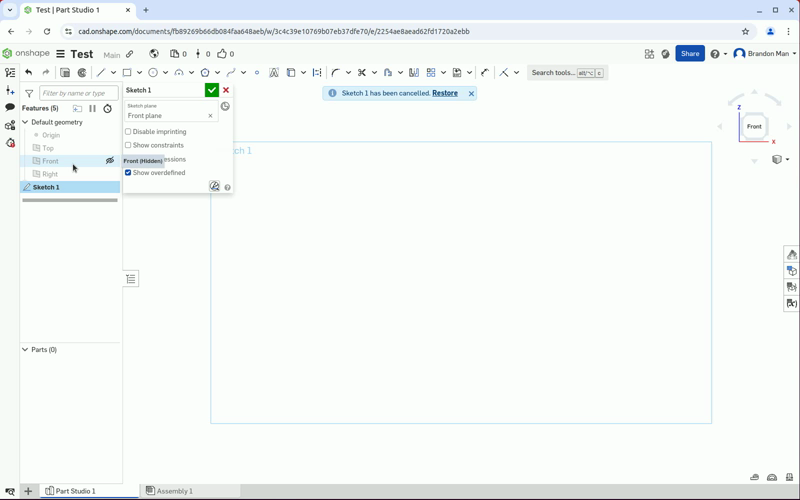
mouse_move(73, 352)
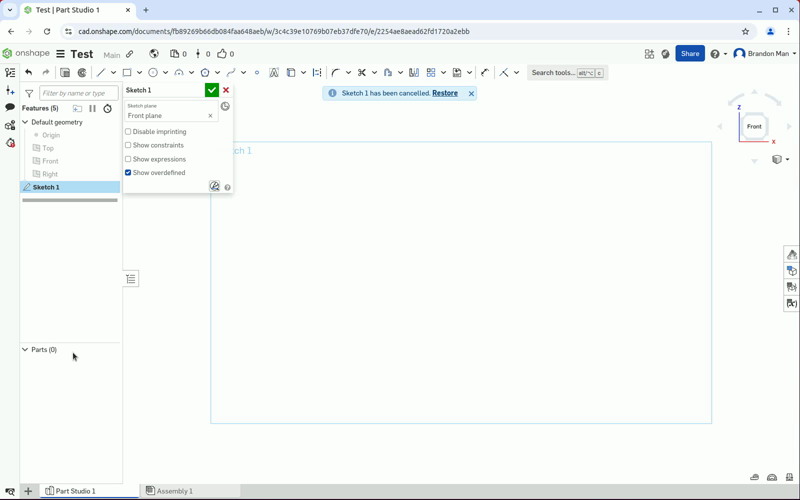
key(y)
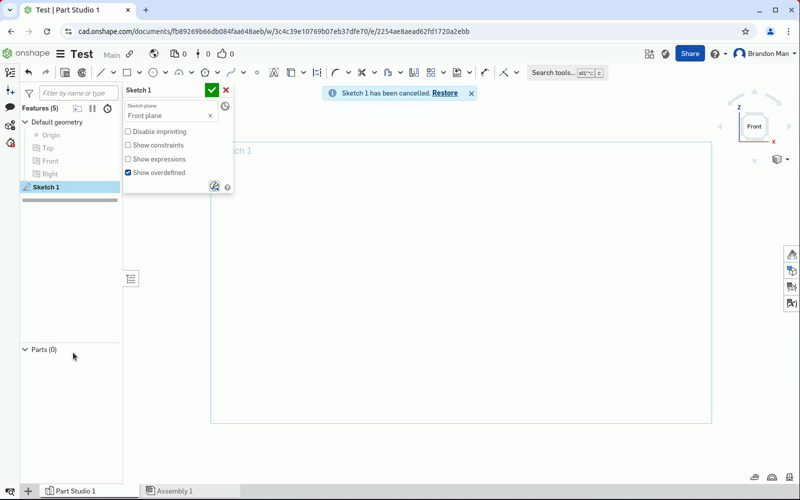
key(c)
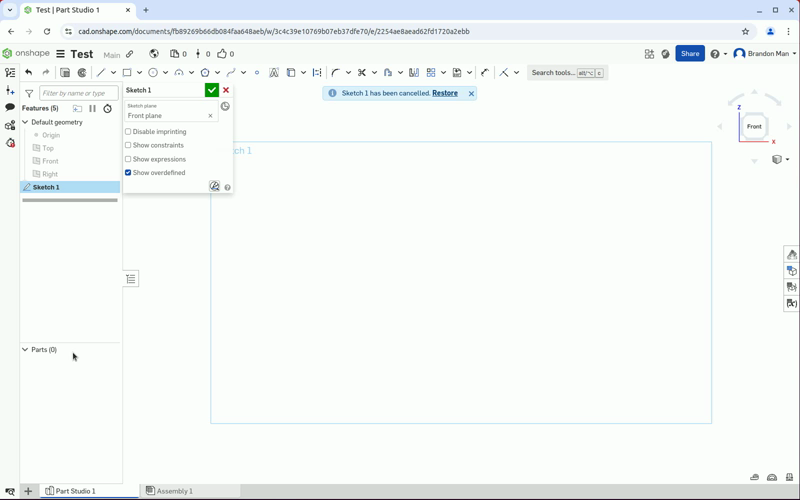
key_down(shift)
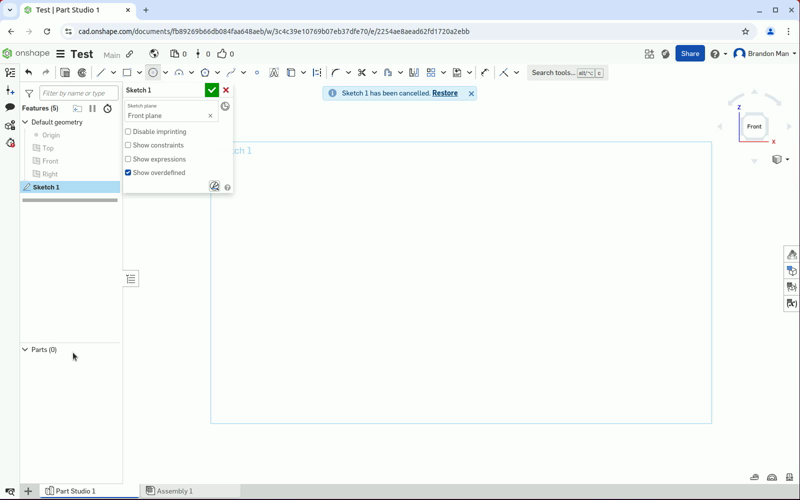
mouse_move(461, 282)
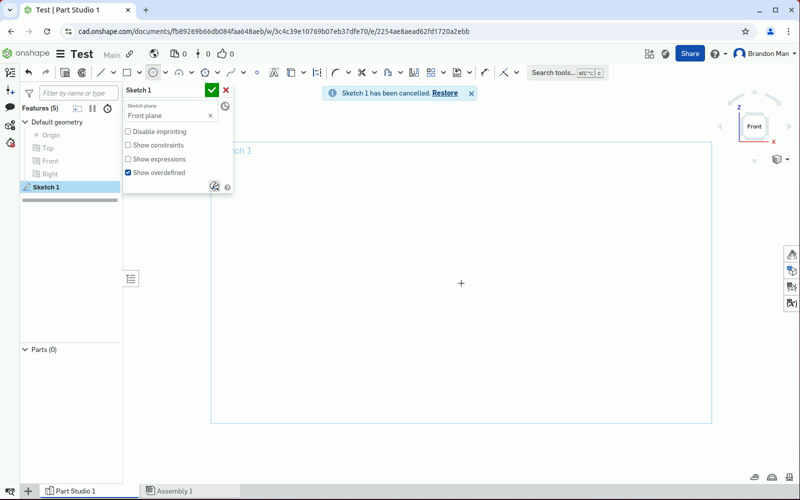
click(461, 282)
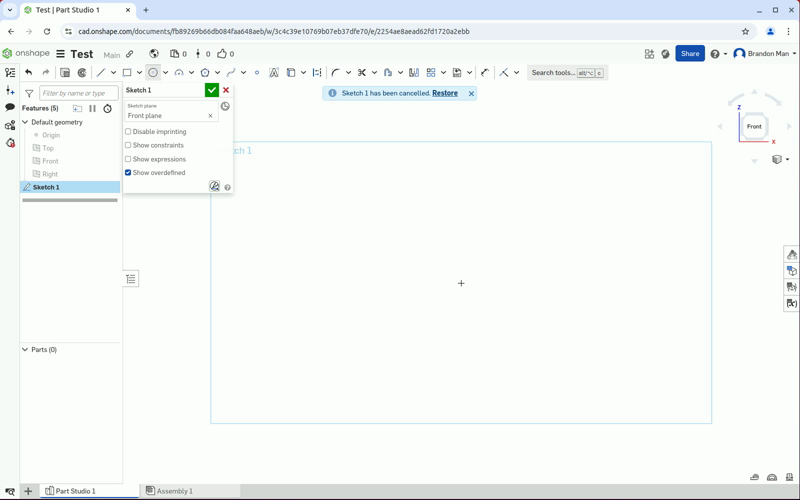
key_up(shift)
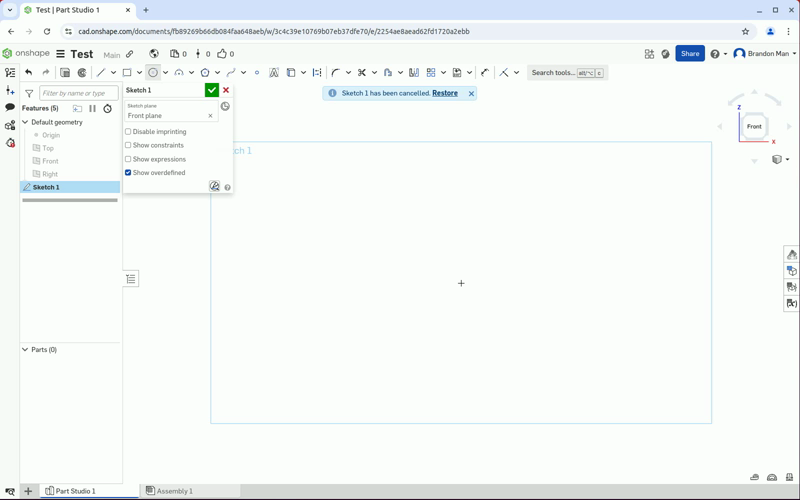
mouse_move(525, 282)
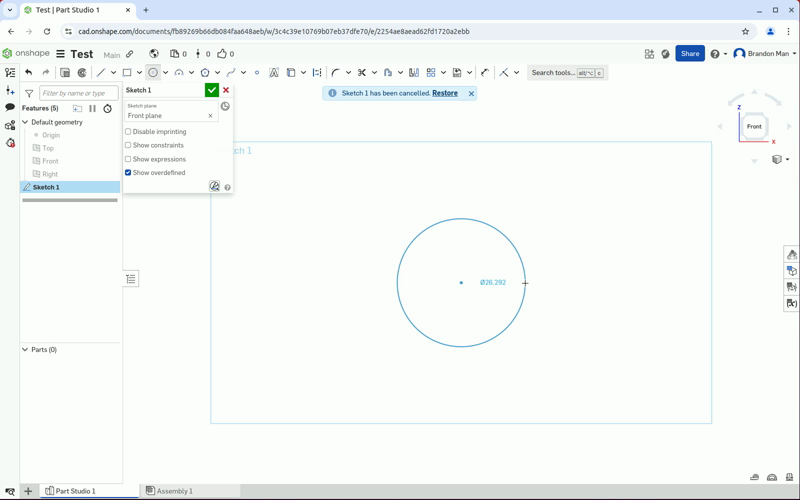
click(525, 282)
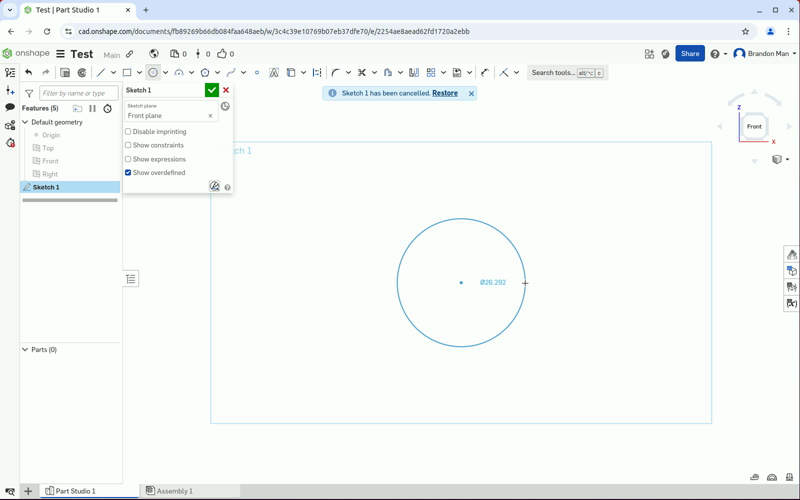
key(esc)
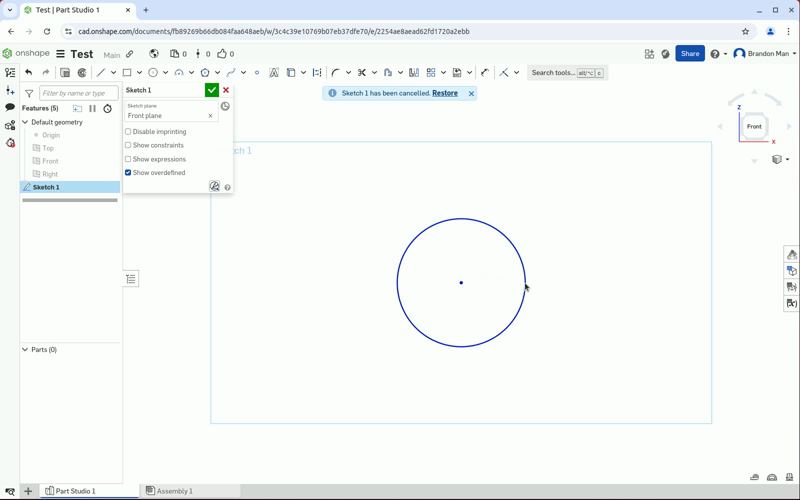
mouse_move(464, 233)
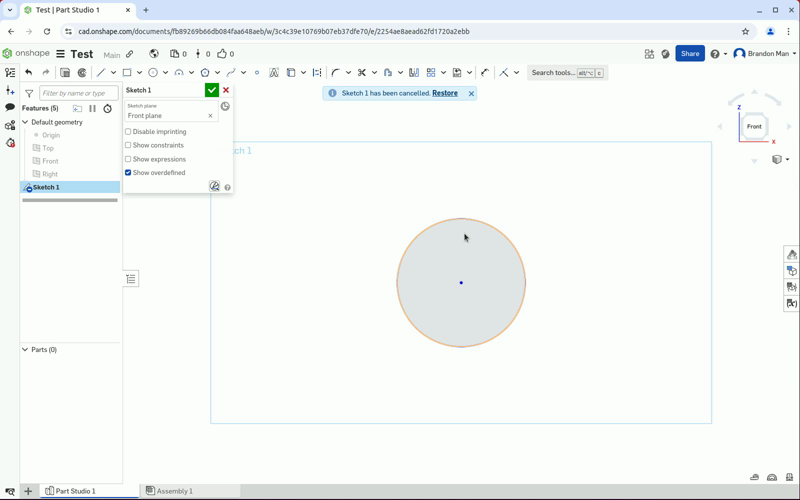
click(464, 233)
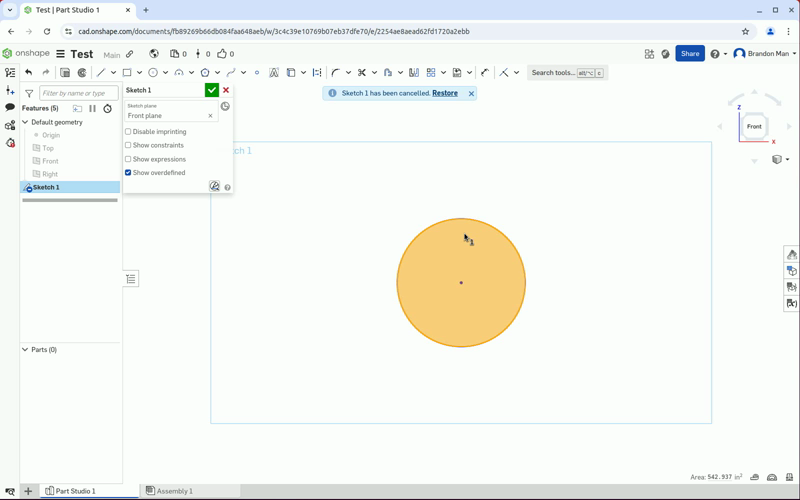
mouse_move(73, 352)
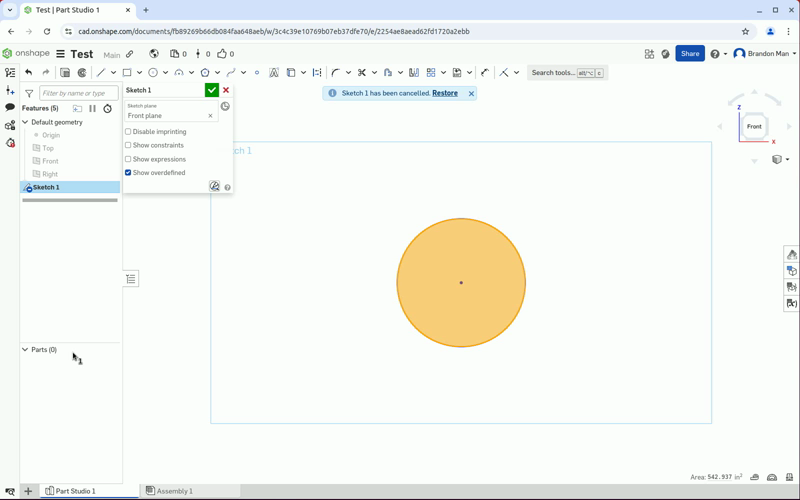
key(shift+y)
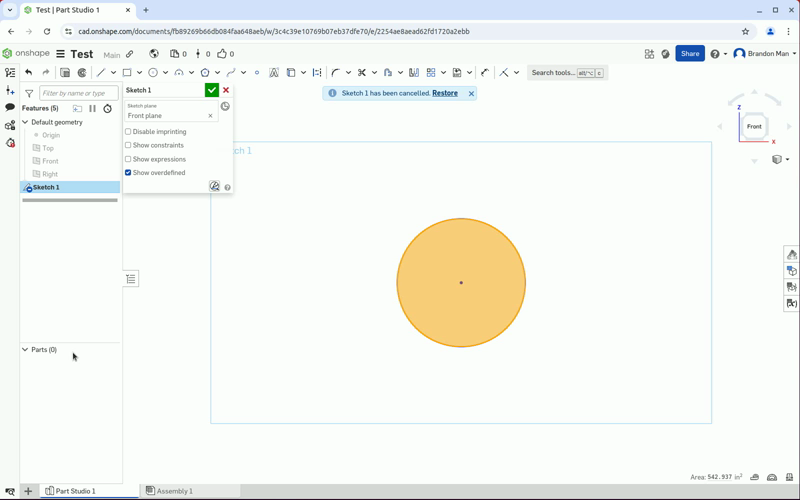
key(shift+e)
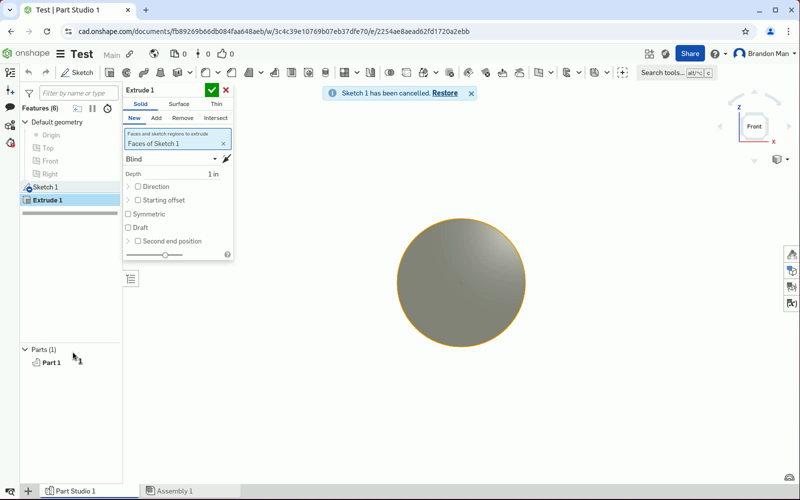
mouse_move(143, 106)
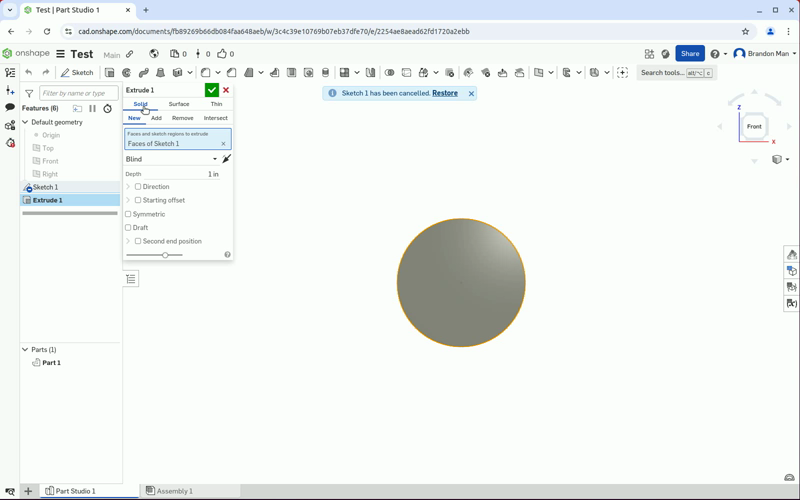
click(143, 106)
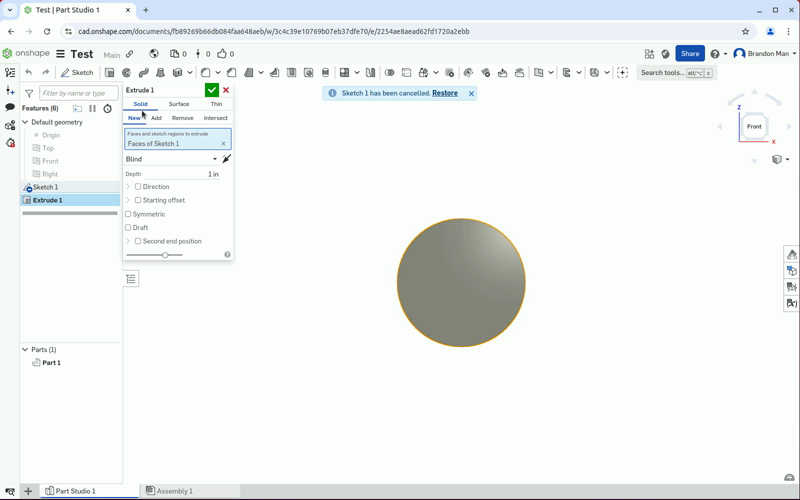
mouse_move(137, 120)
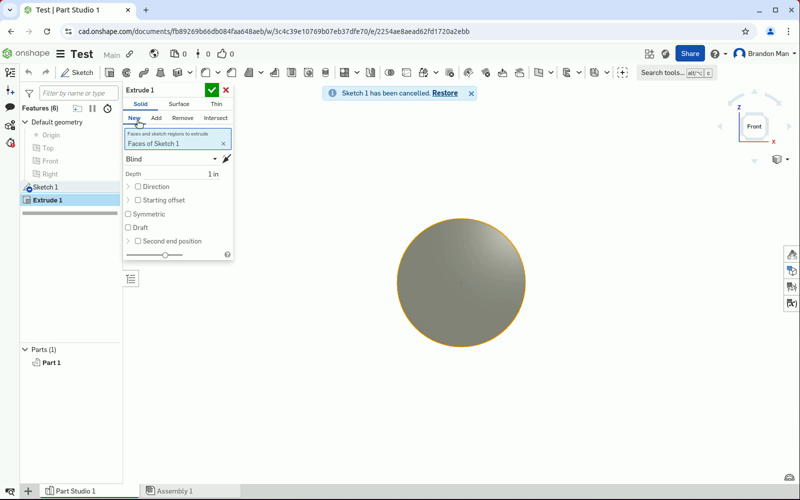
click(137, 120)
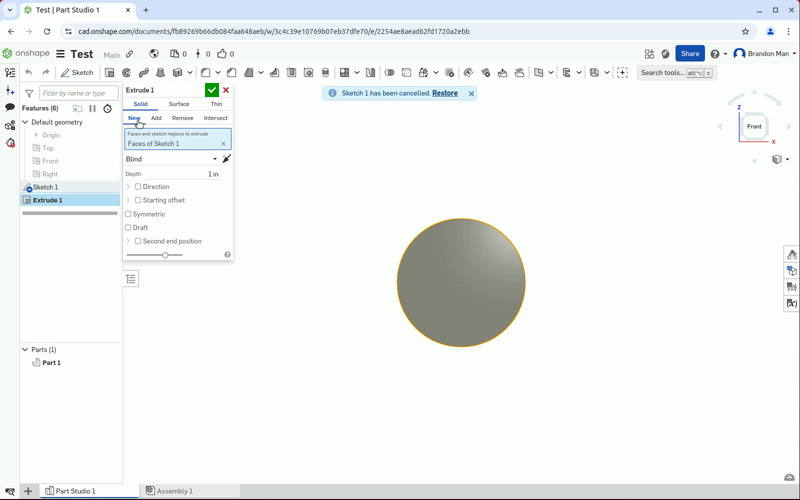
key(tab, 4)
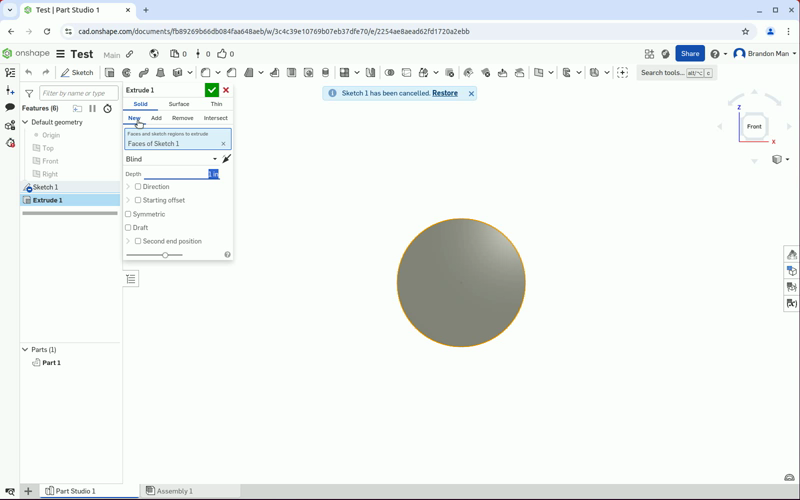
text(23.108)
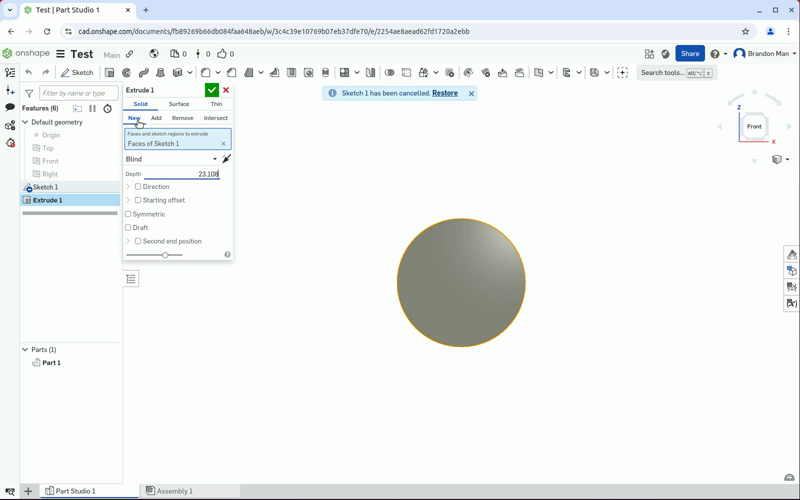
key(enter)
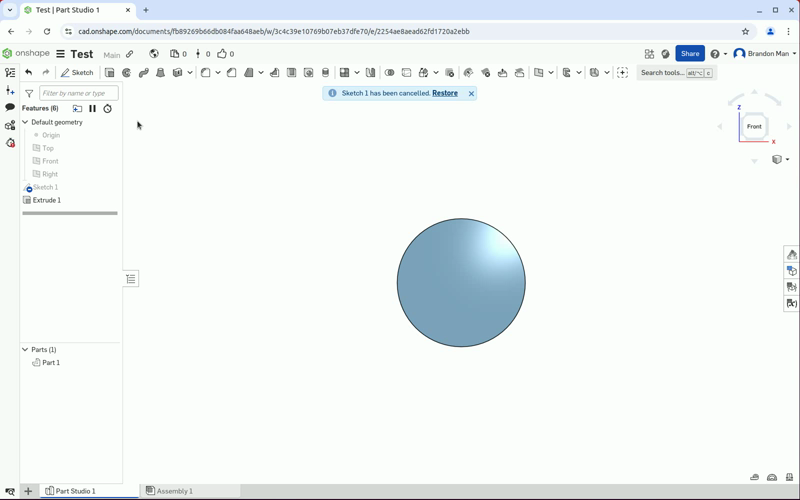
key(shift+h)
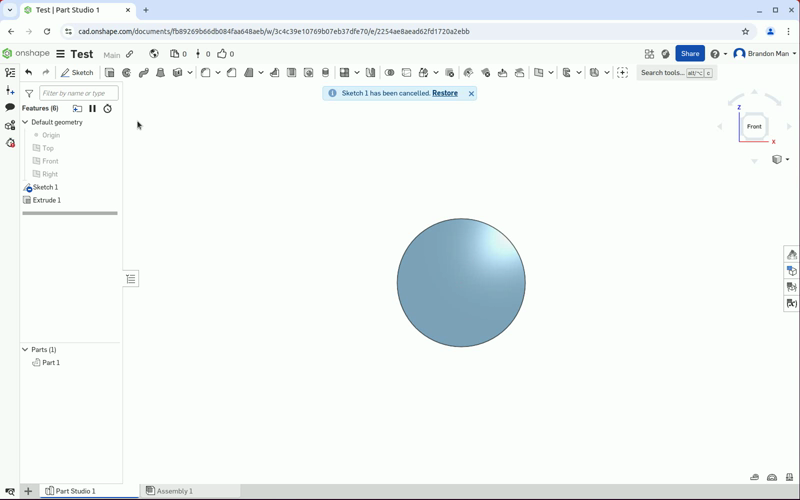
key(shift+h)
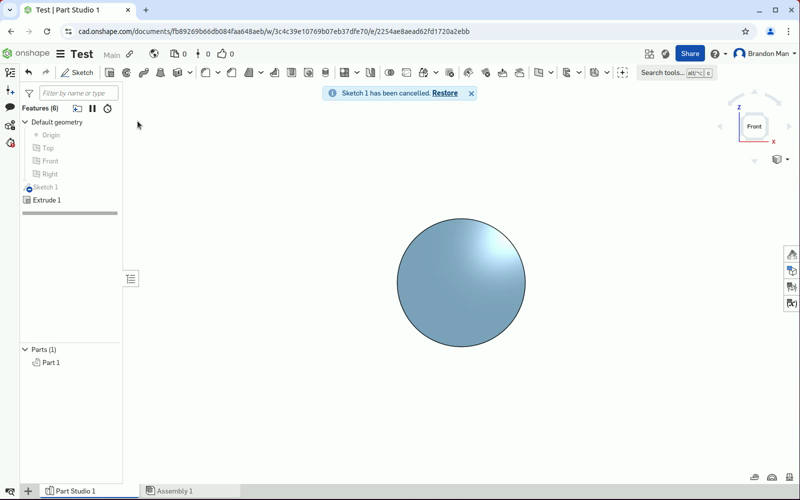
mouse_move(73, 189)
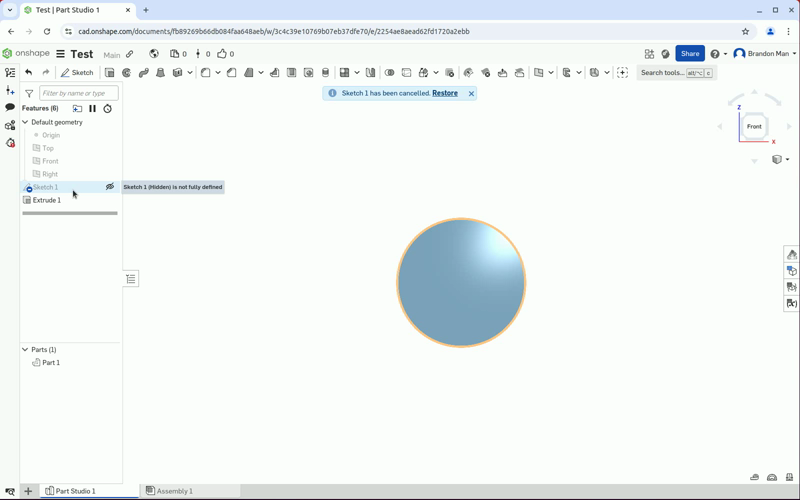
click(73, 189)
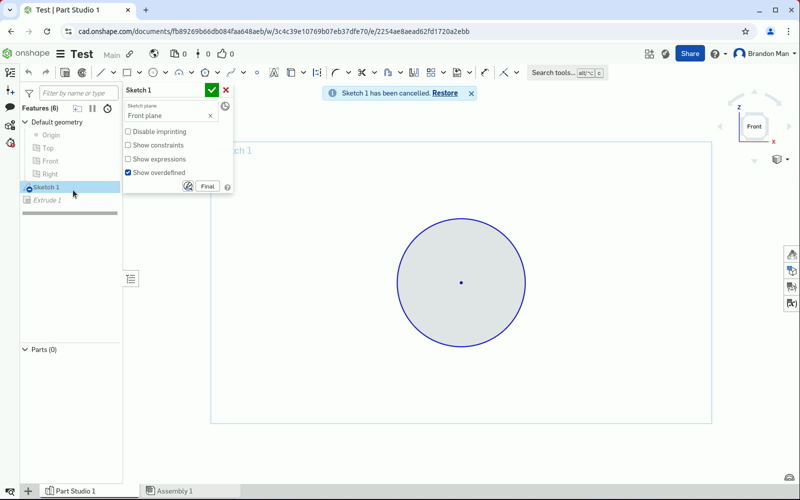
mouse_move(229, 92)
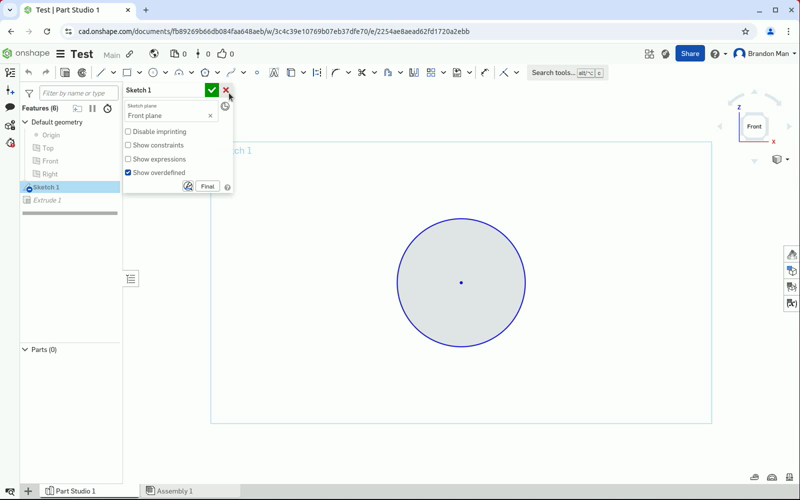
click(229, 92)
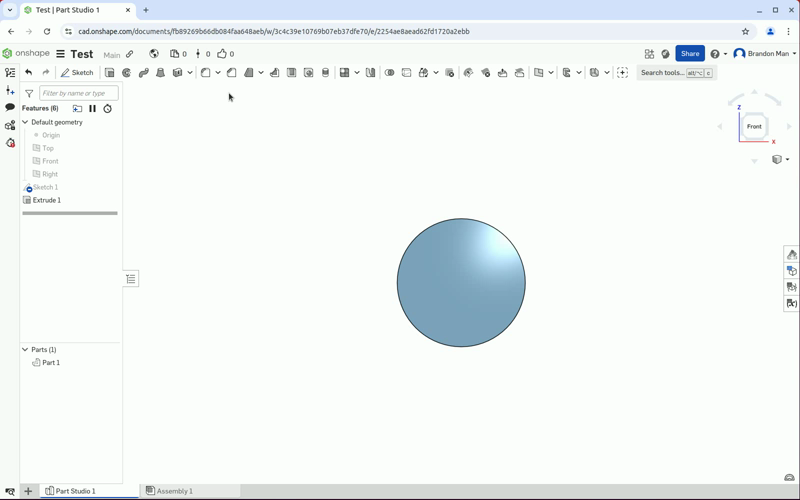
mouse_move(541, 75)
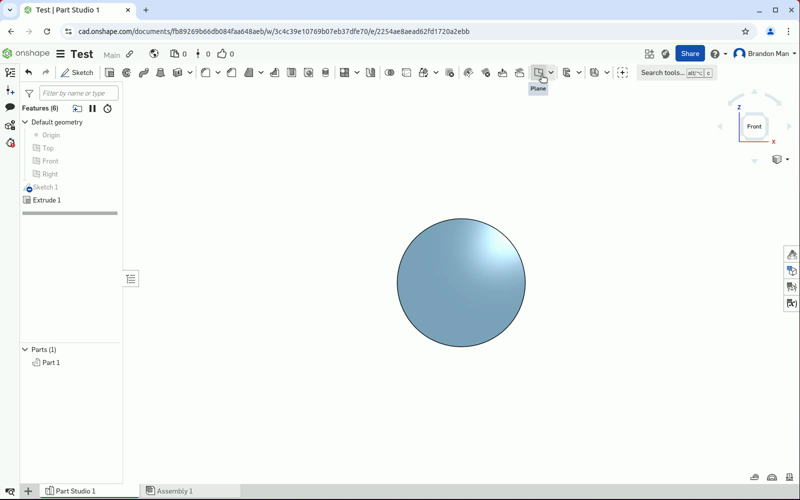
click(541, 75)
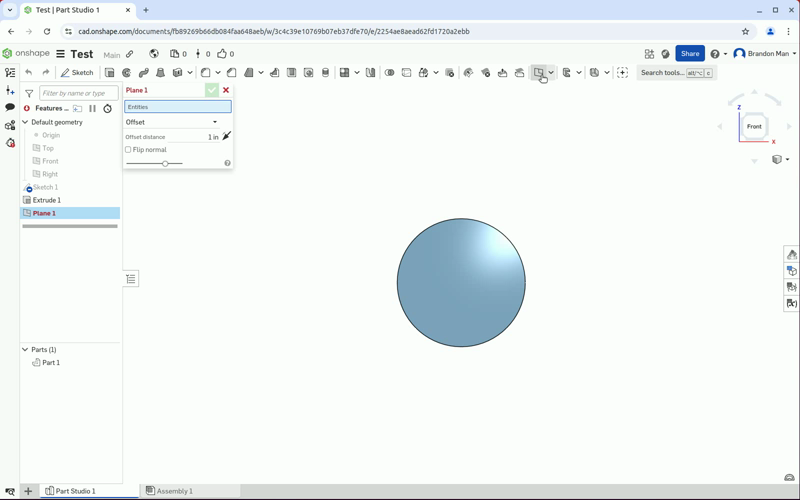
mouse_move(73, 163)
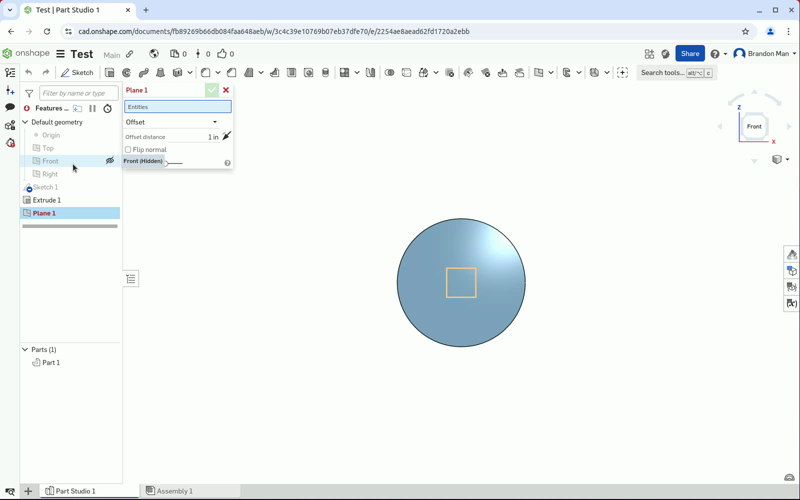
click(73, 163)
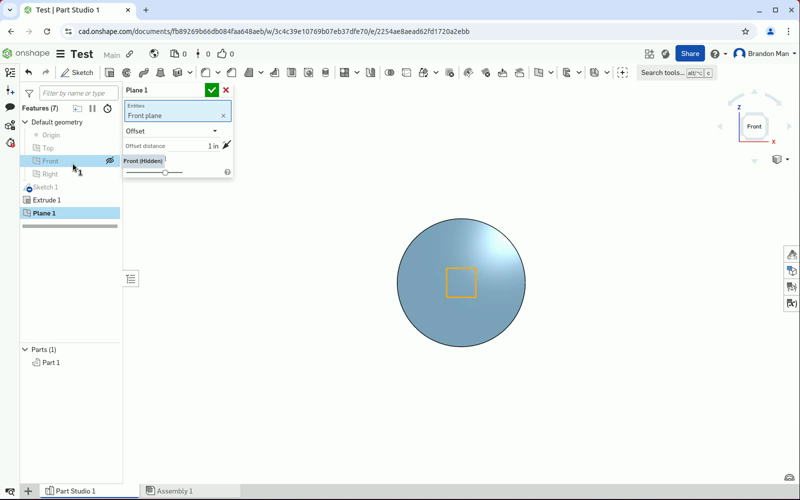
key(tab, 2)
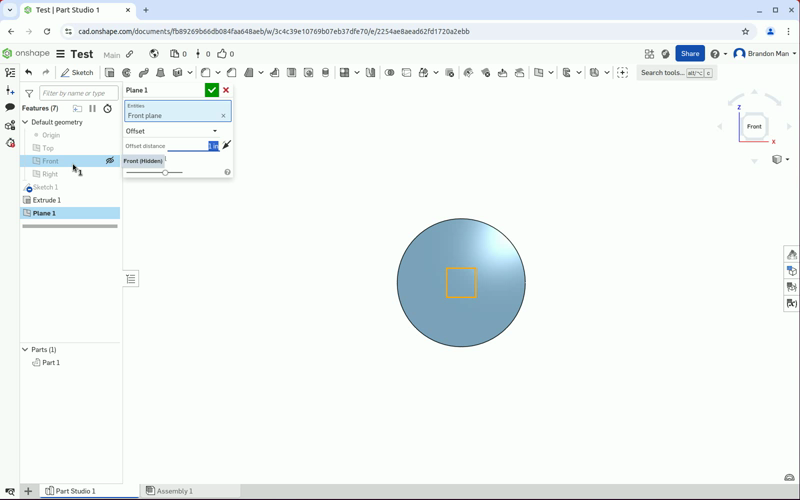
text(23.108)
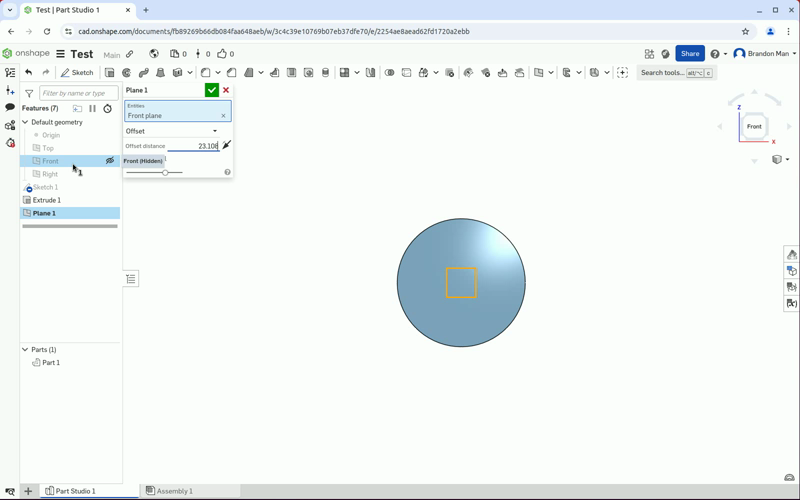
key(enter, 2)
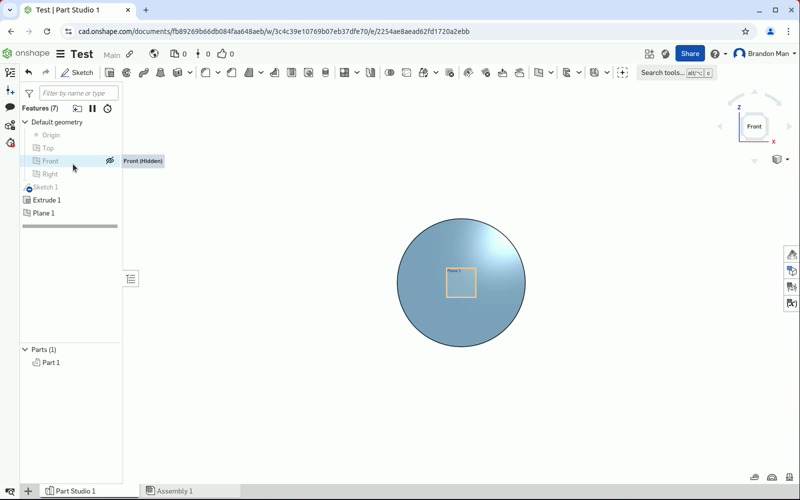
key(shift+s)
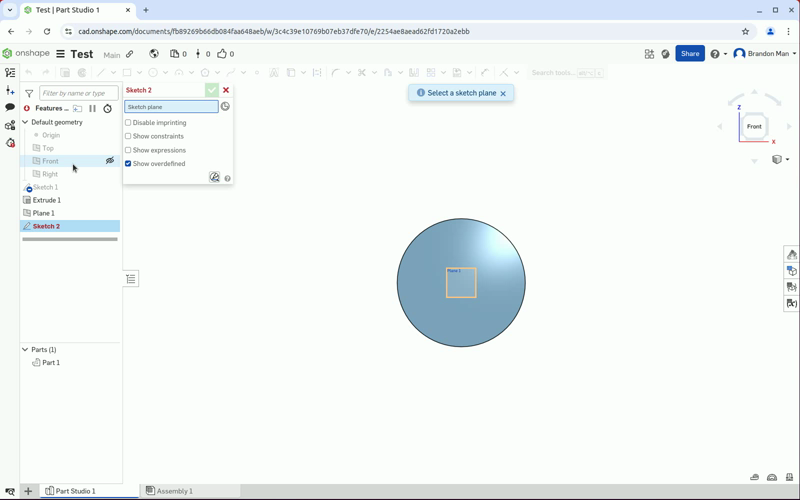
mouse_move(73, 215)
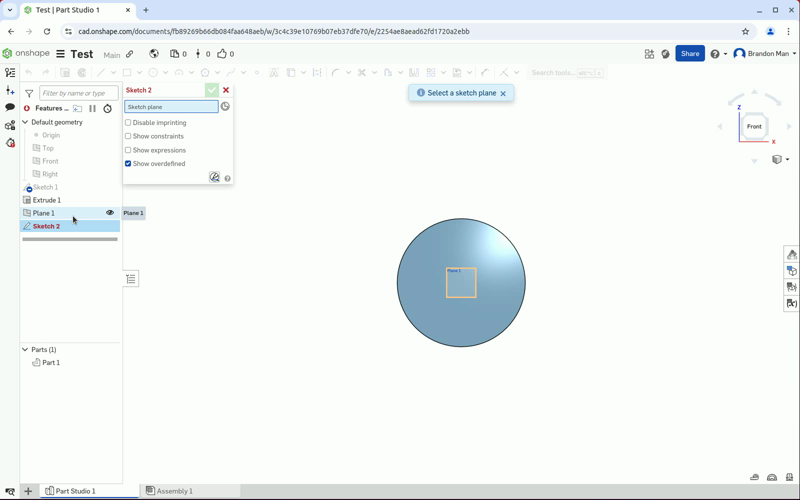
click(73, 215)
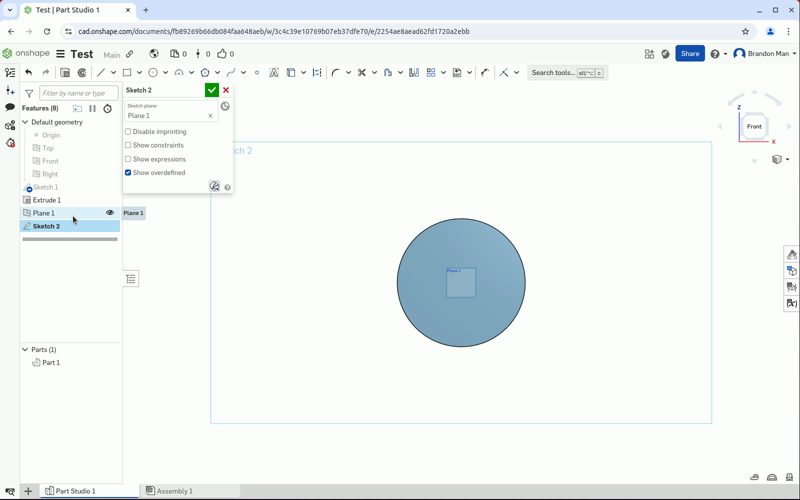
mouse_move(73, 352)
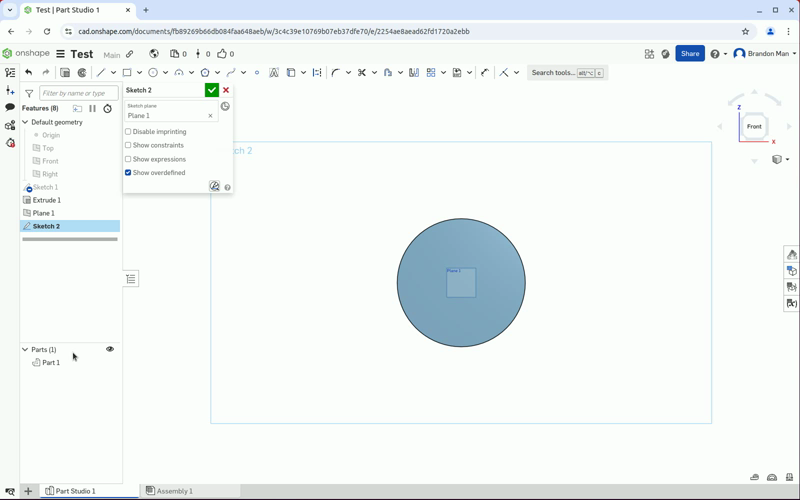
key(y)
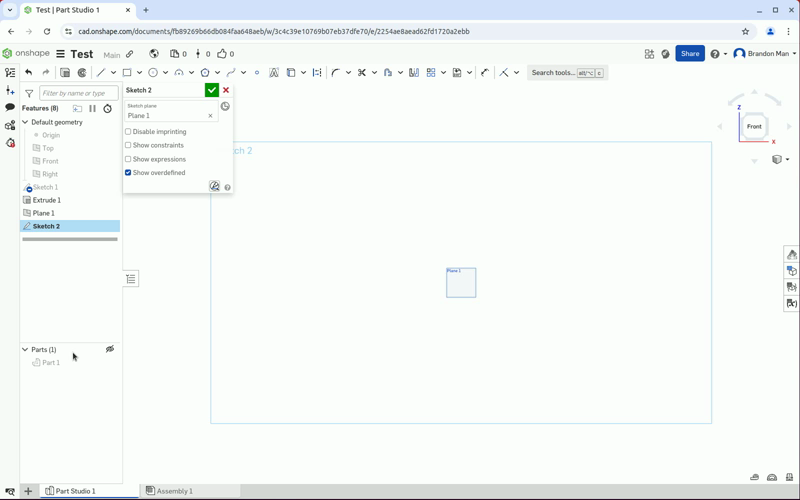
key(c)
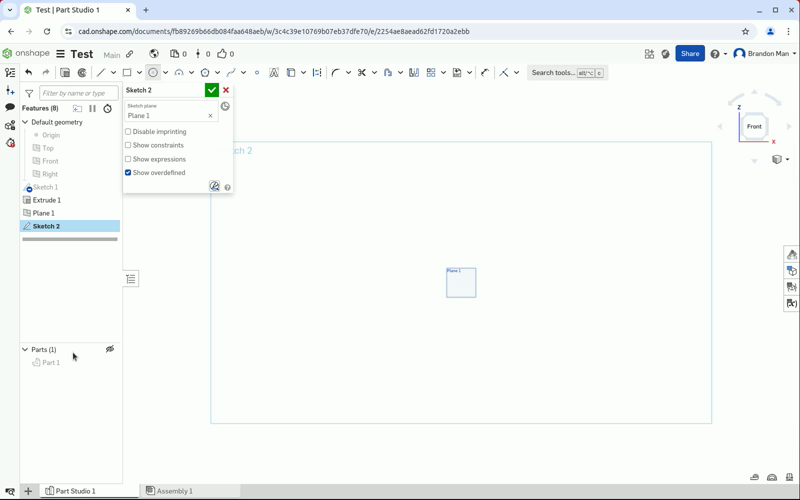
key_down(shift)
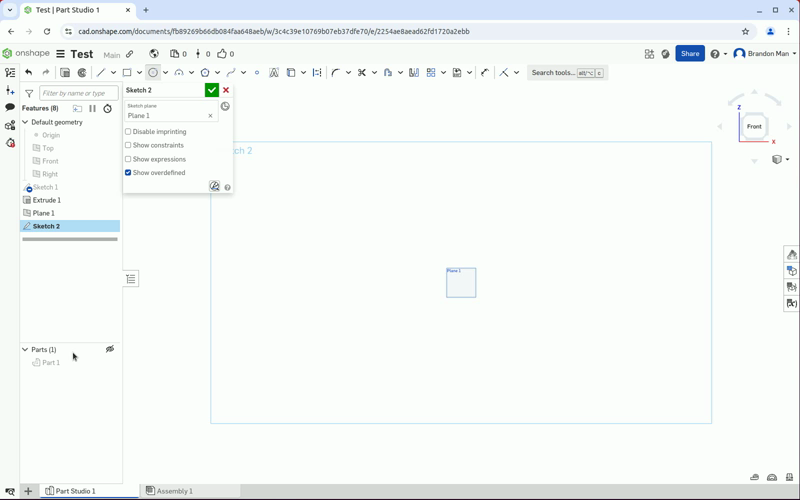
mouse_move(470, 246)
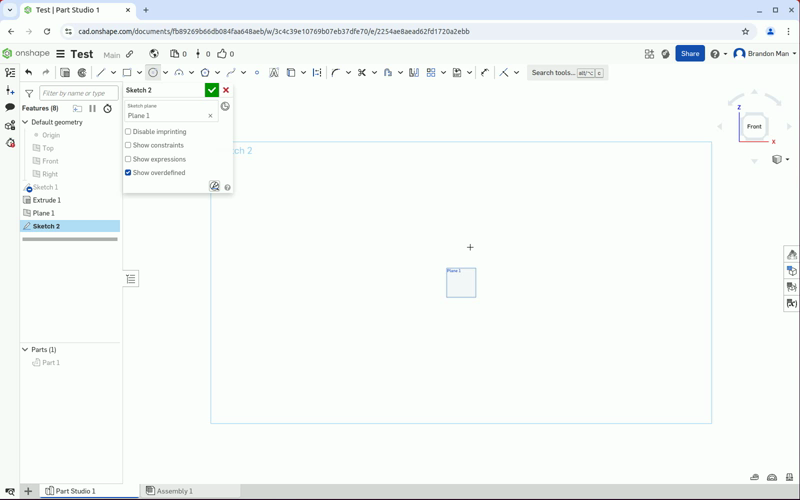
click(470, 246)
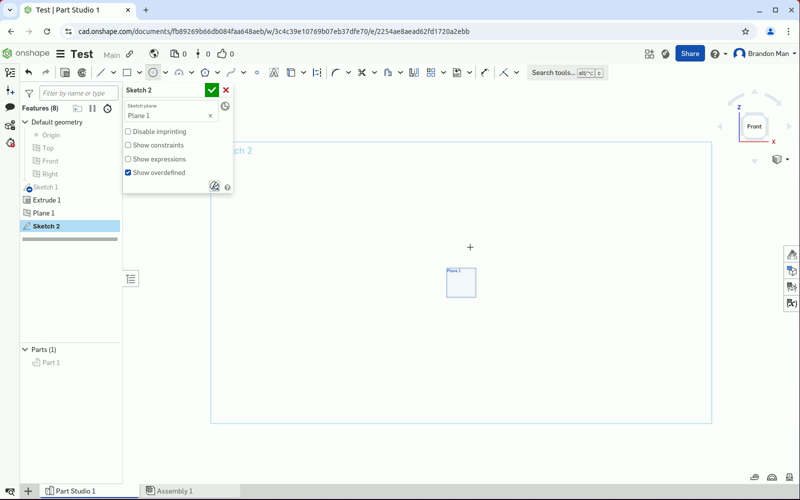
key_up(shift)
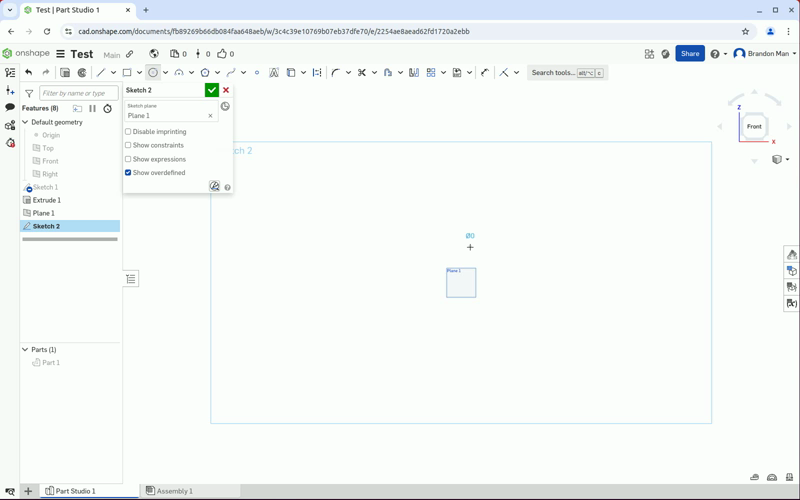
mouse_move(485, 246)
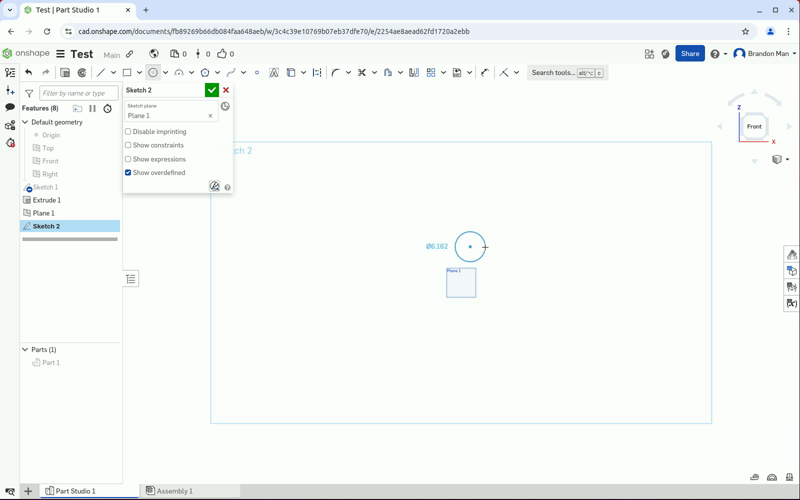
click(485, 246)
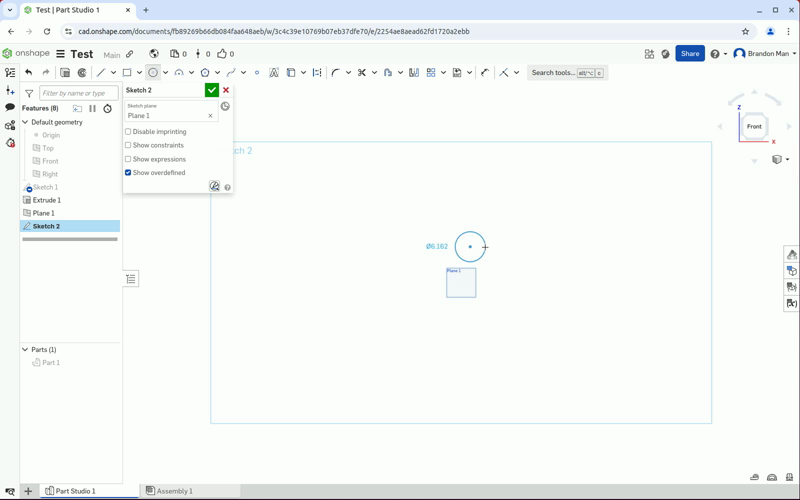
key(esc)
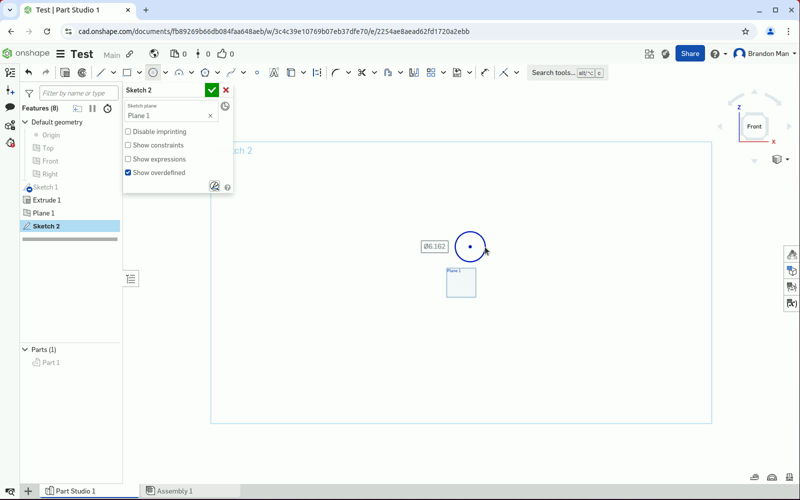
mouse_move(464, 244)
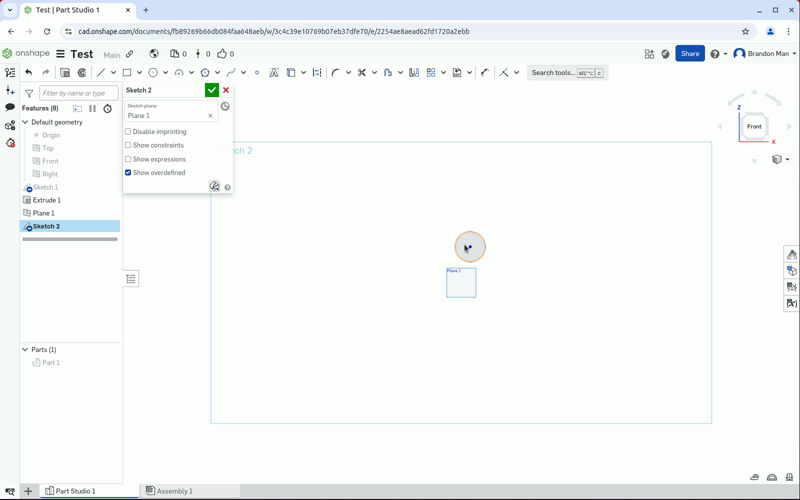
scroll(6)
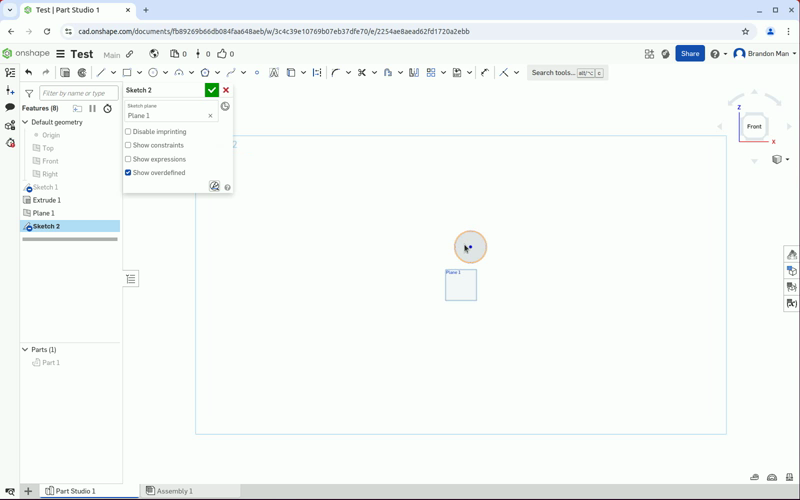
scroll(6)
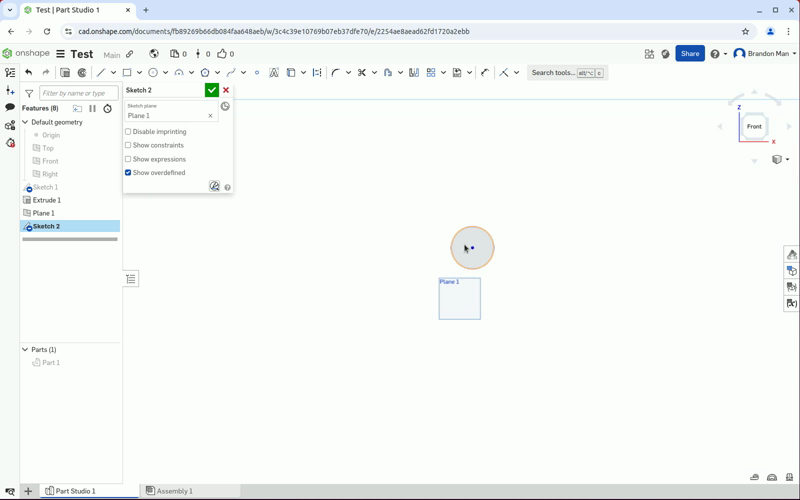
scroll(6)
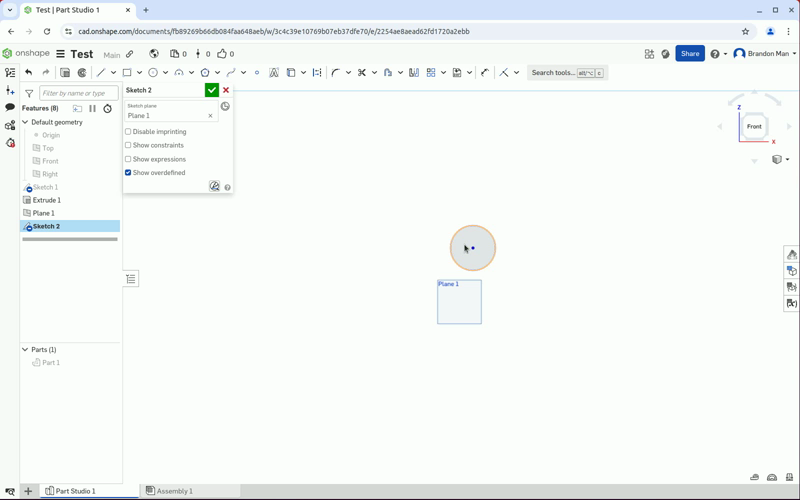
scroll(6)
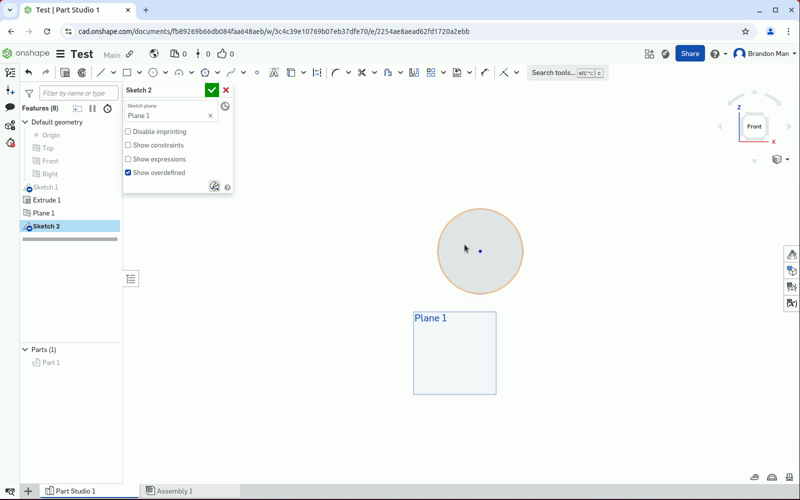
scroll(6)
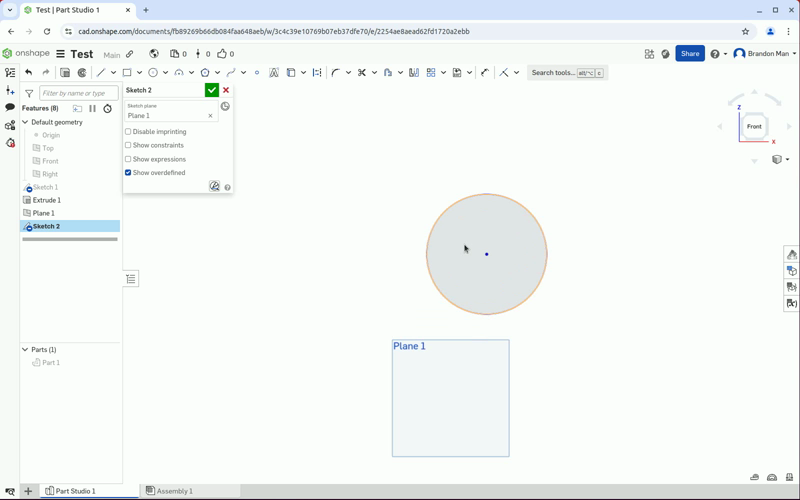
scroll(6)
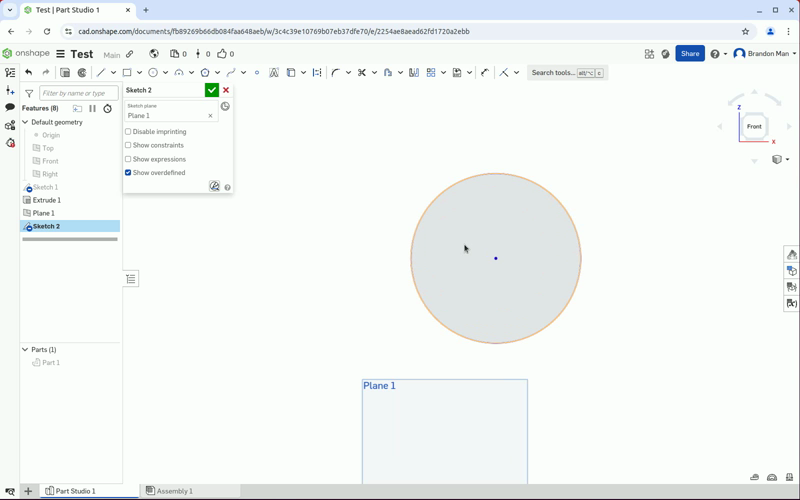
scroll(6)
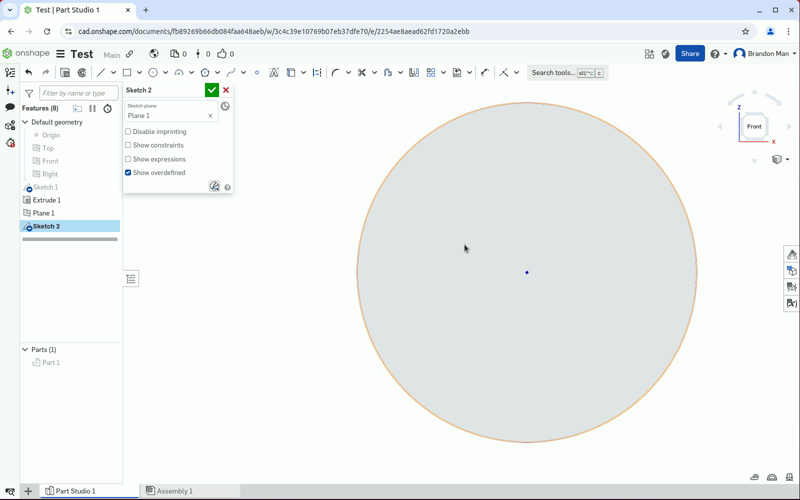
click(464, 244)
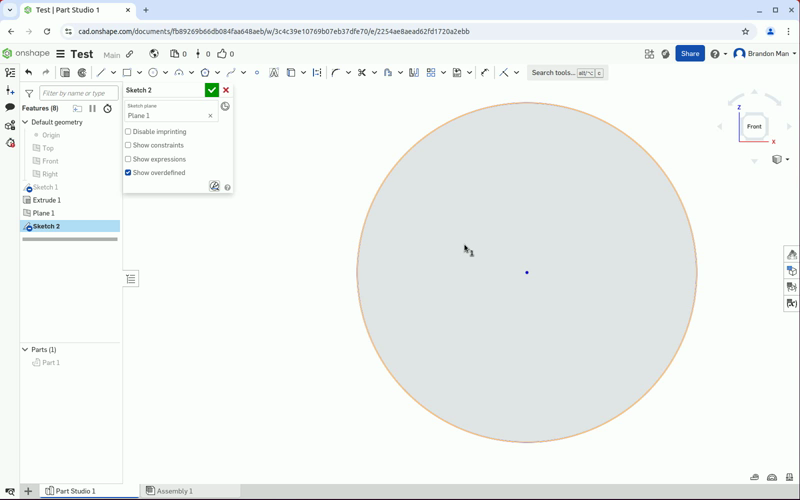
scroll(-6)
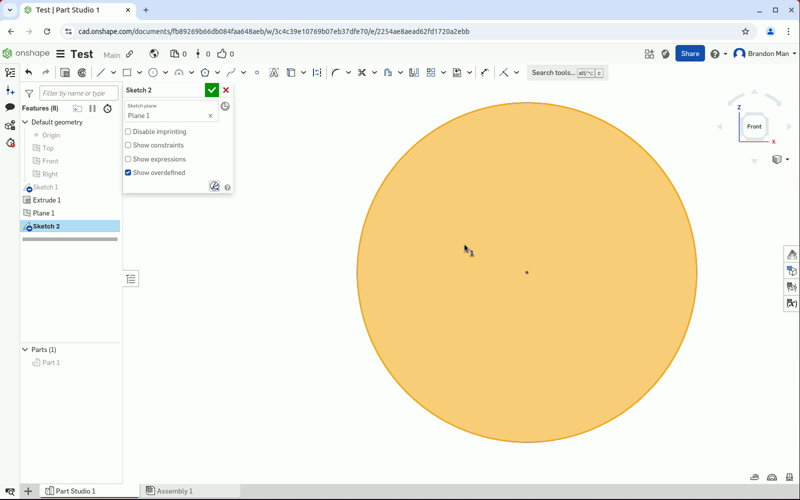
scroll(-6)
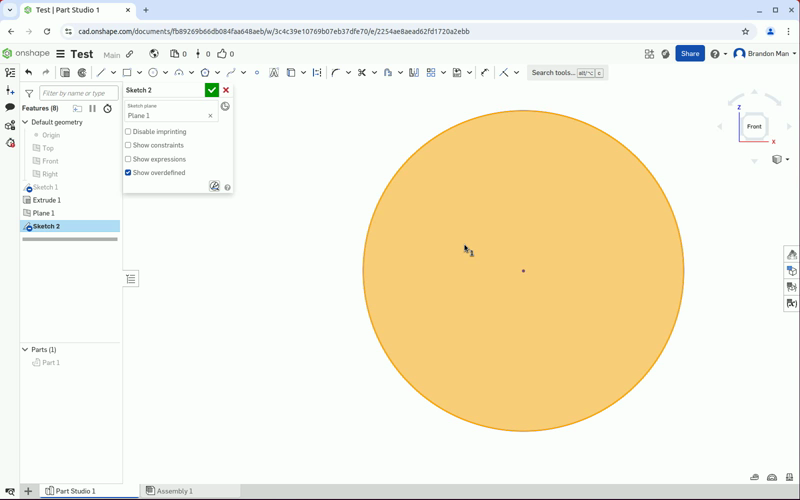
scroll(-6)
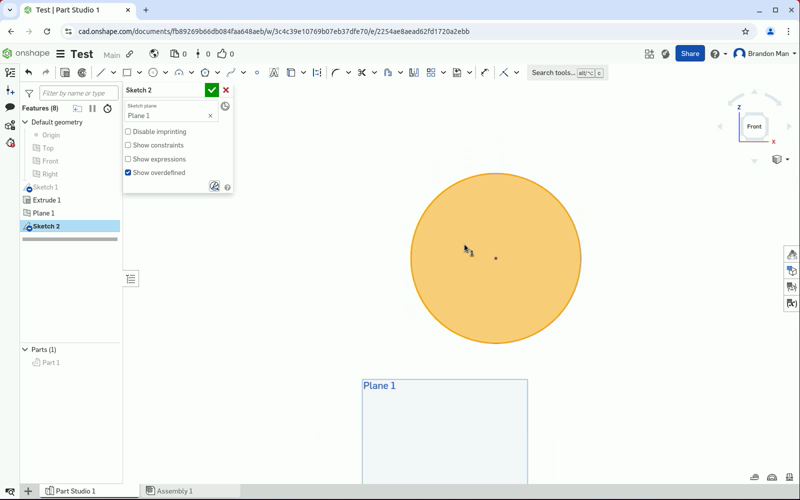
scroll(-6)
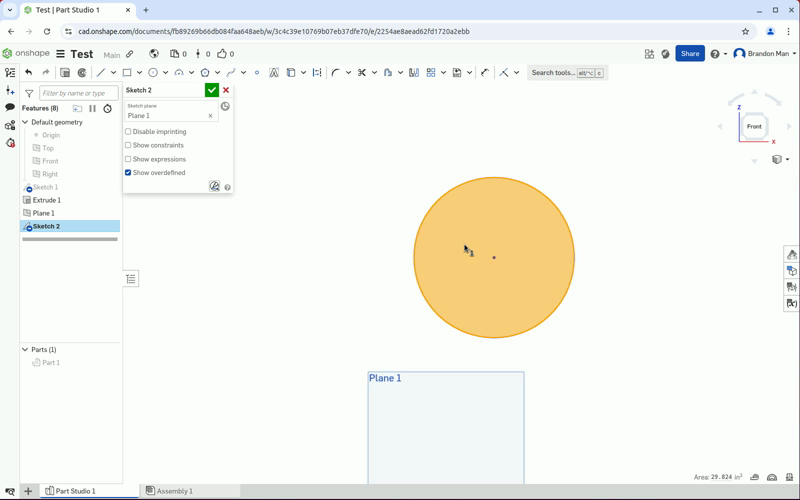
scroll(-6)
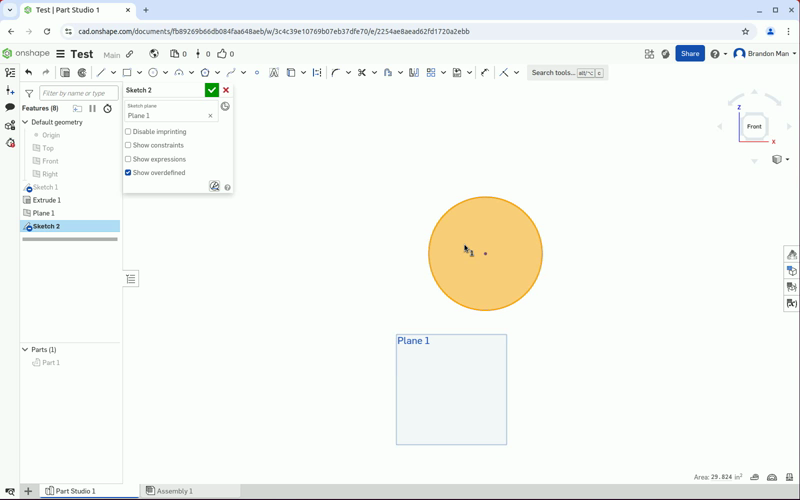
scroll(-6)
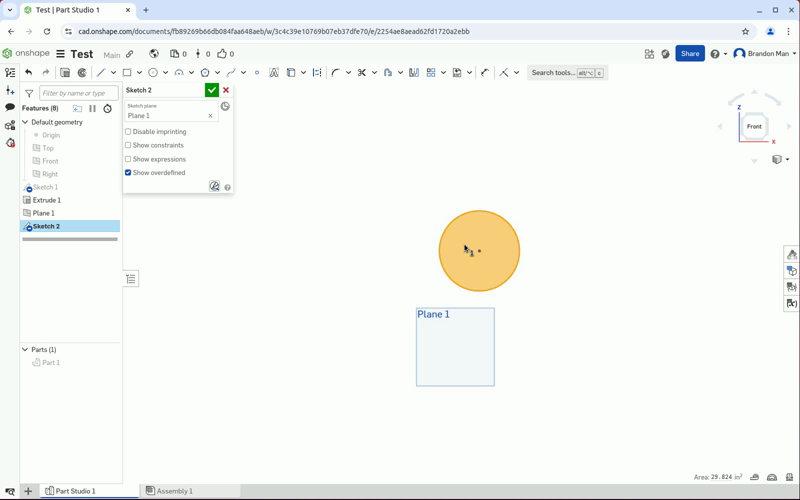
scroll(-6)
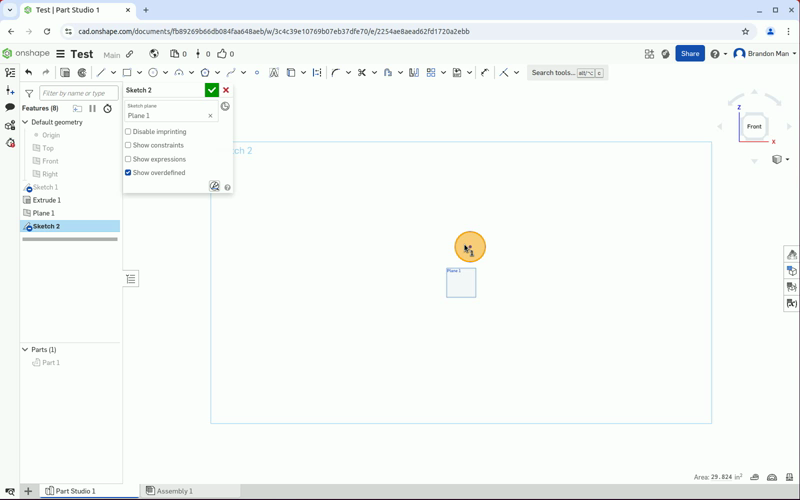
mouse_move(73, 352)
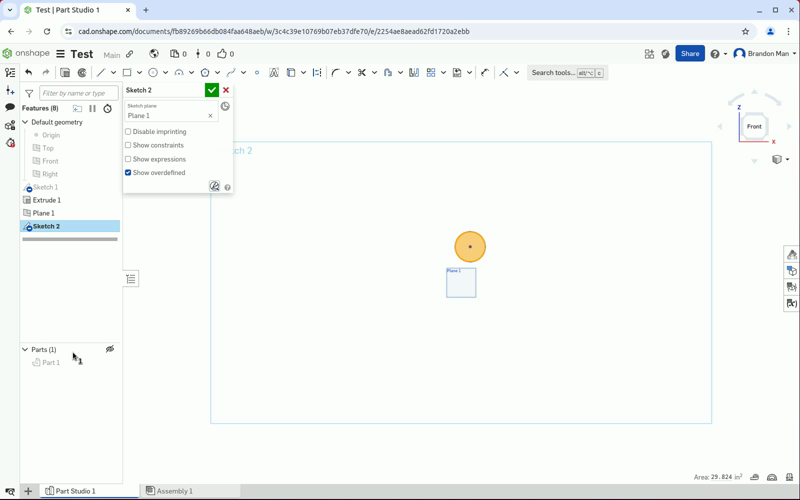
key(shift+y)
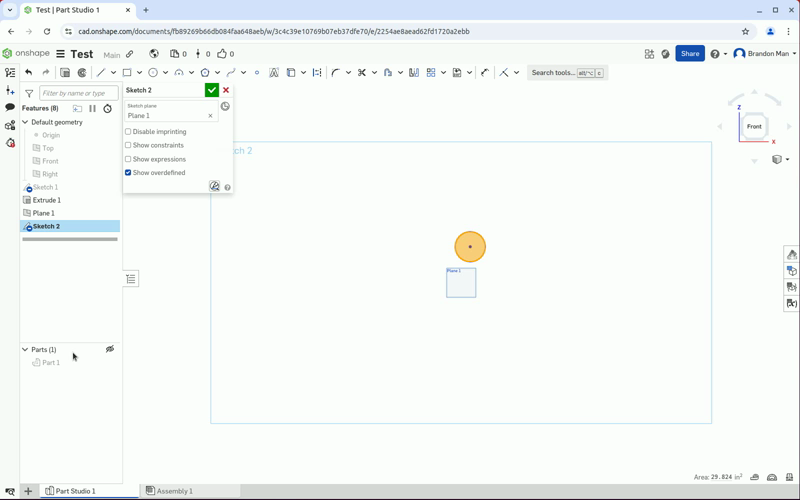
key(shift+e)
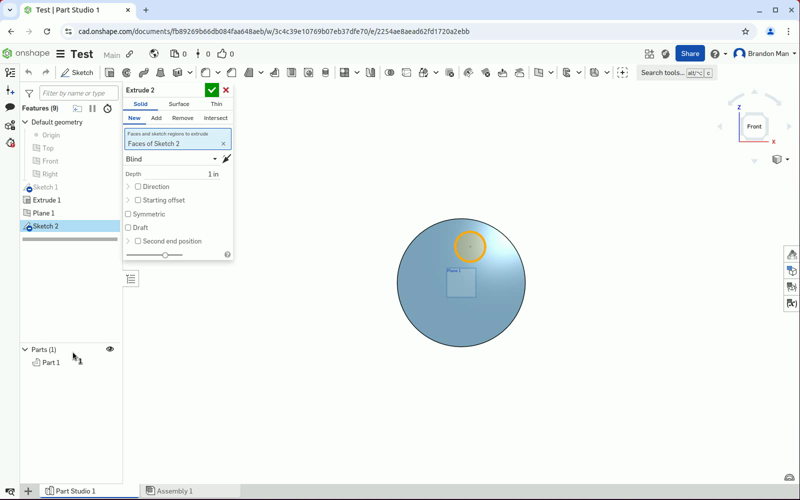
mouse_move(143, 106)
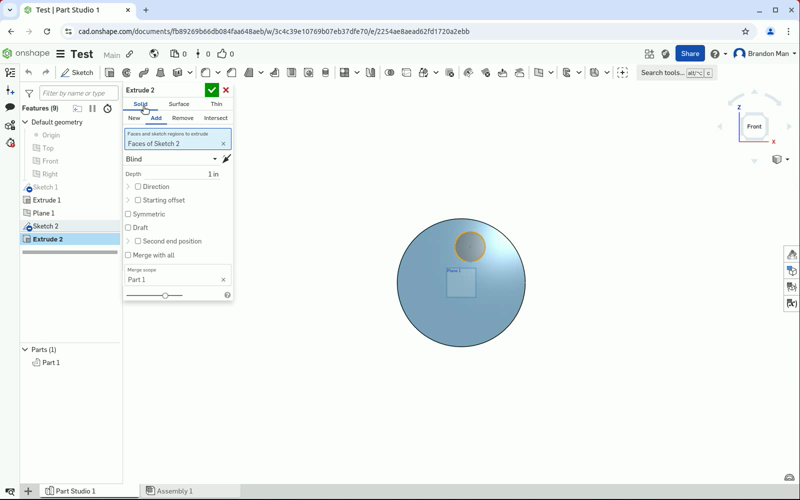
click(143, 106)
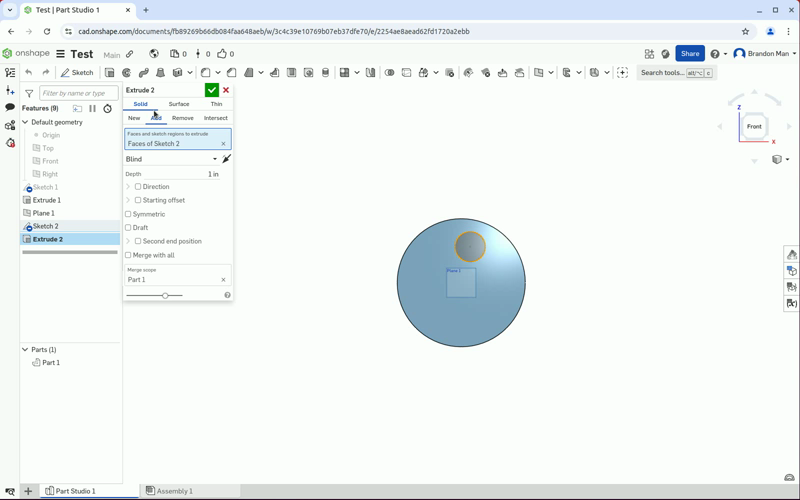
mouse_move(186, 120)
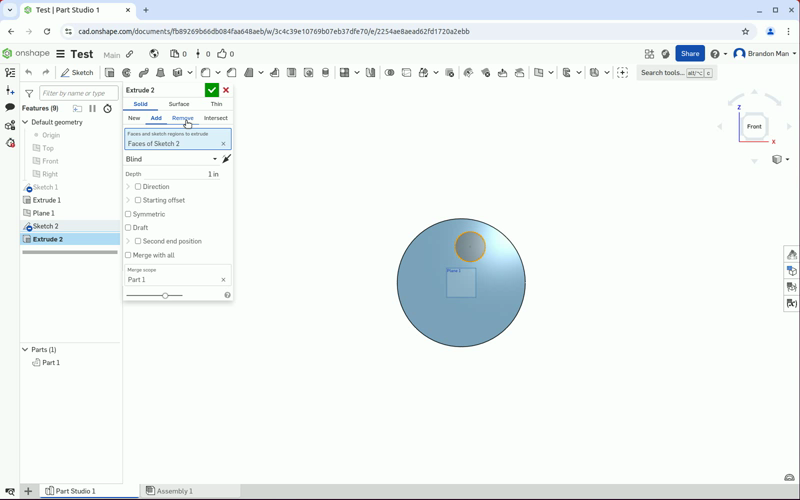
click(186, 120)
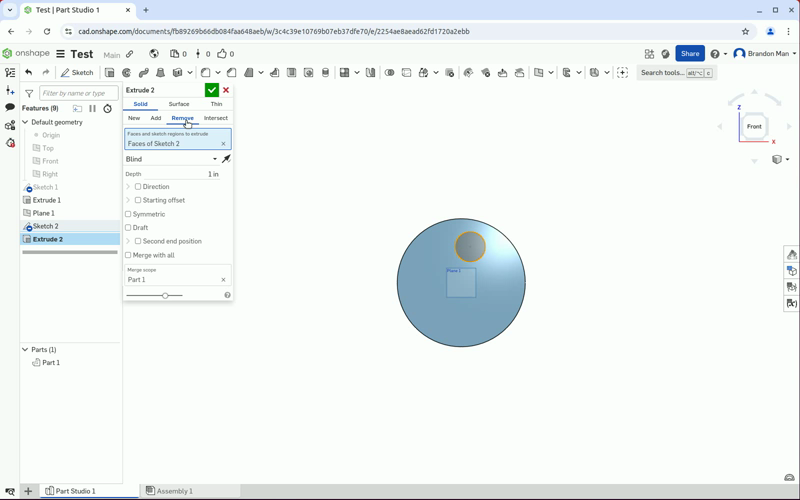
key(tab, 4)
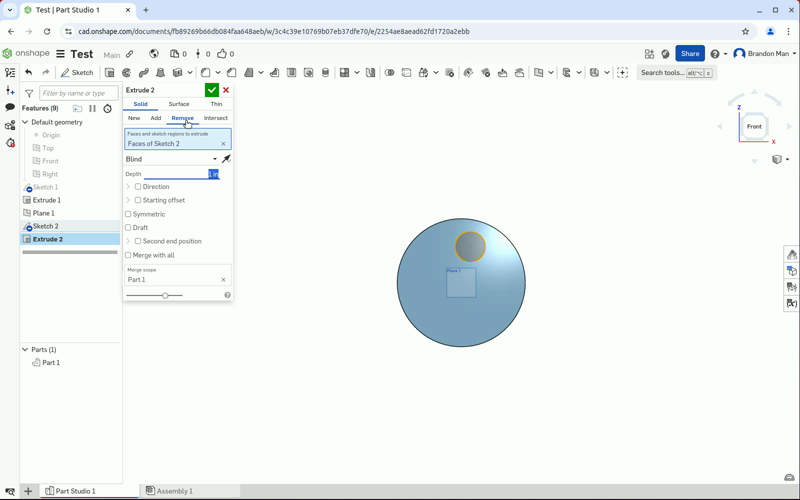
text(30.811)
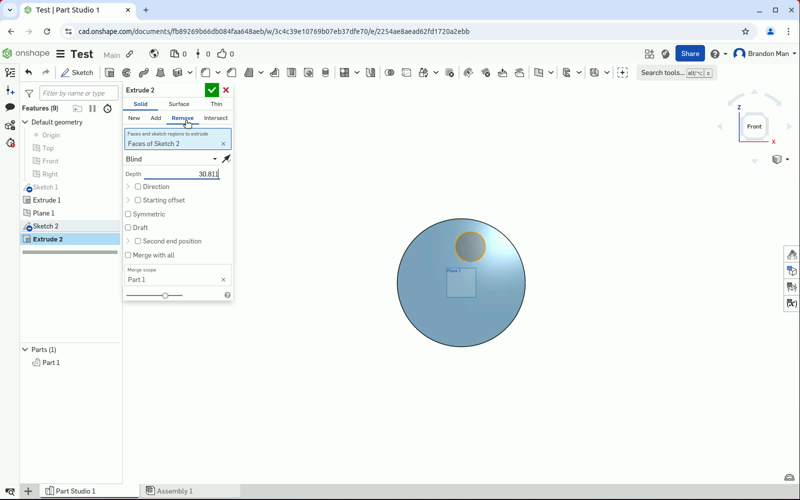
key(tab, 6)
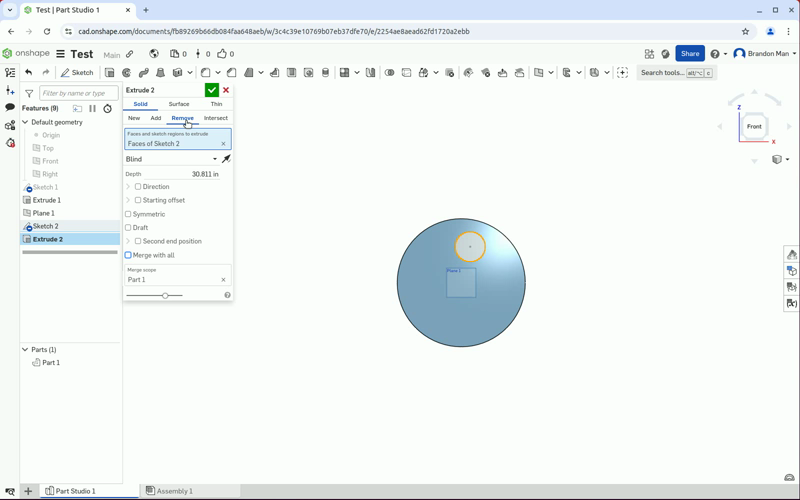
key(space)
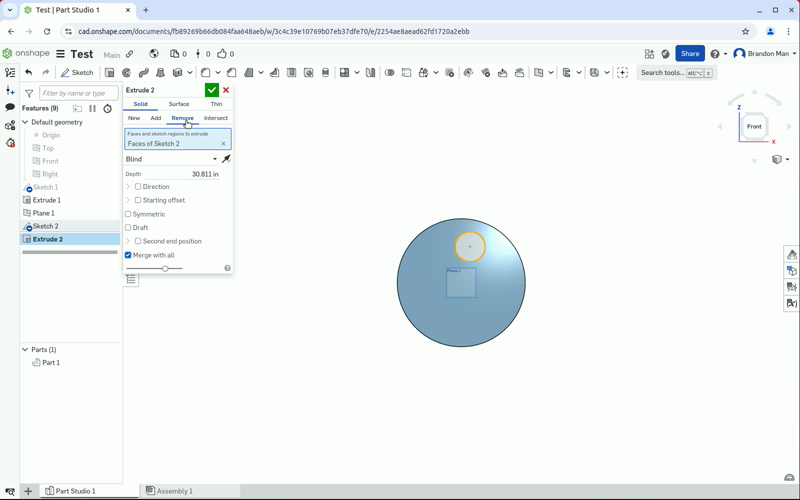
key(enter)
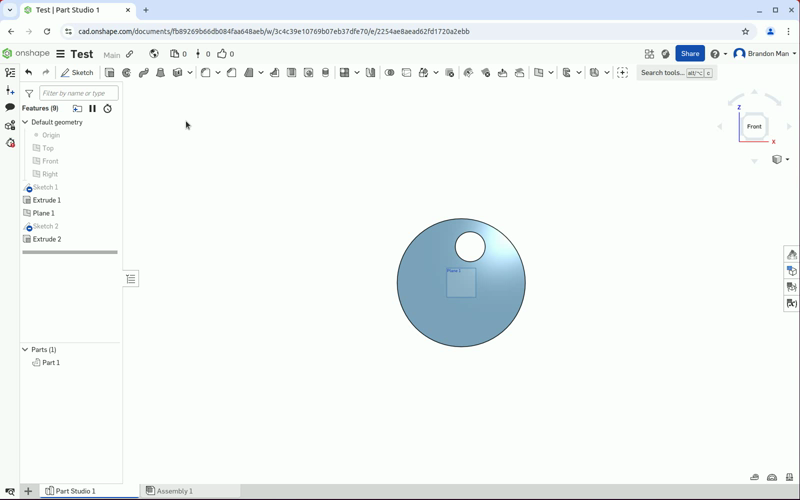
key(shift+h)
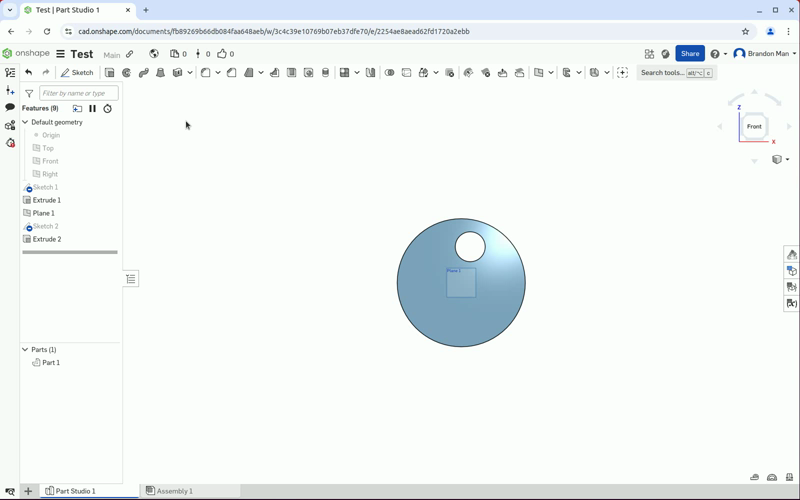
key(shift+h)
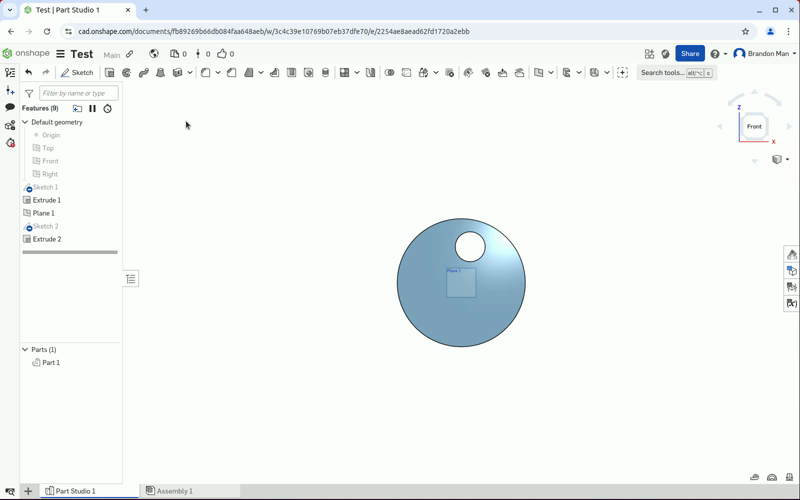
mouse_move(73, 189)
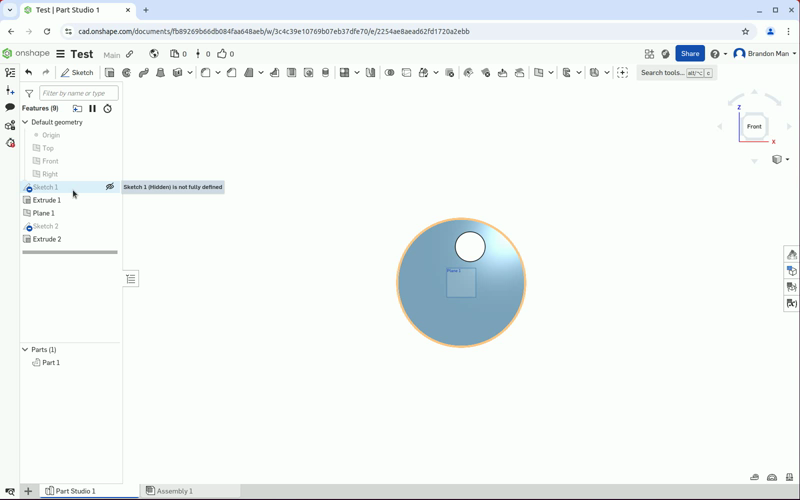
click(73, 189)
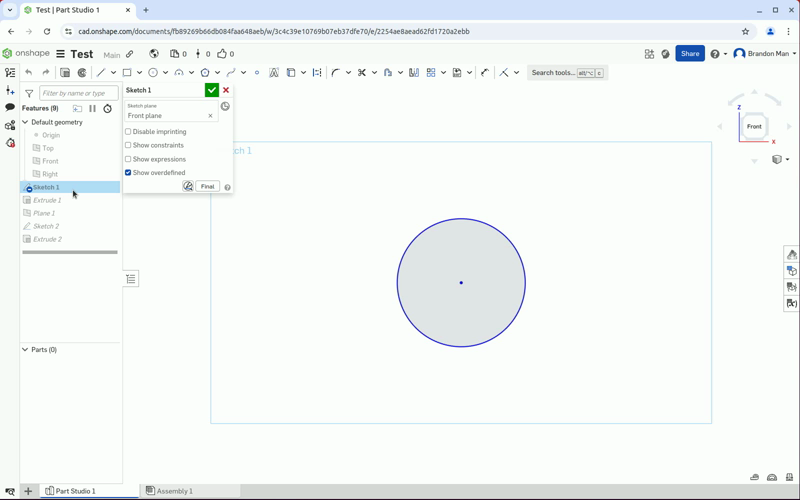
mouse_move(229, 92)
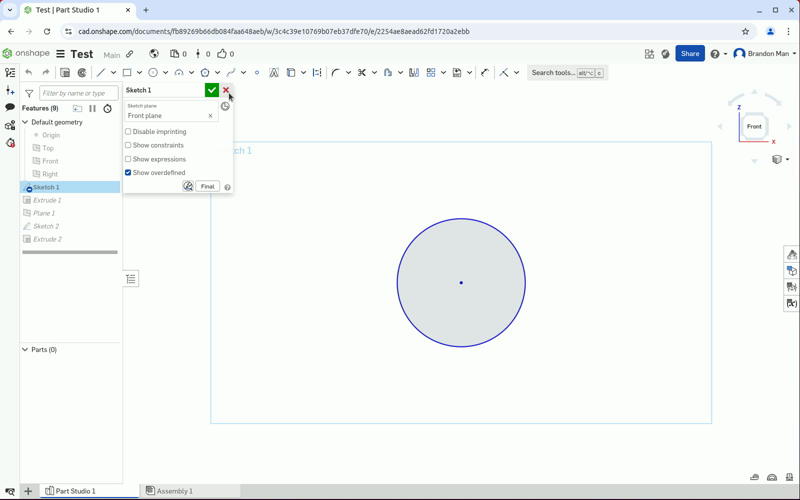
click(229, 92)
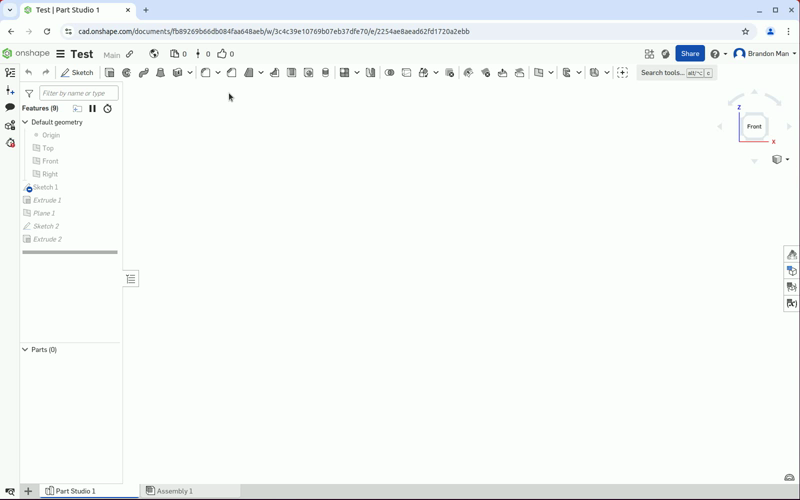
key(shift+s)
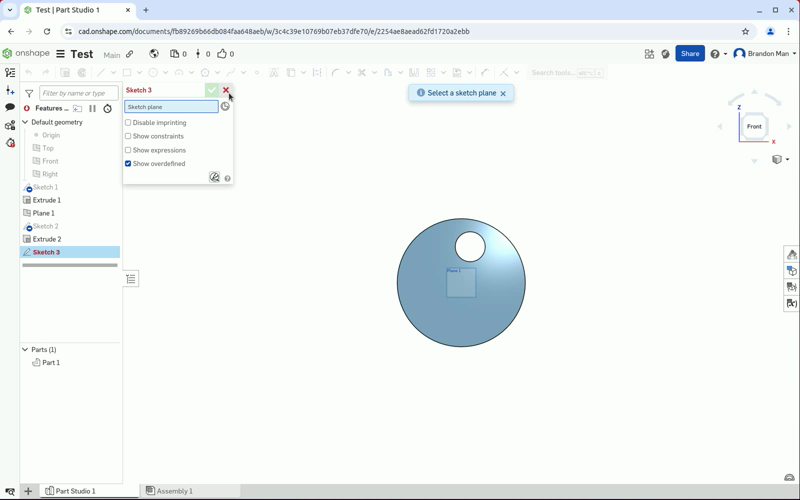
mouse_move(73, 215)
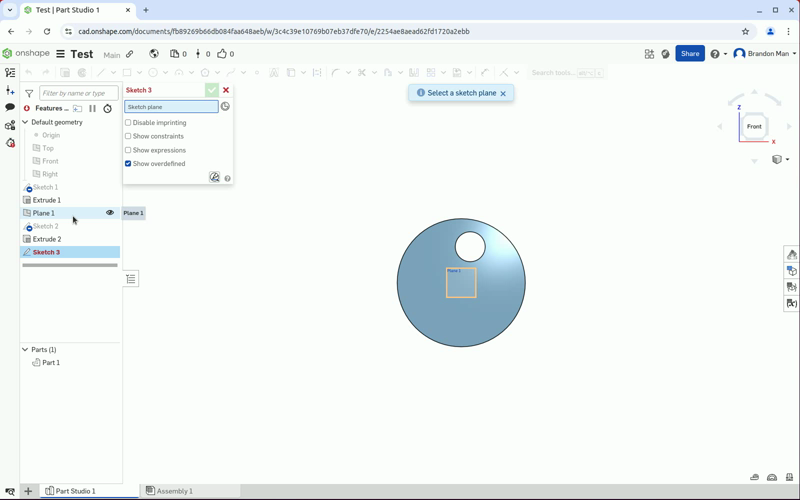
click(73, 215)
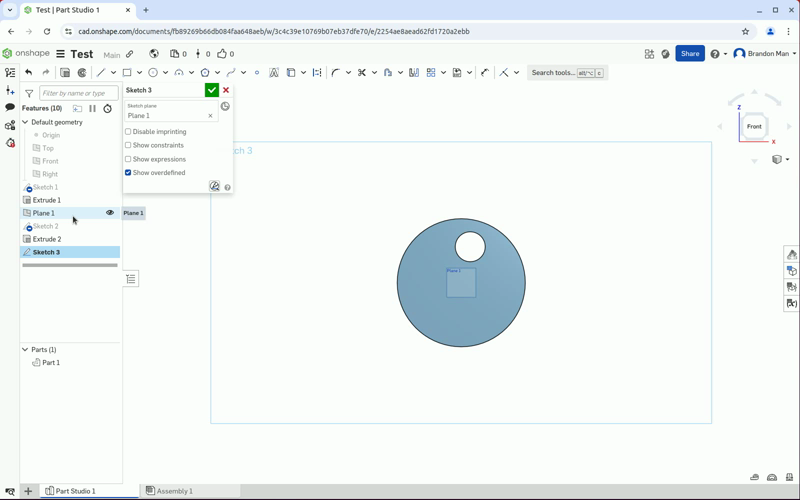
mouse_move(73, 352)
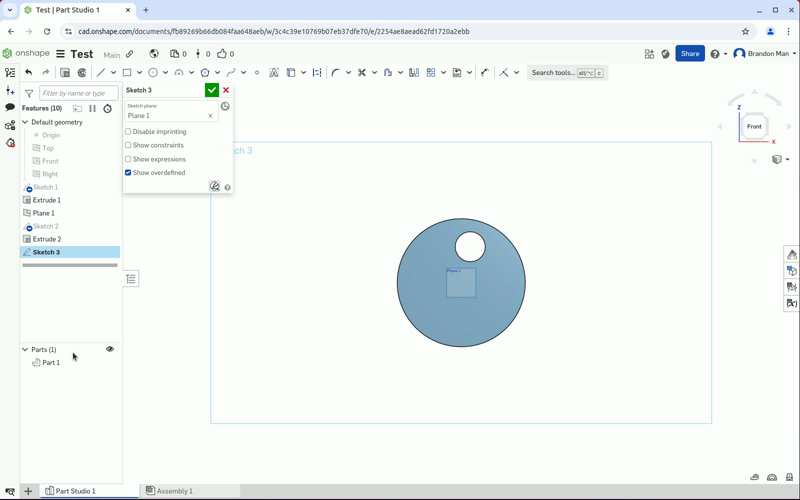
key(y)
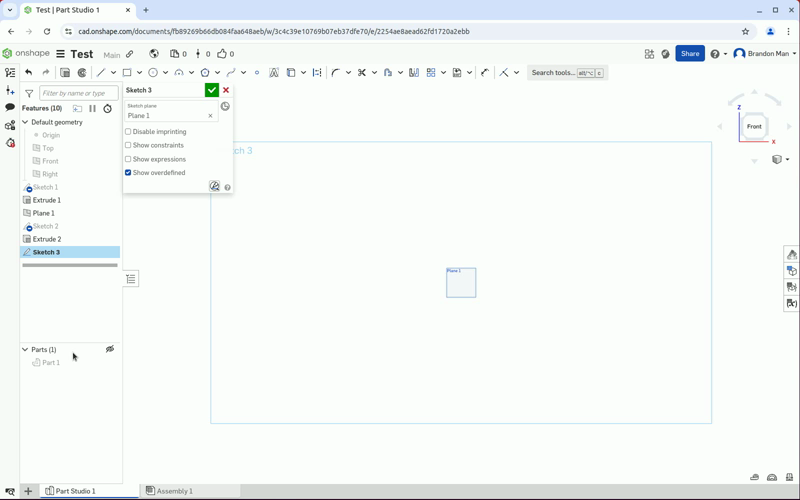
key(c)
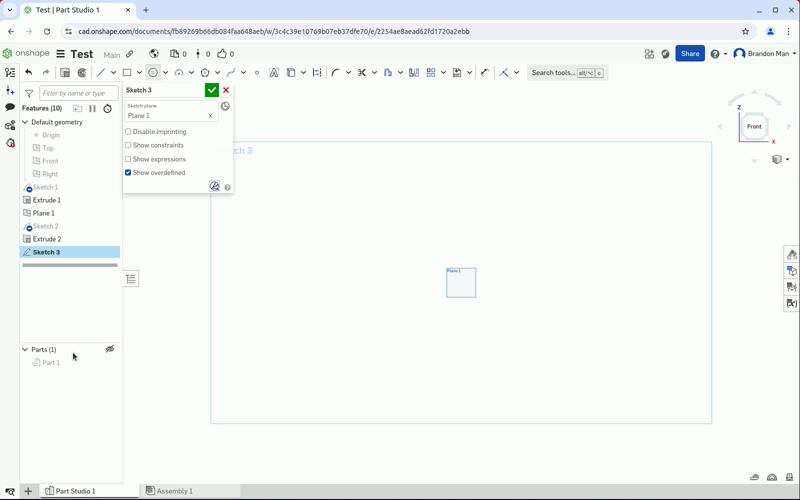
key_down(shift)
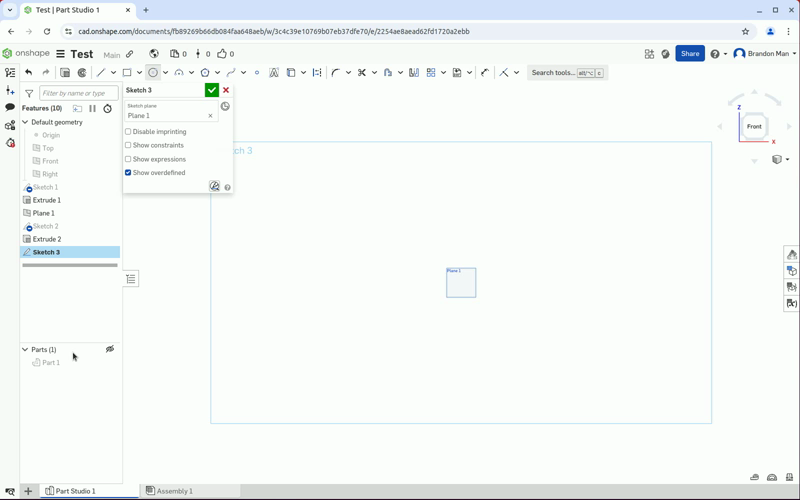
mouse_move(429, 262)
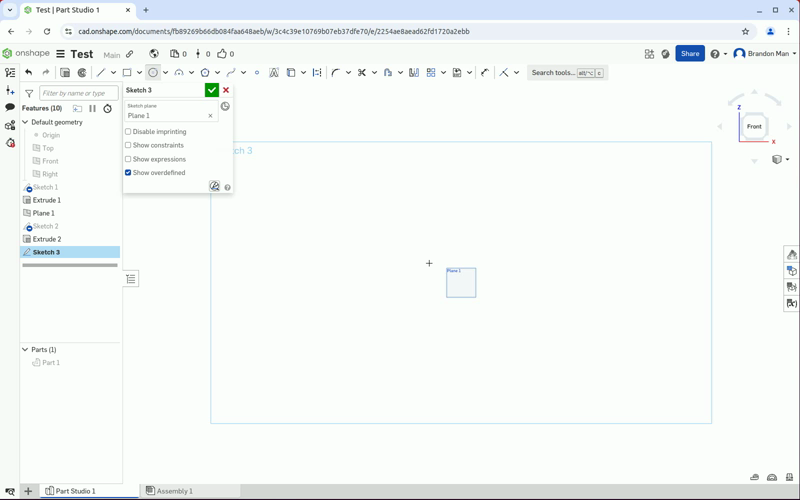
click(429, 262)
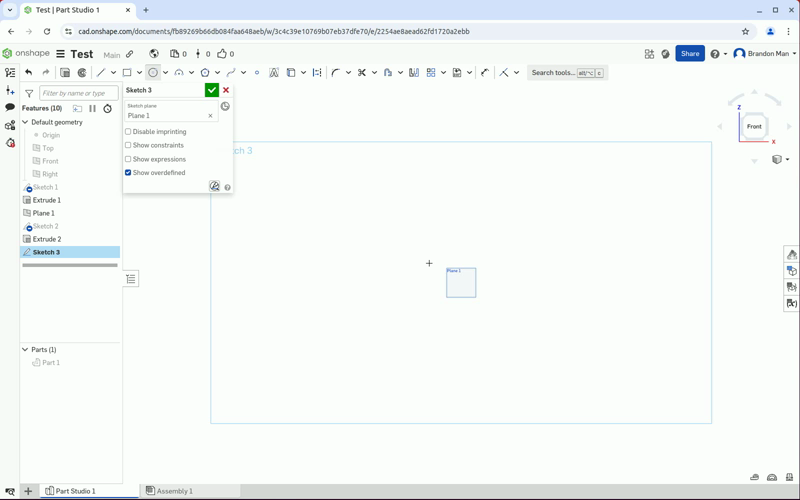
key_up(shift)
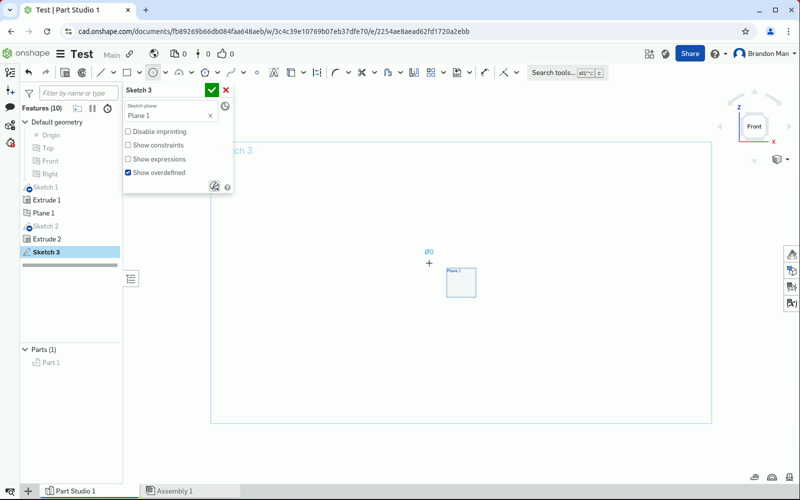
mouse_move(444, 262)
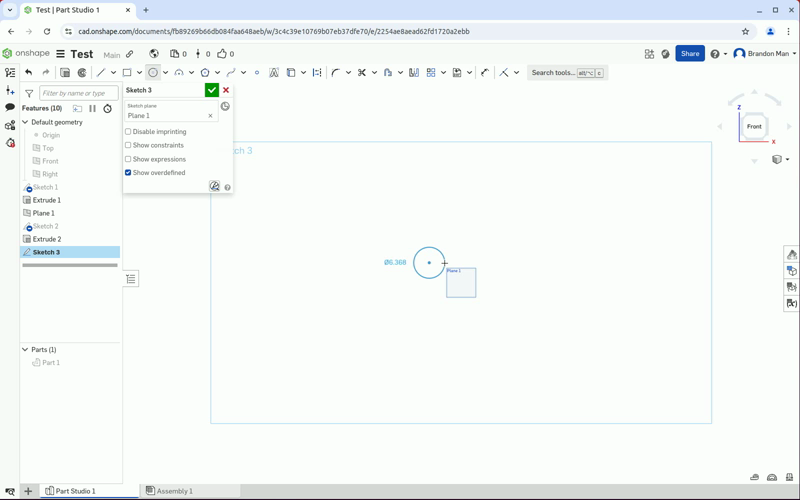
click(444, 262)
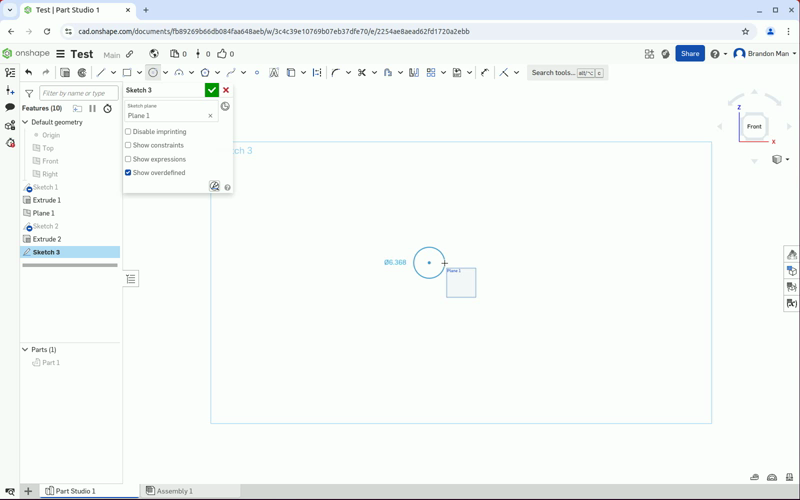
key(esc)
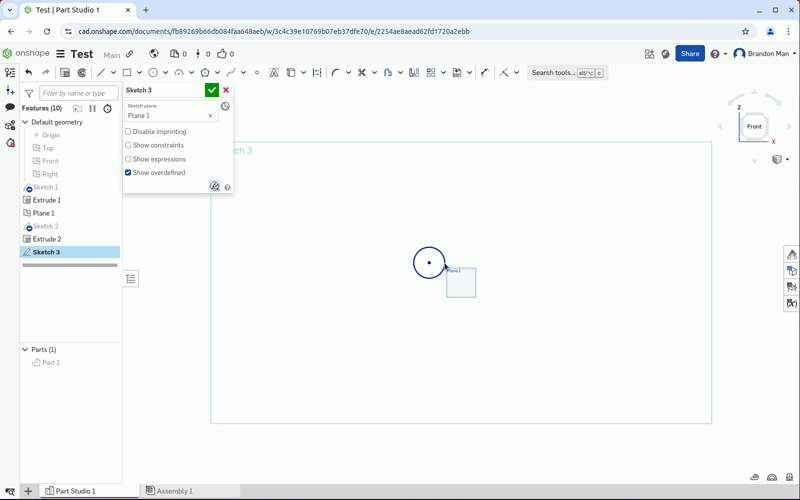
mouse_move(425, 270)
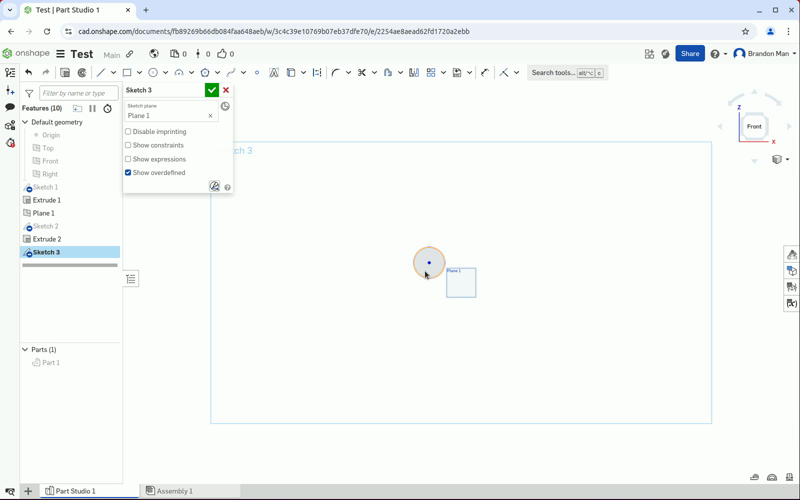
scroll(6)
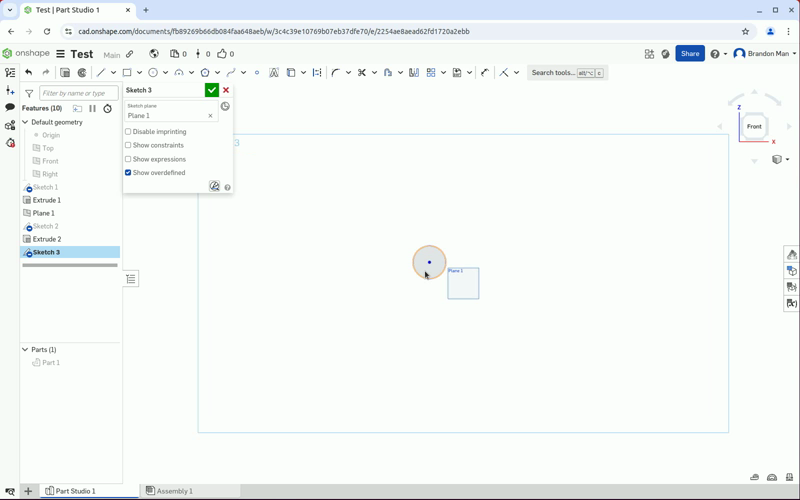
scroll(6)
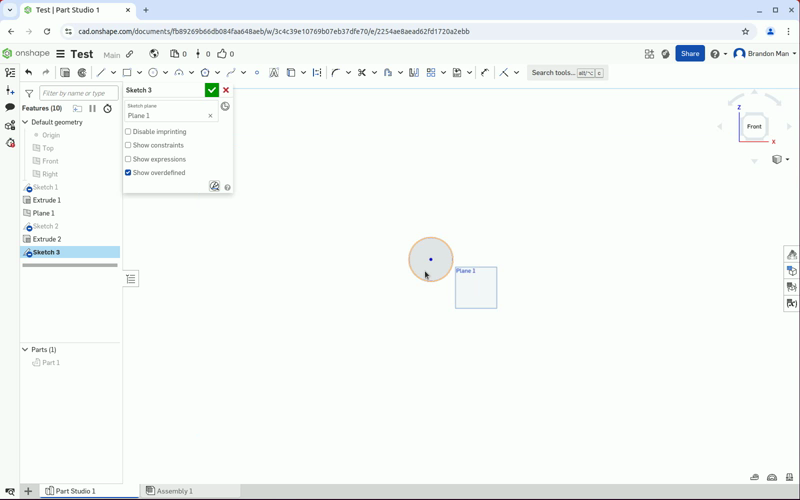
scroll(6)
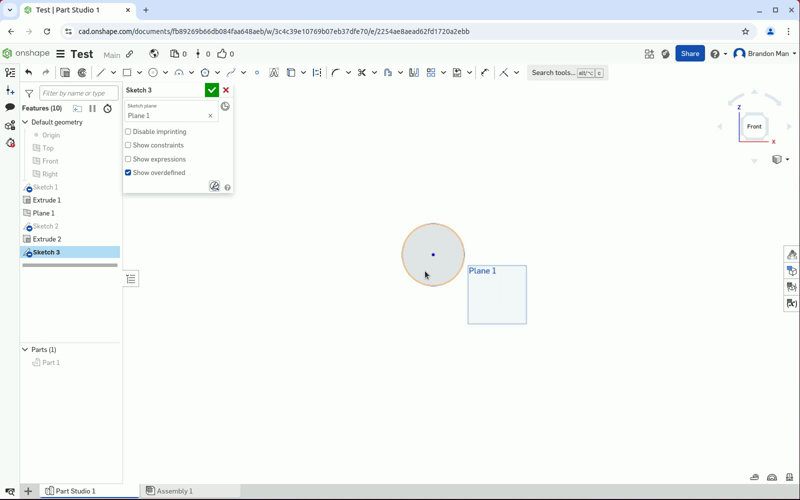
scroll(6)
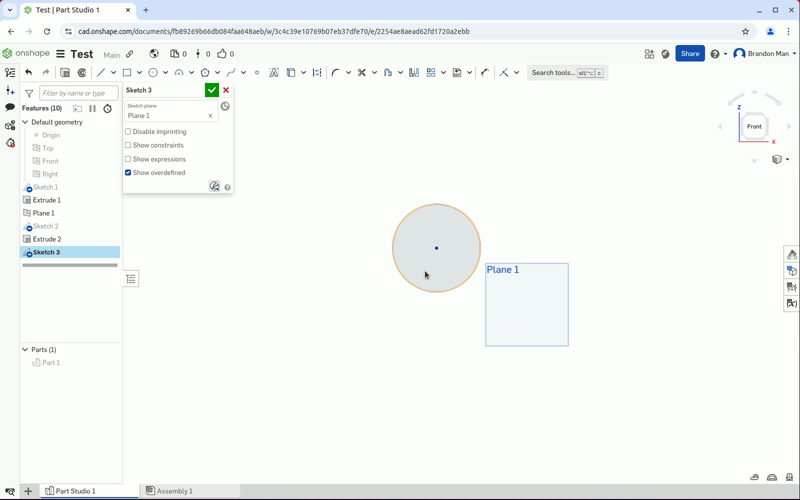
scroll(6)
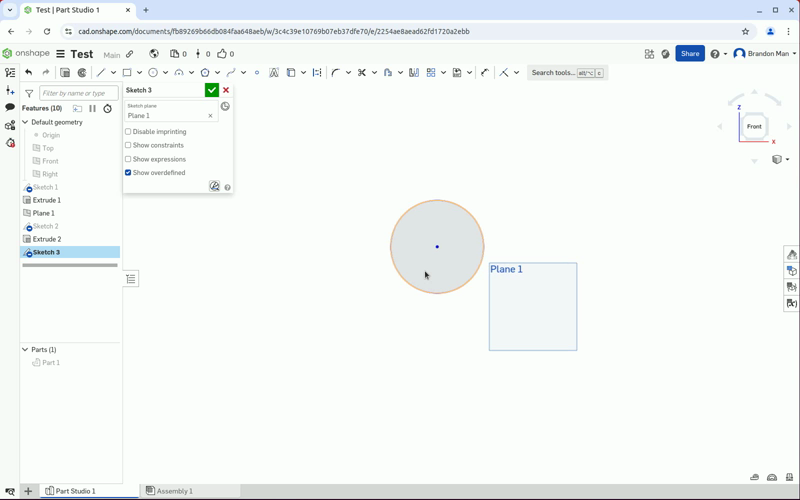
scroll(6)
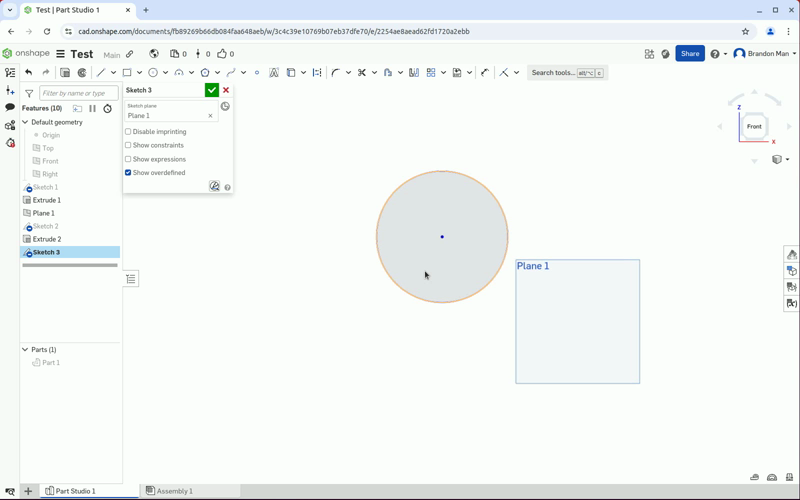
scroll(6)
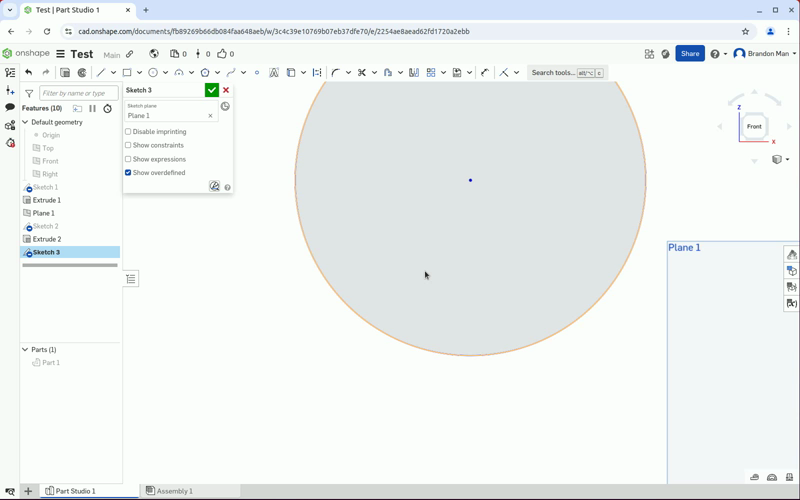
click(425, 270)
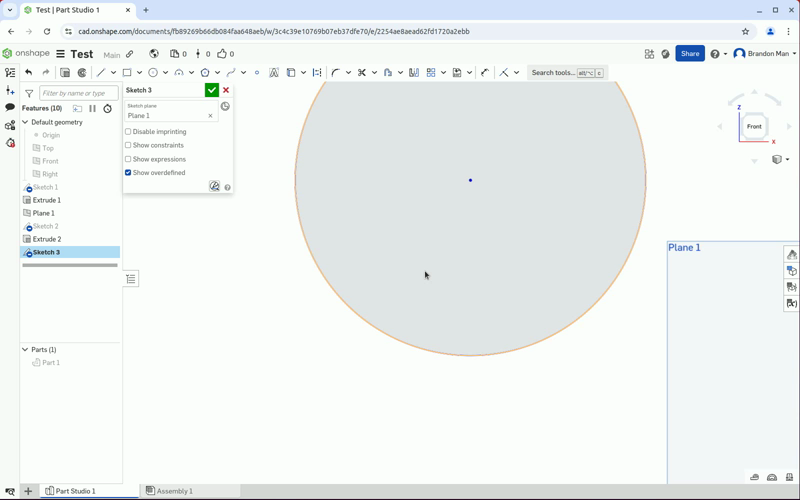
scroll(-6)
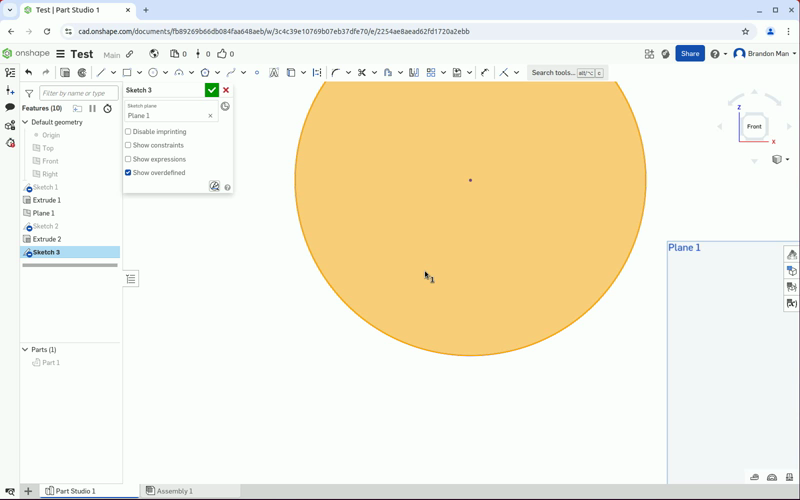
scroll(-6)
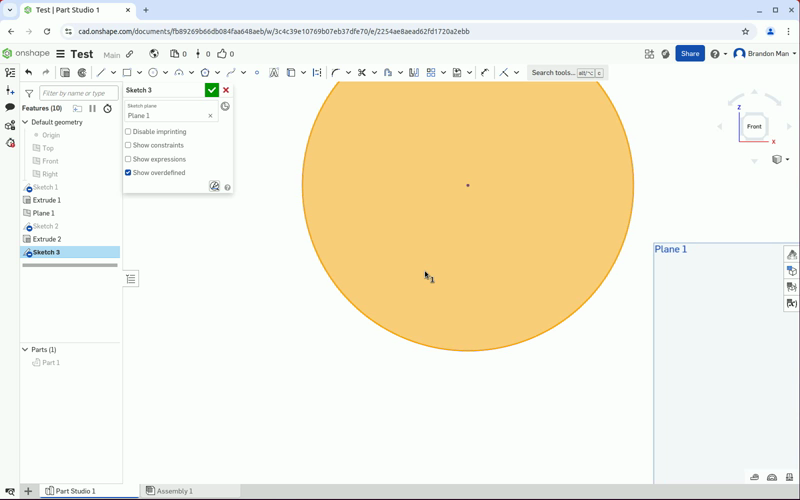
scroll(-6)
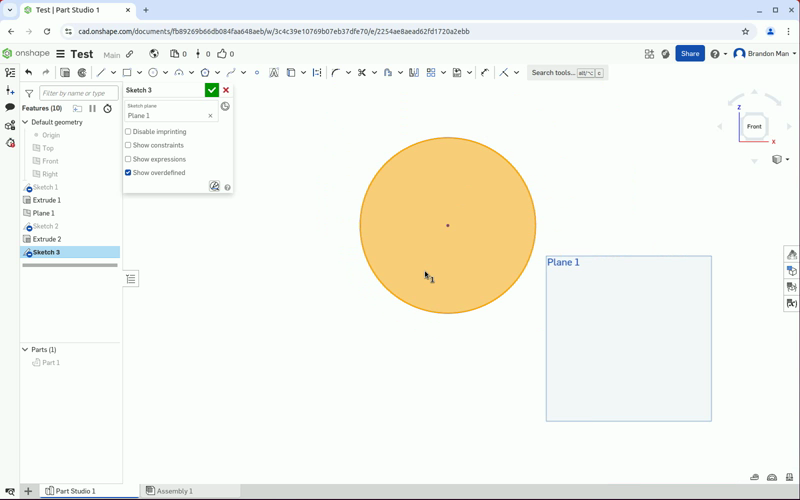
scroll(-6)
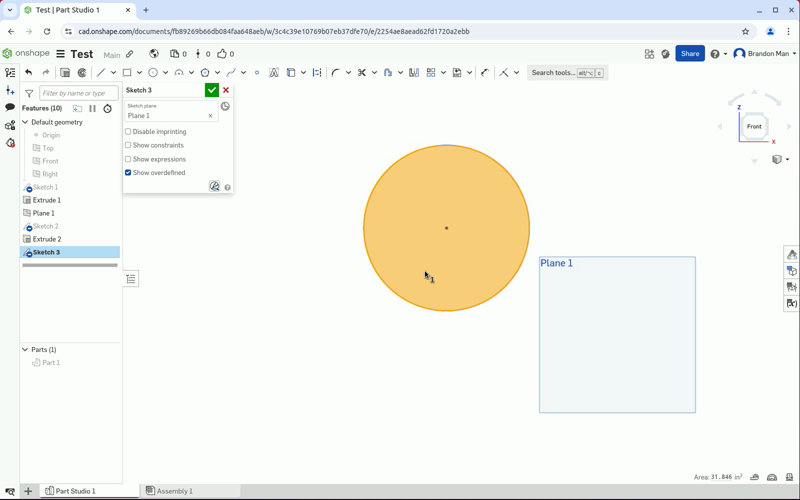
scroll(-6)
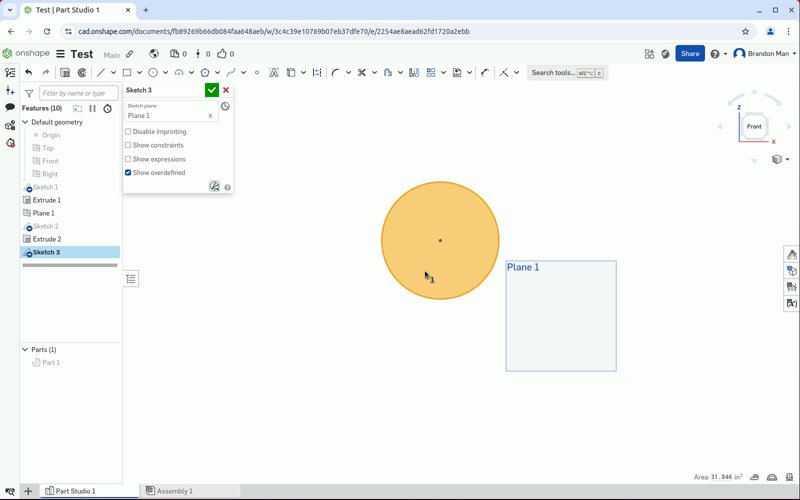
scroll(-6)
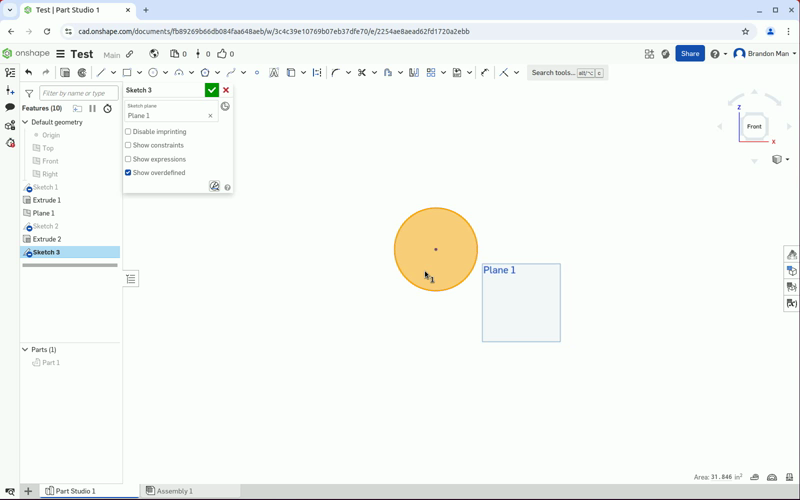
scroll(-6)
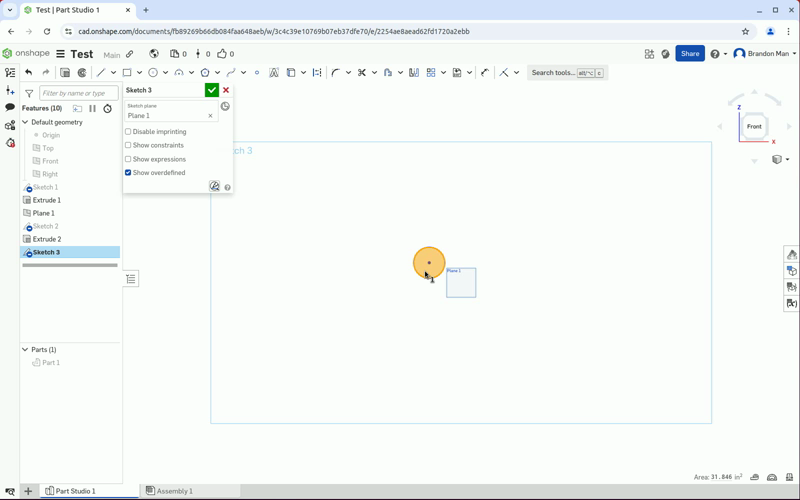
mouse_move(73, 352)
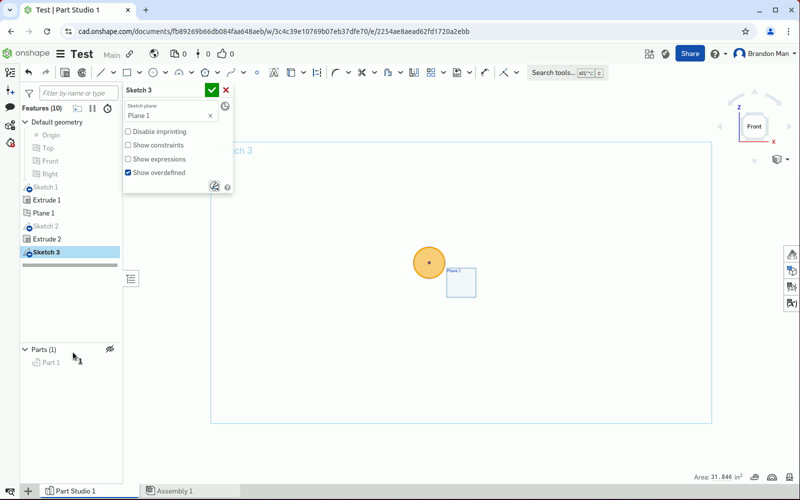
key(shift+y)
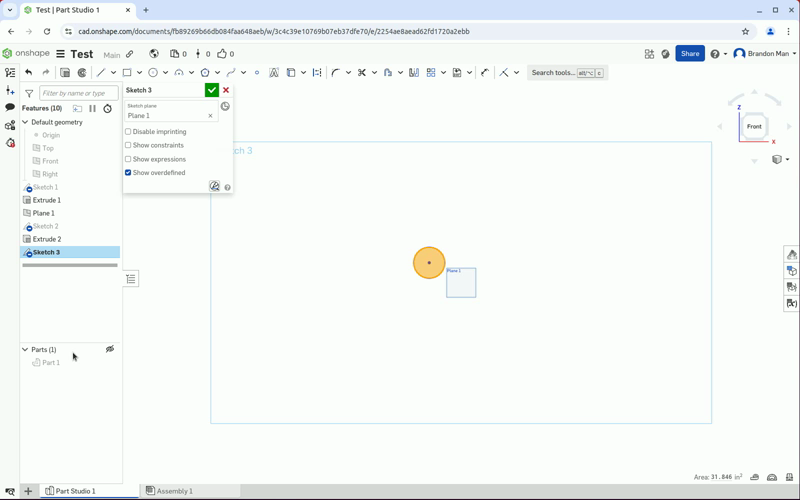
key(shift+e)
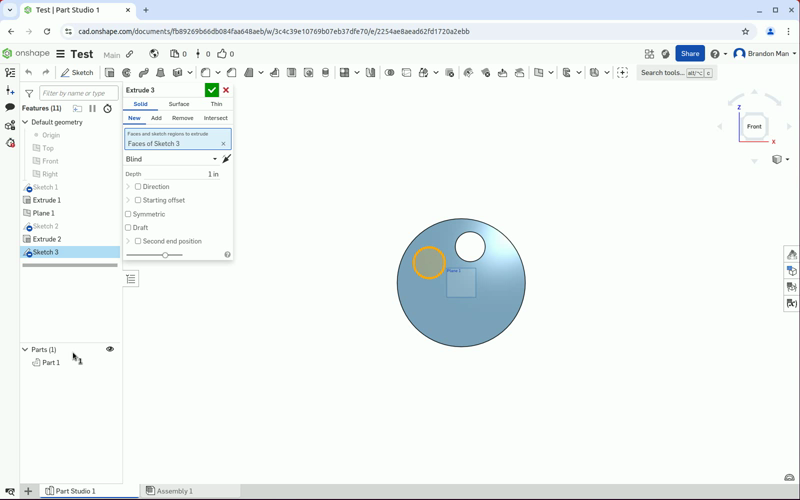
mouse_move(143, 106)
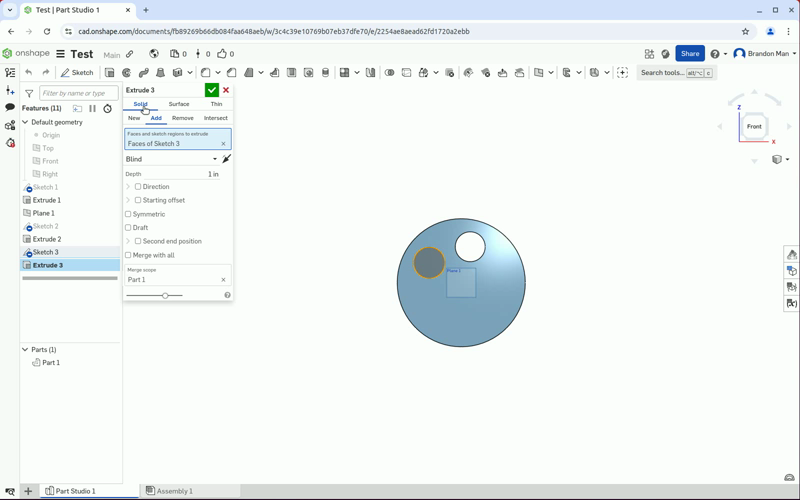
click(143, 106)
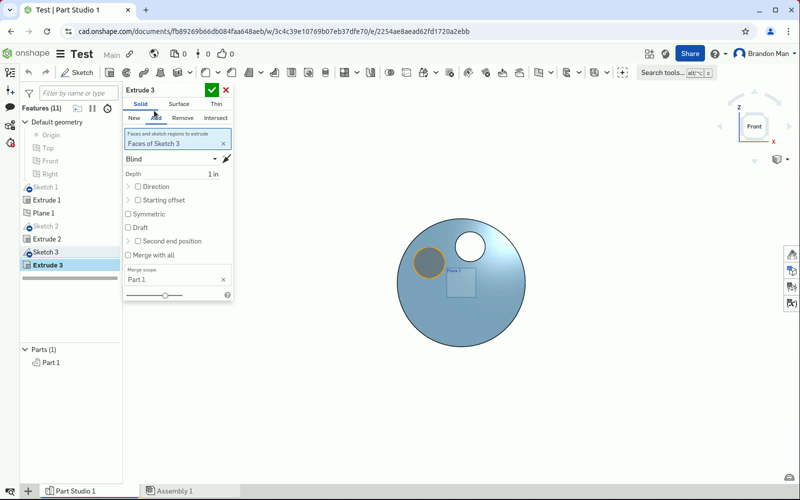
mouse_move(186, 120)
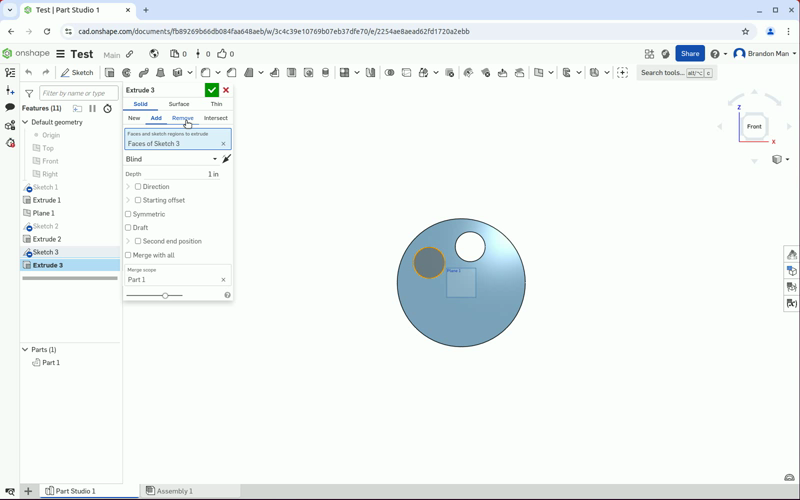
click(186, 120)
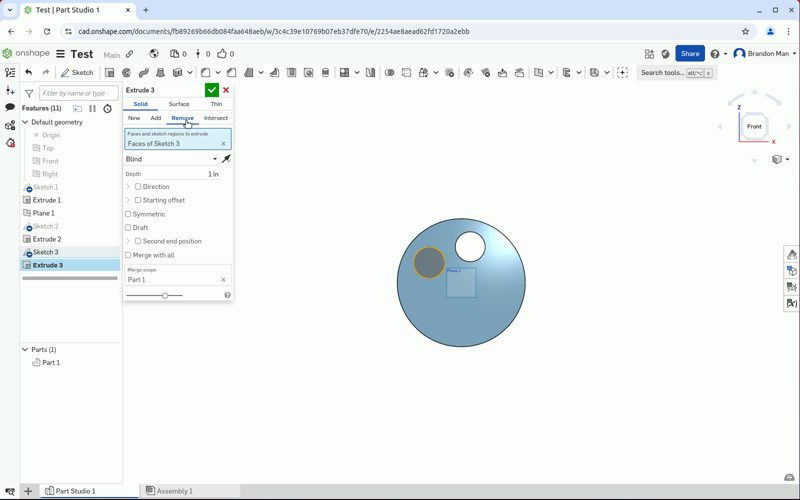
key(tab, 4)
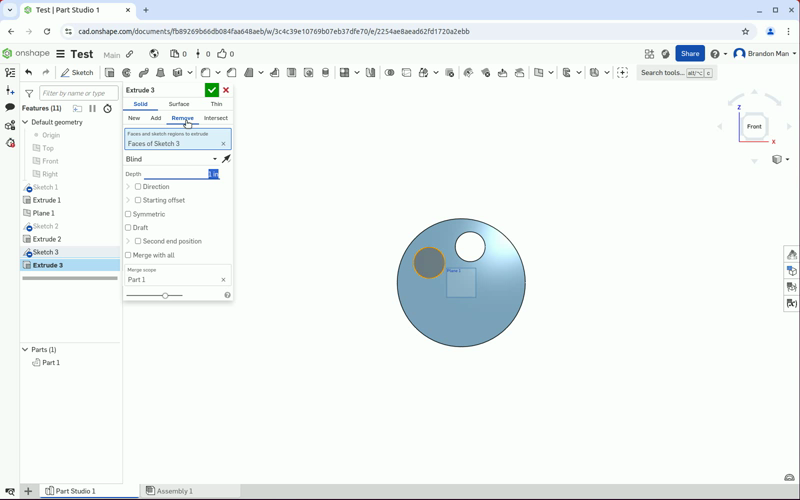
text(30.811)
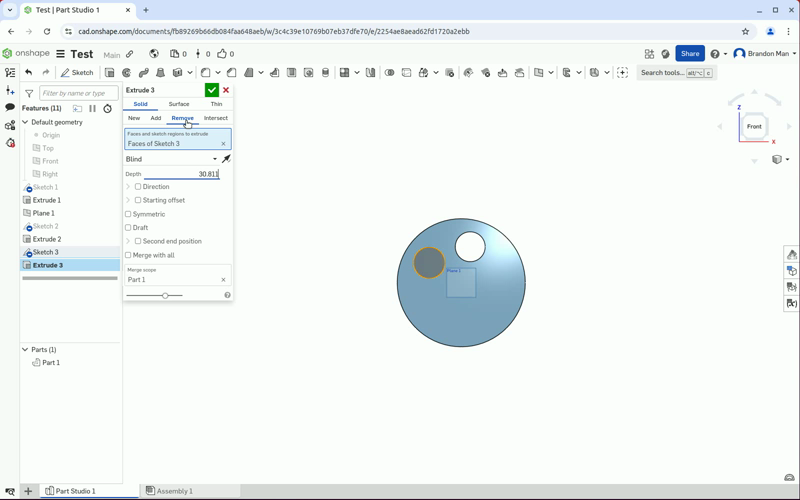
key(tab, 6)
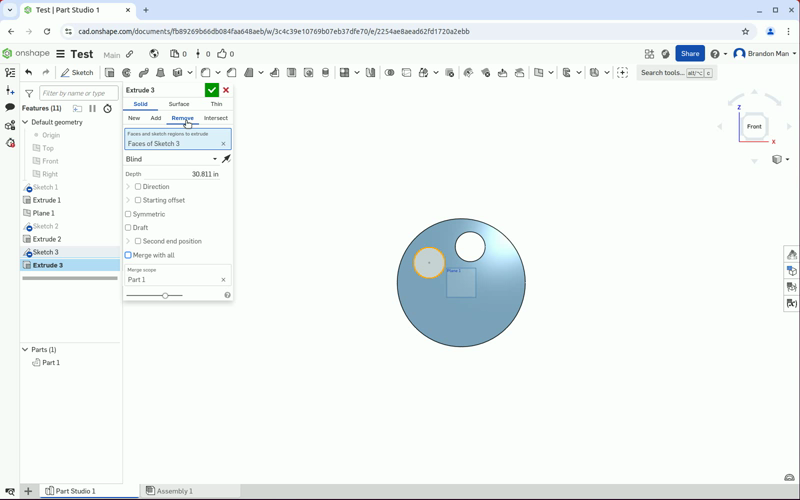
key(space)
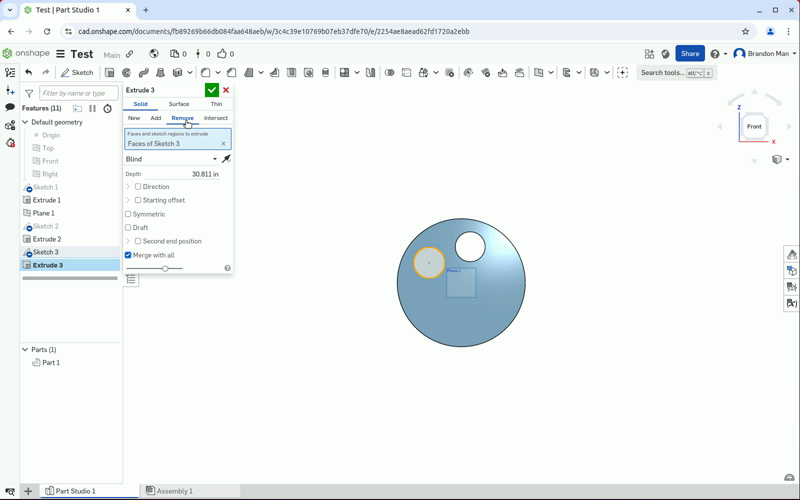
key(enter)
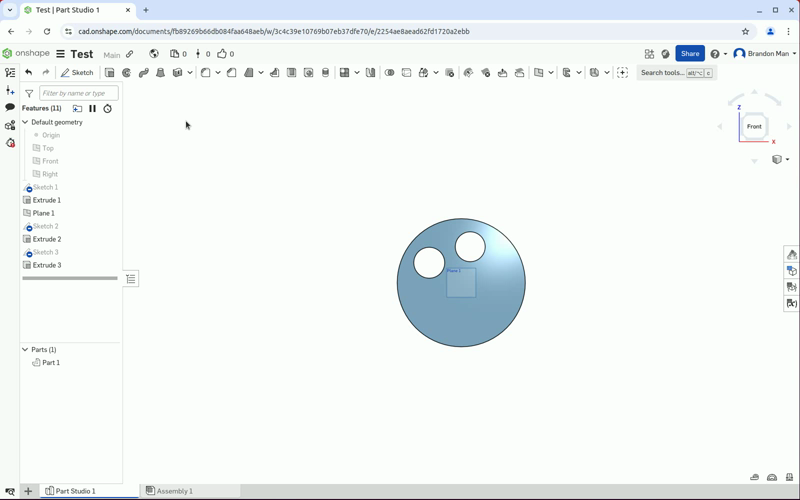
key(shift+h)
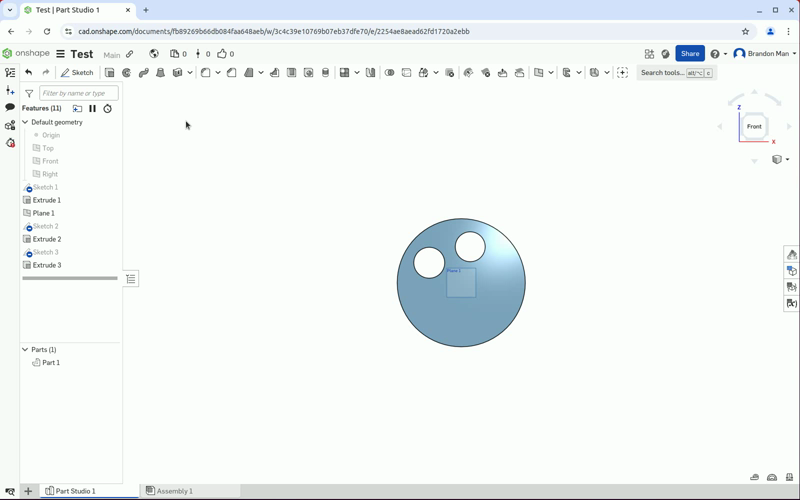
key(shift+h)
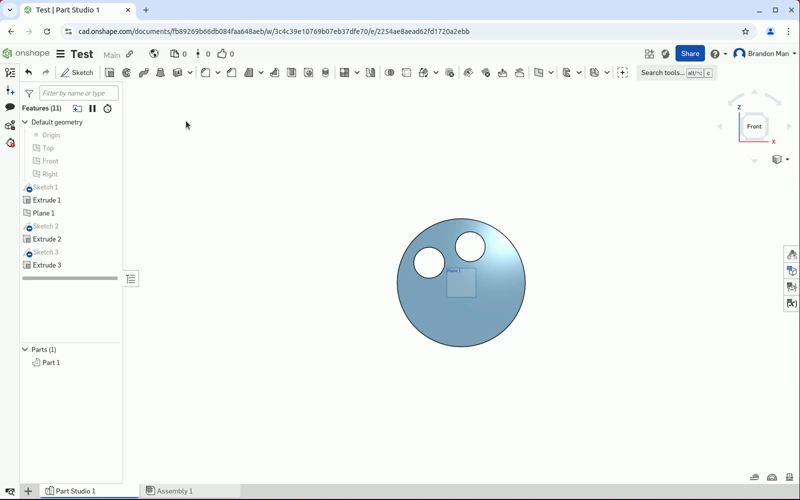
mouse_move(73, 189)
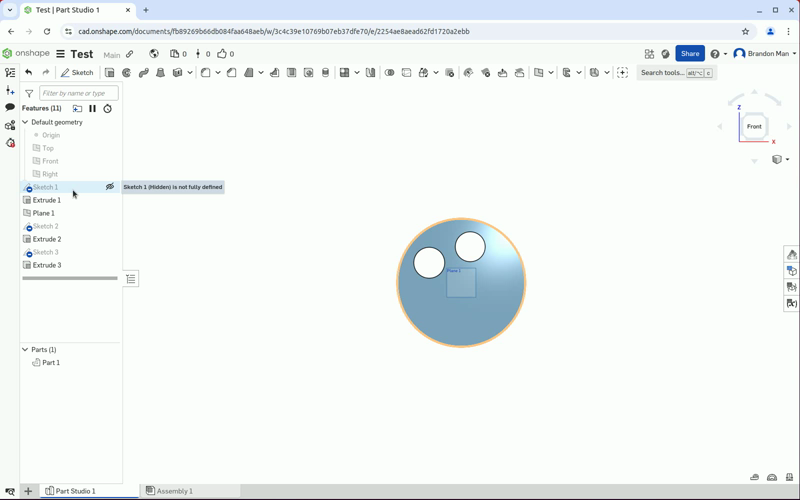
click(73, 189)
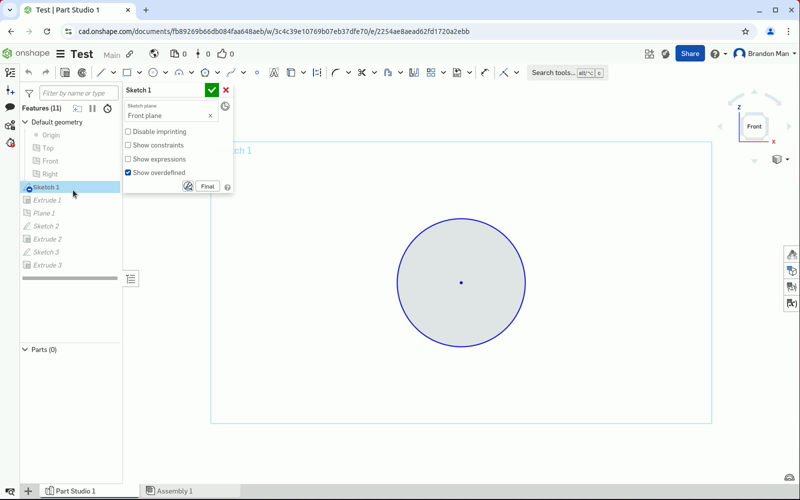
mouse_move(229, 92)
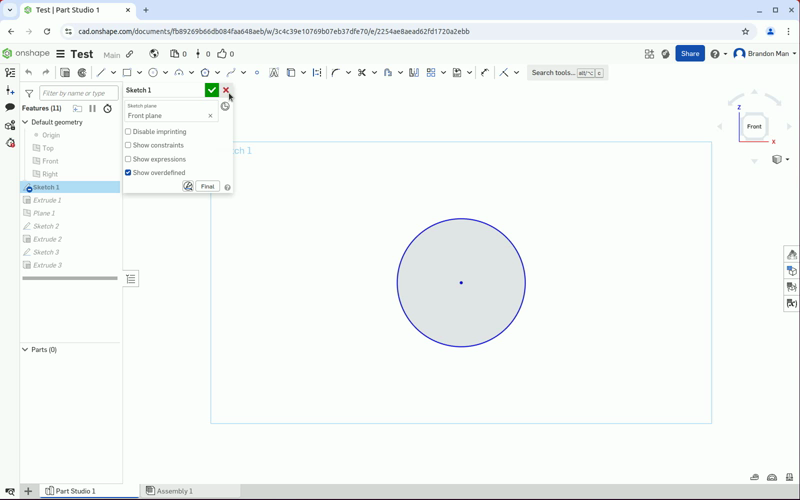
click(229, 92)
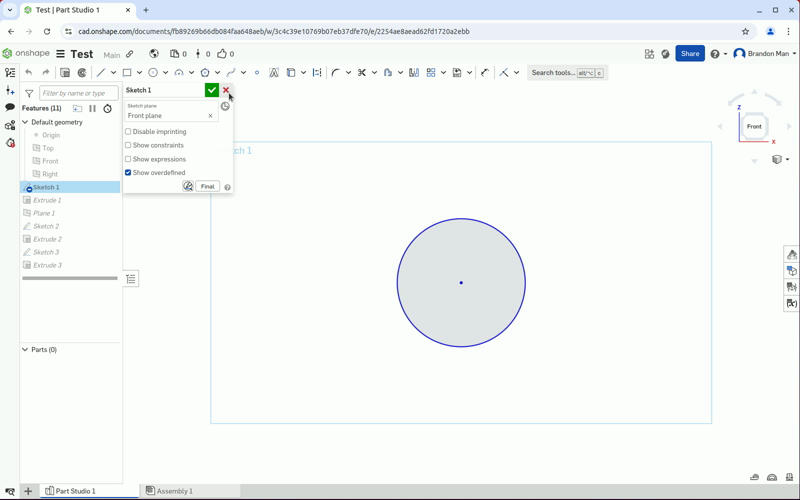
key(shift+s)
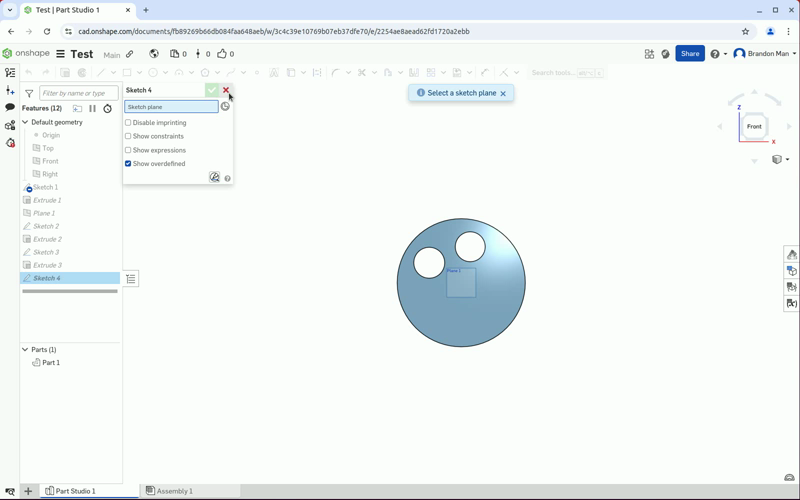
mouse_move(73, 215)
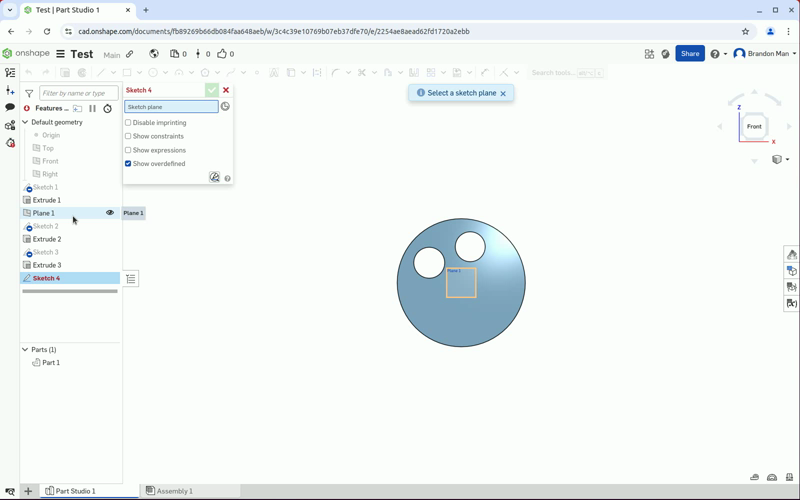
click(73, 215)
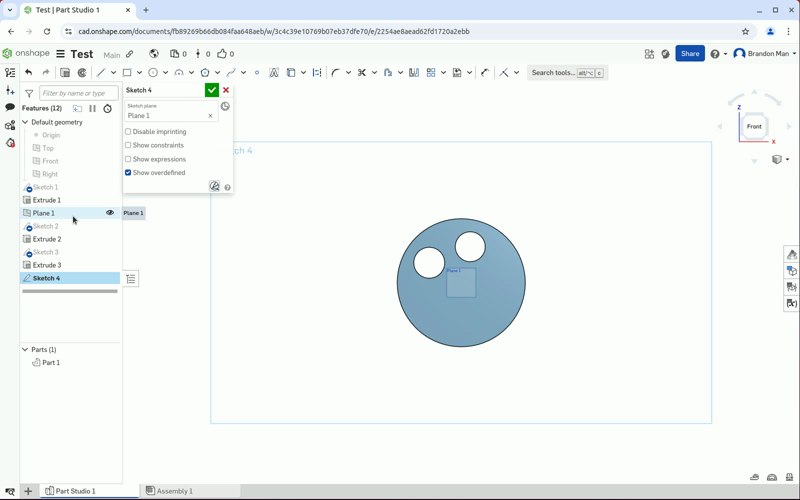
mouse_move(73, 352)
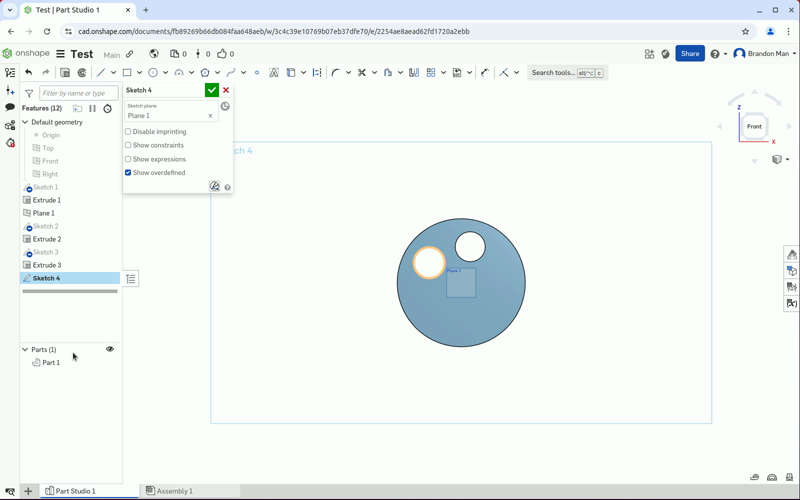
key(y)
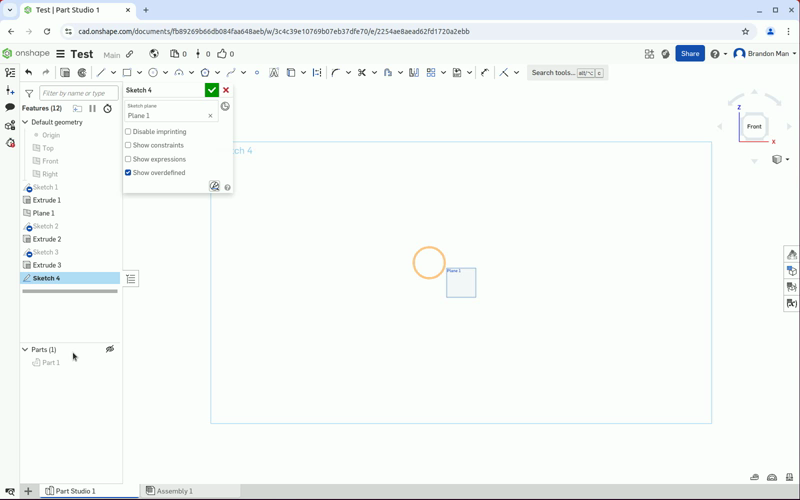
key(c)
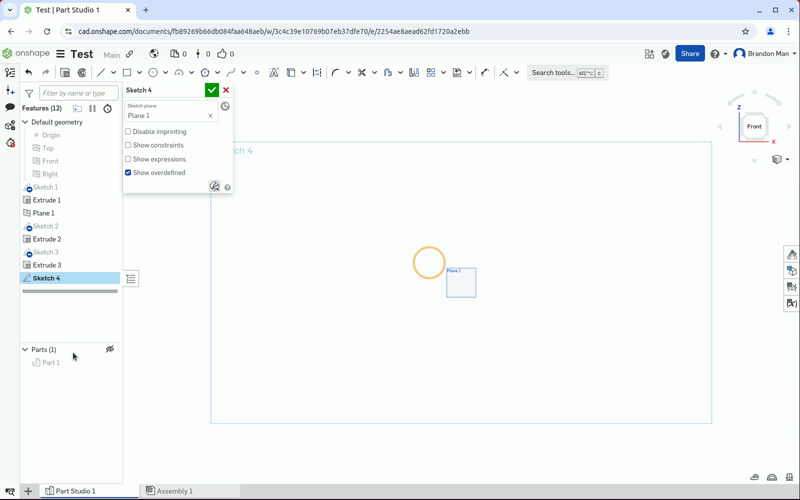
key_down(shift)
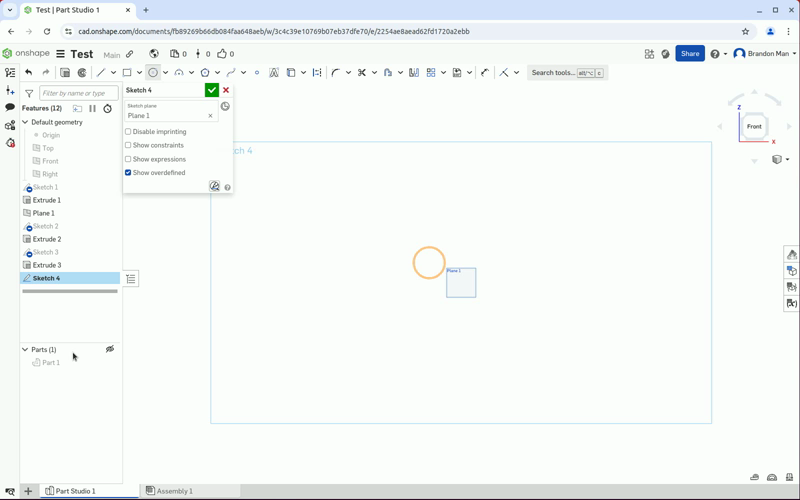
mouse_move(432, 307)
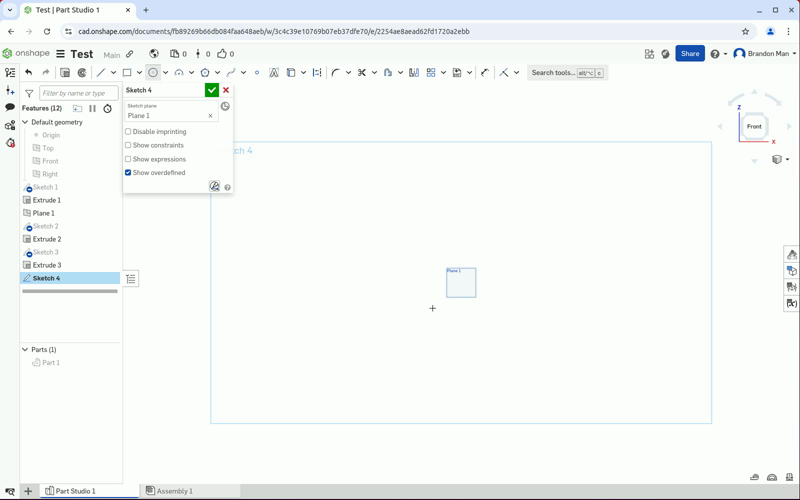
click(432, 307)
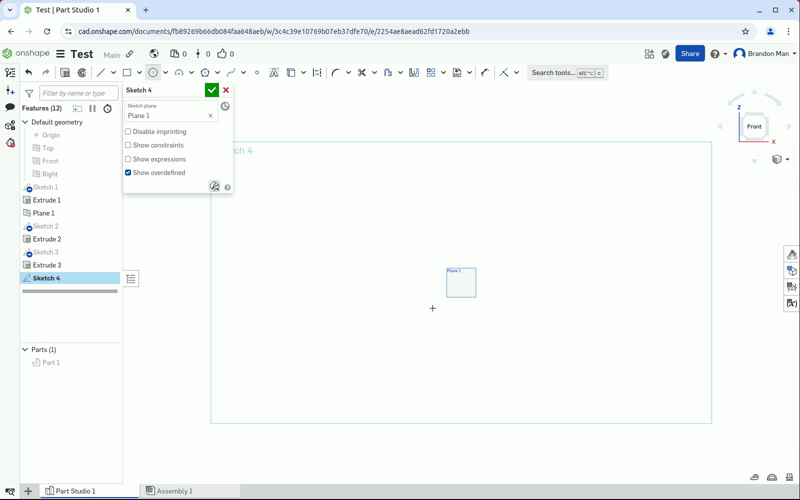
key_up(shift)
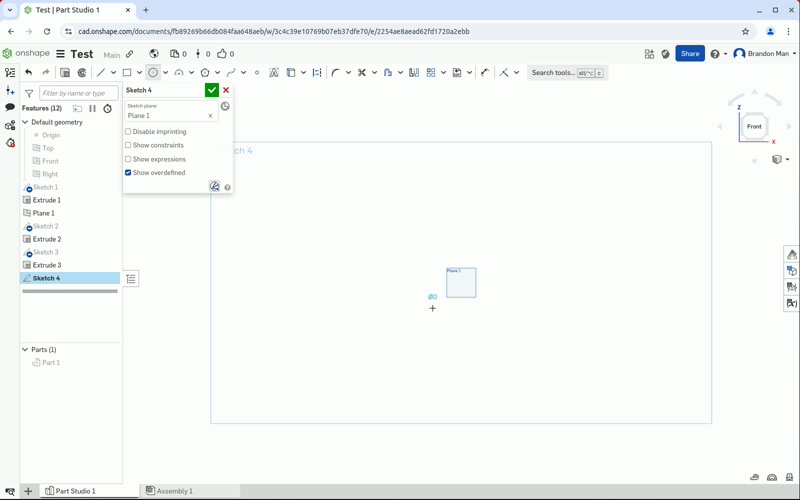
mouse_move(447, 307)
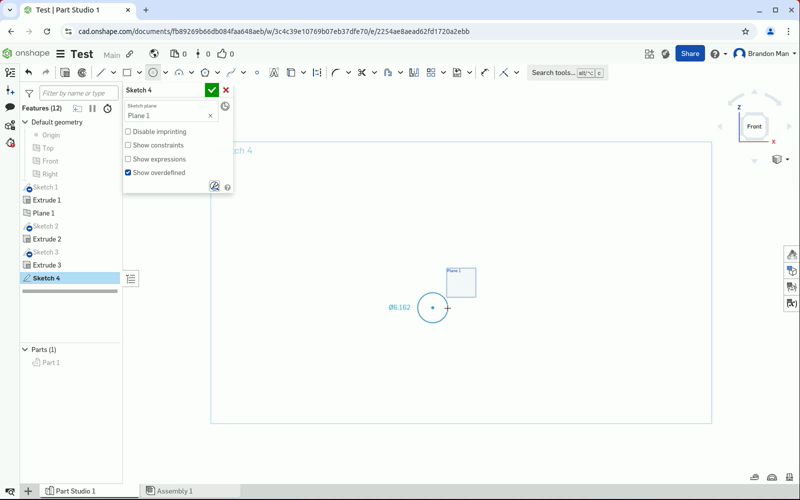
click(447, 307)
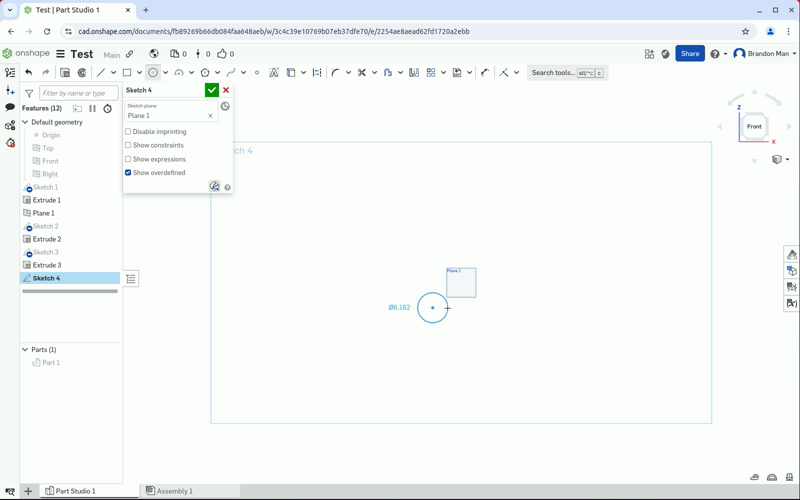
key(esc)
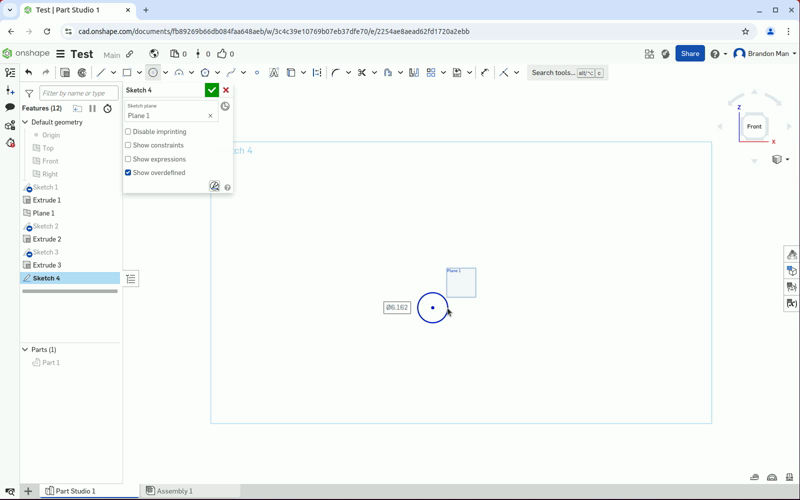
mouse_move(430, 311)
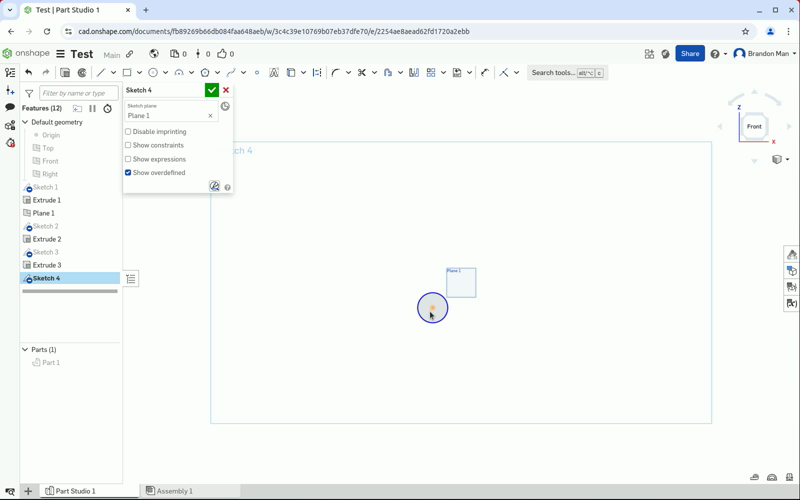
scroll(6)
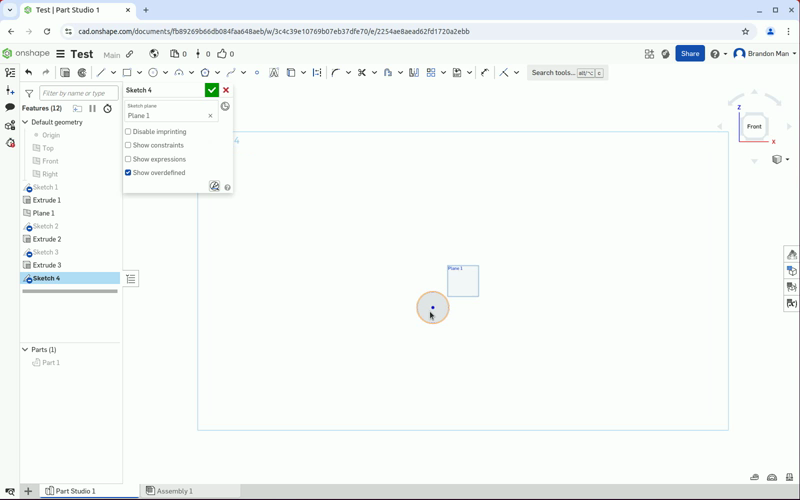
scroll(6)
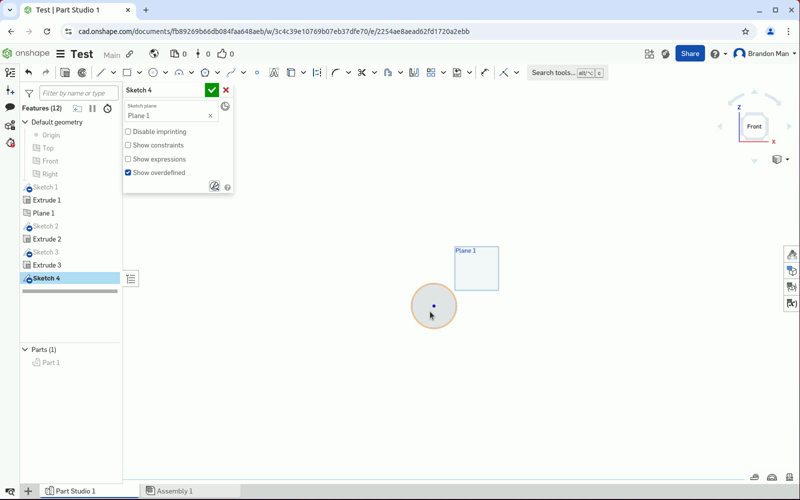
scroll(6)
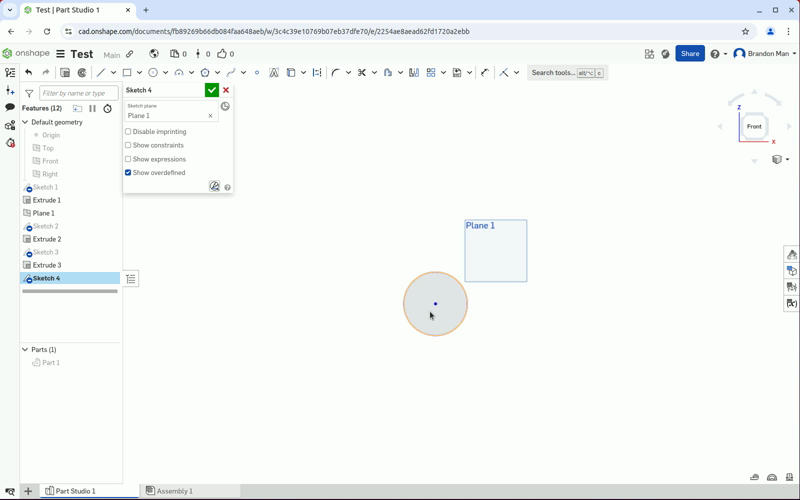
scroll(6)
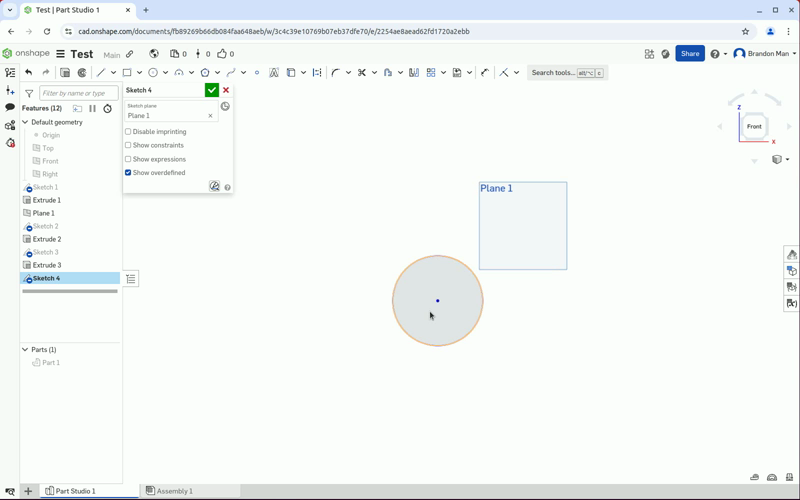
scroll(6)
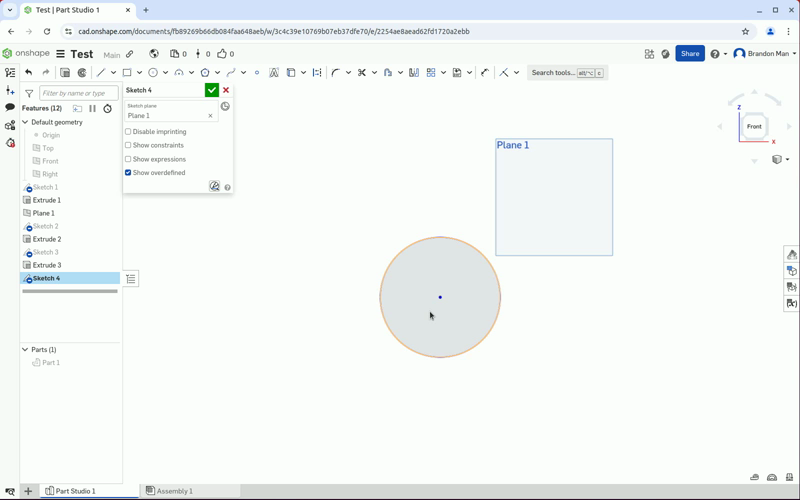
scroll(6)
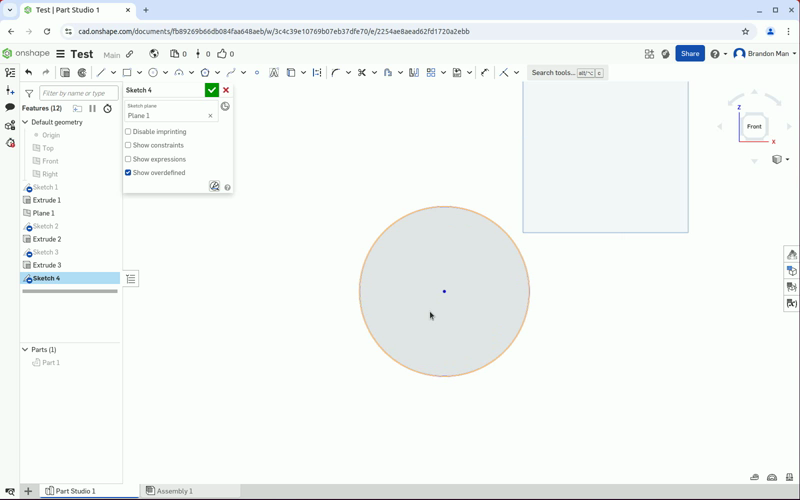
scroll(6)
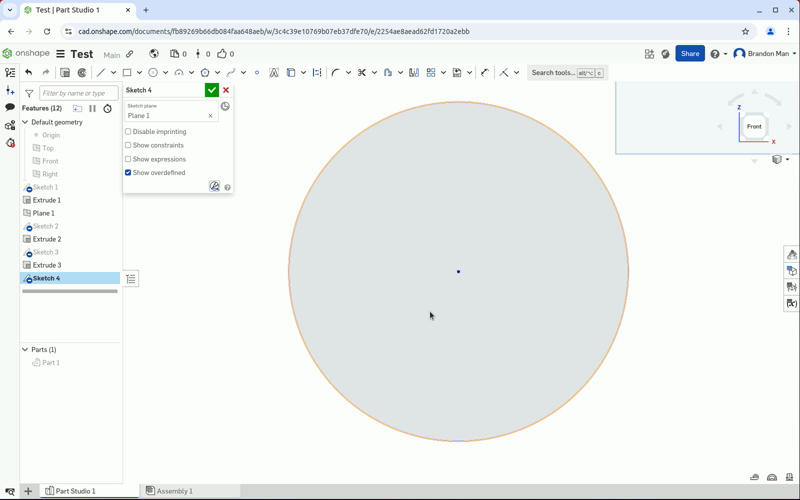
click(430, 311)
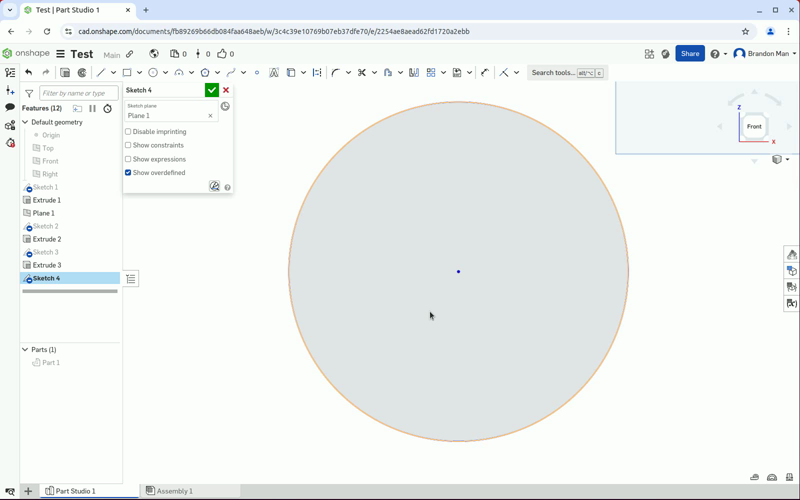
scroll(-6)
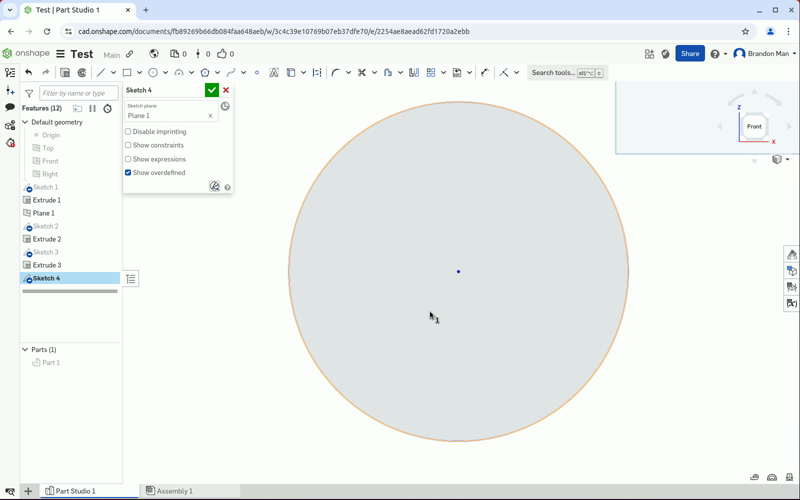
scroll(-6)
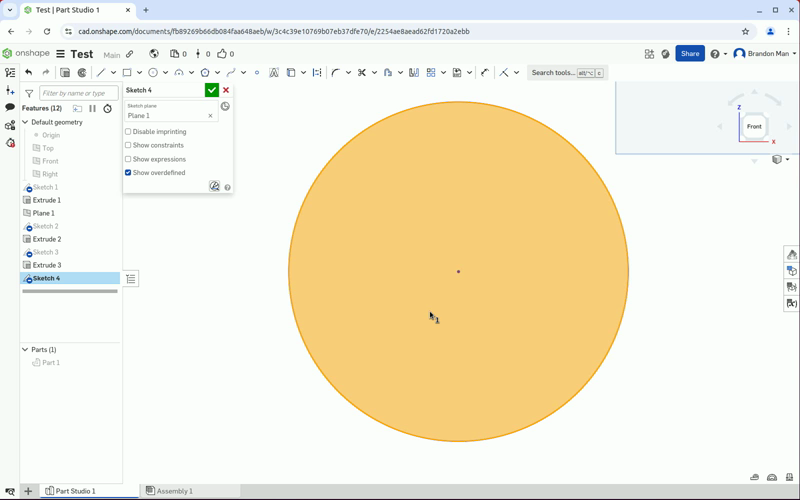
scroll(-6)
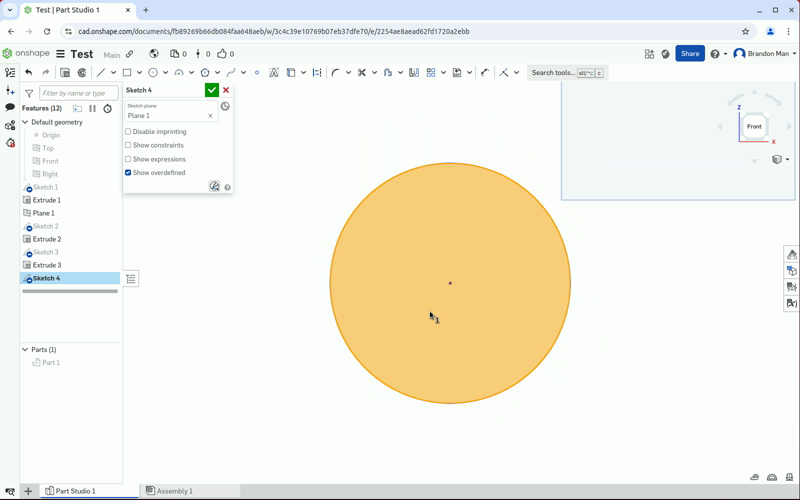
scroll(-6)
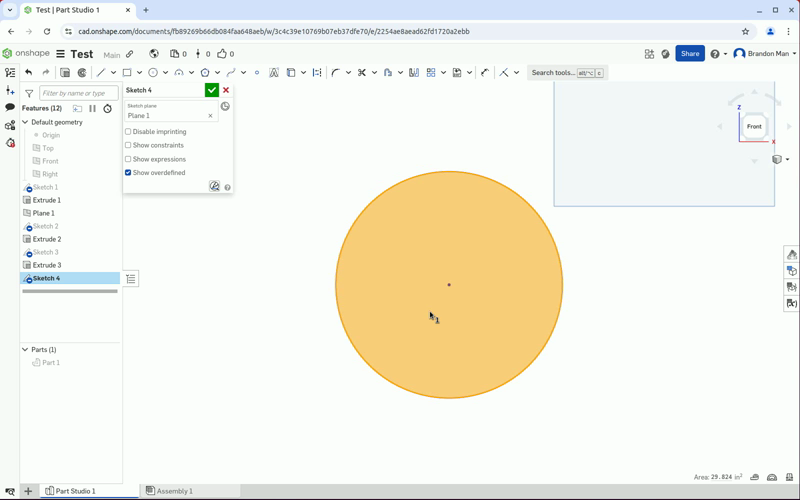
scroll(-6)
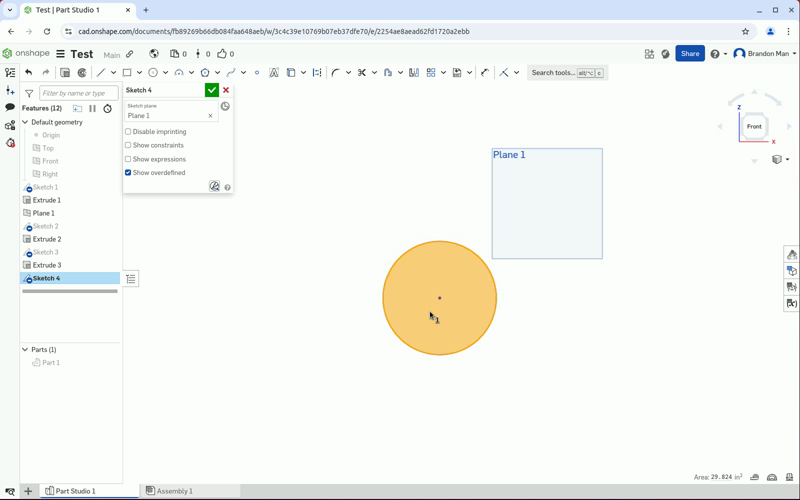
scroll(-6)
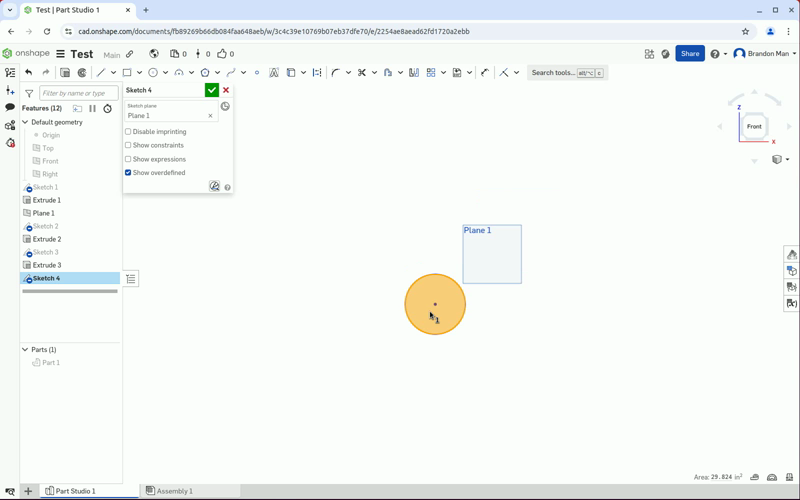
scroll(-6)
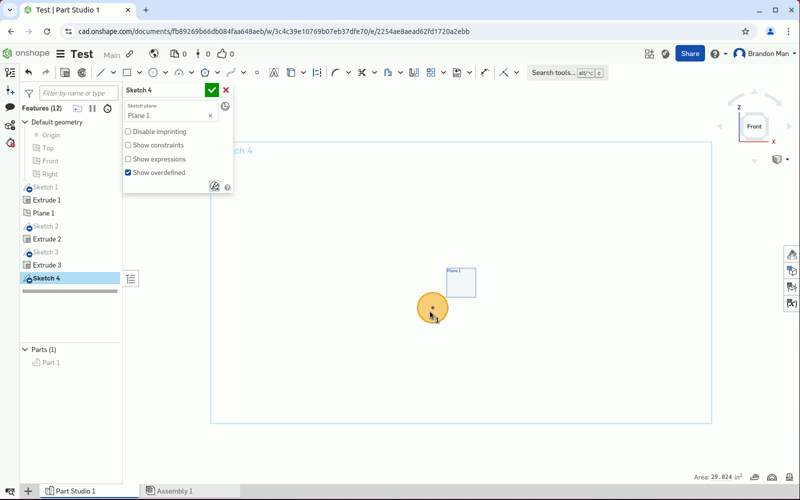
mouse_move(73, 352)
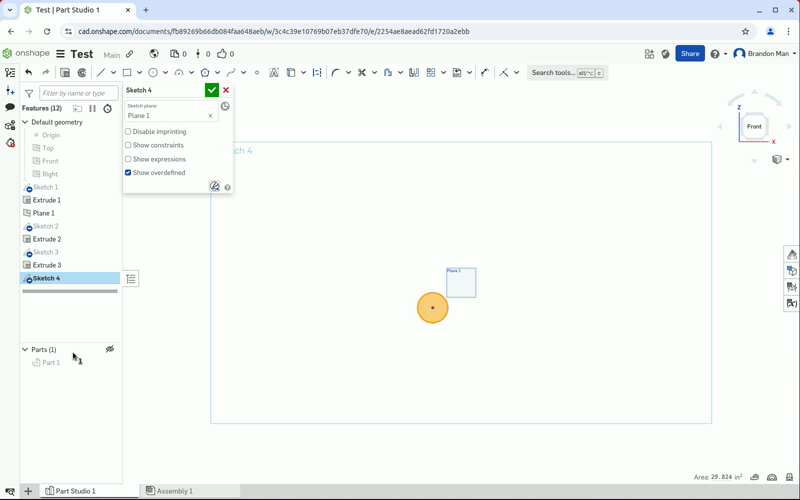
key(shift+y)
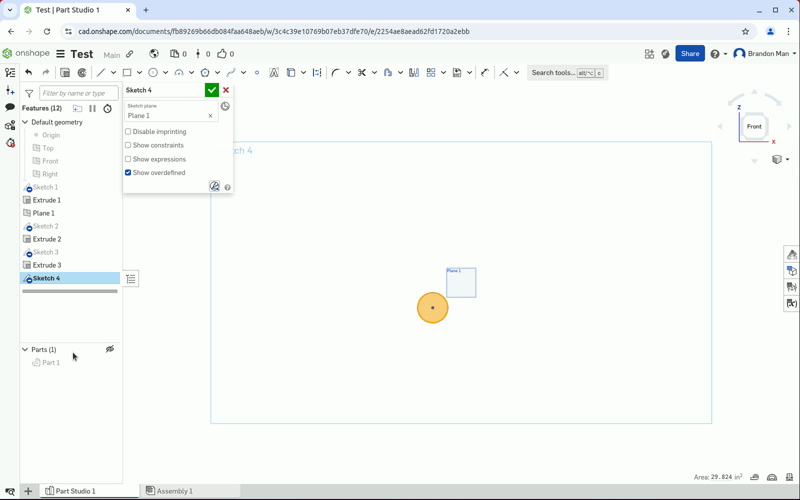
key(shift+e)
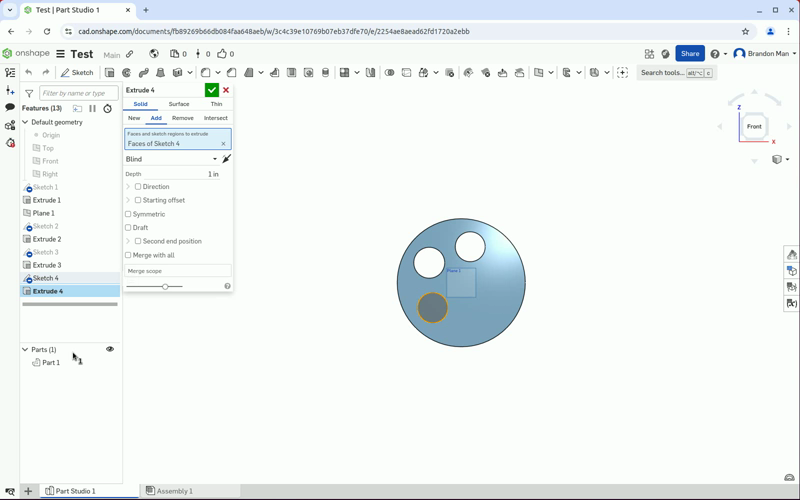
mouse_move(143, 106)
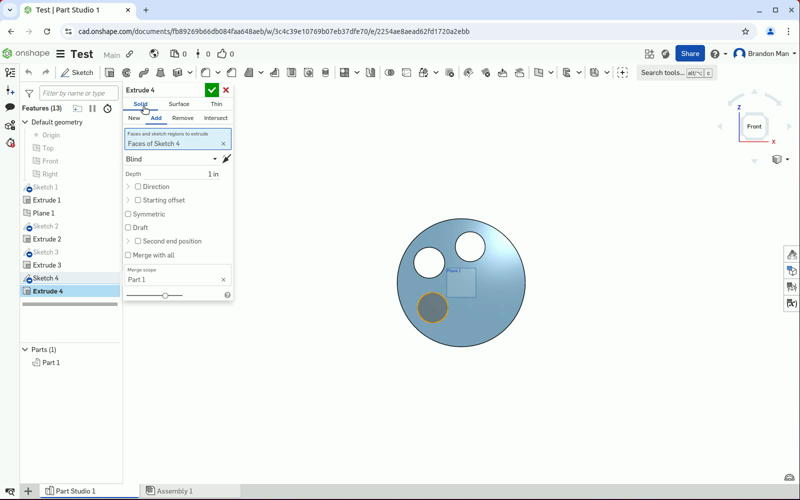
click(143, 106)
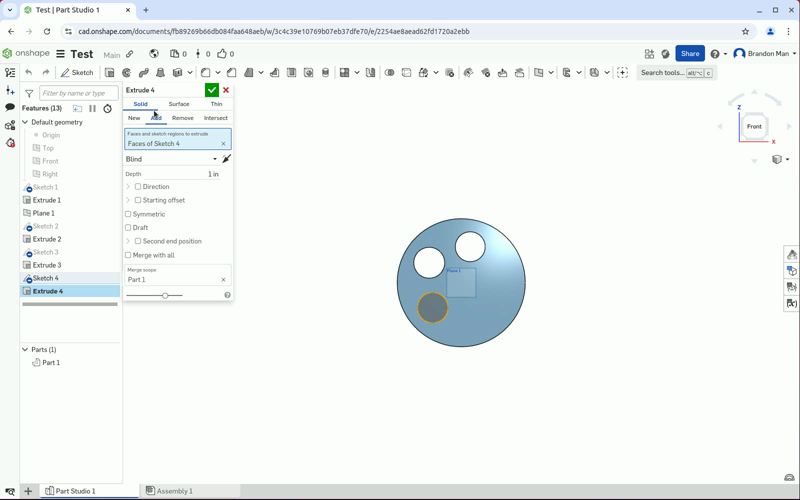
mouse_move(186, 120)
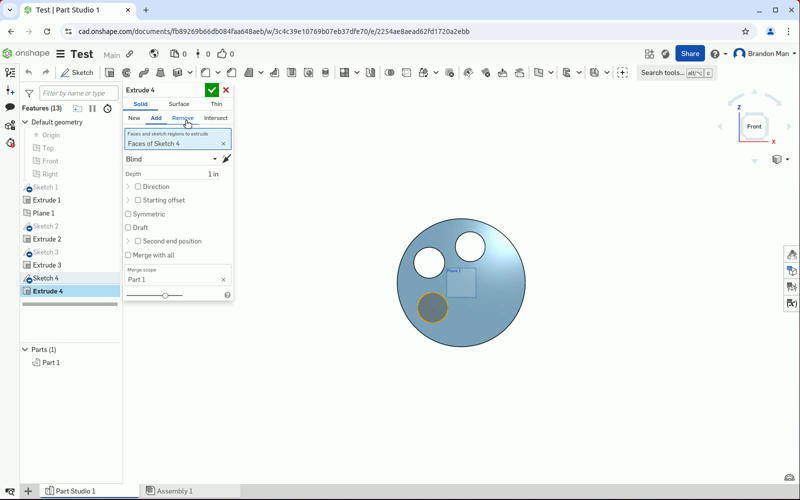
click(186, 120)
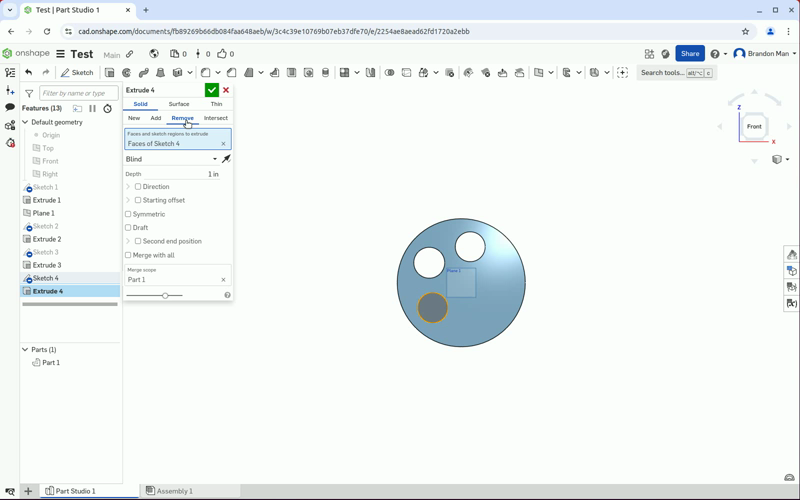
key(tab, 4)
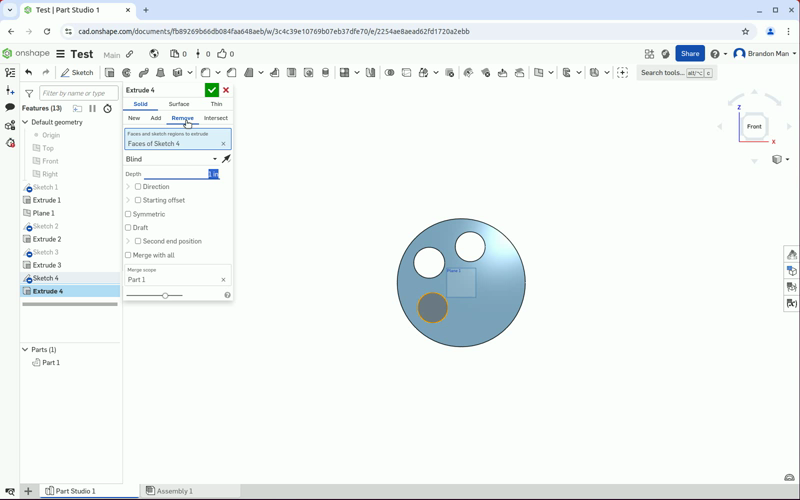
text(30.811)
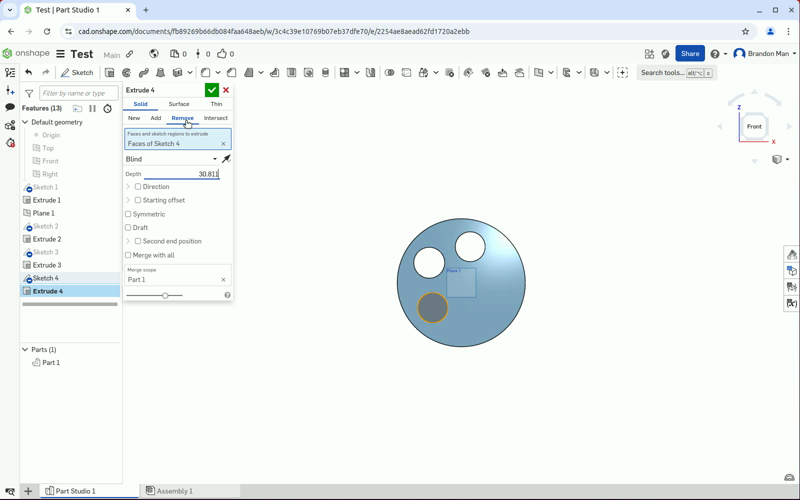
key(tab, 6)
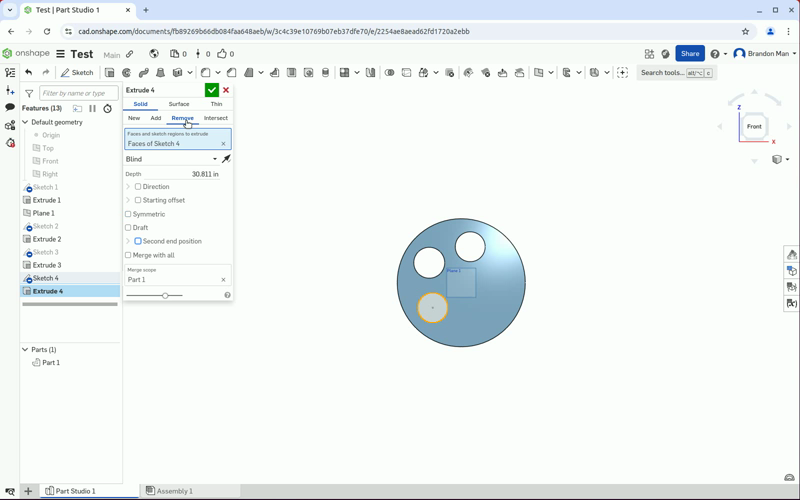
key(space)
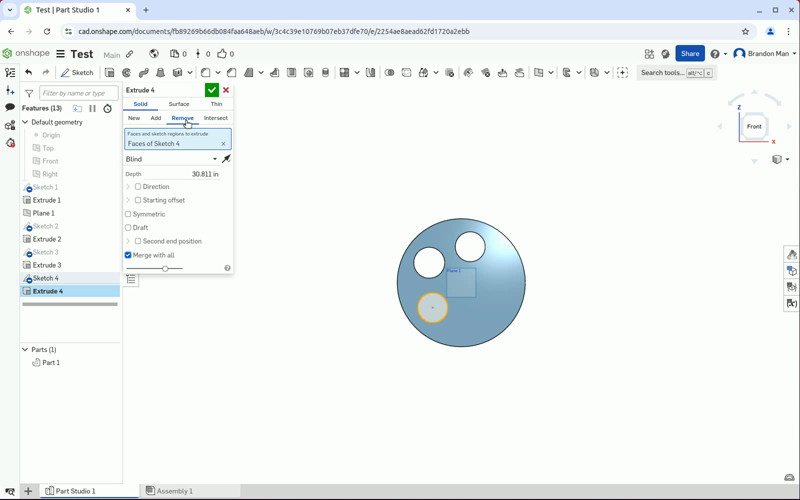
key(enter)
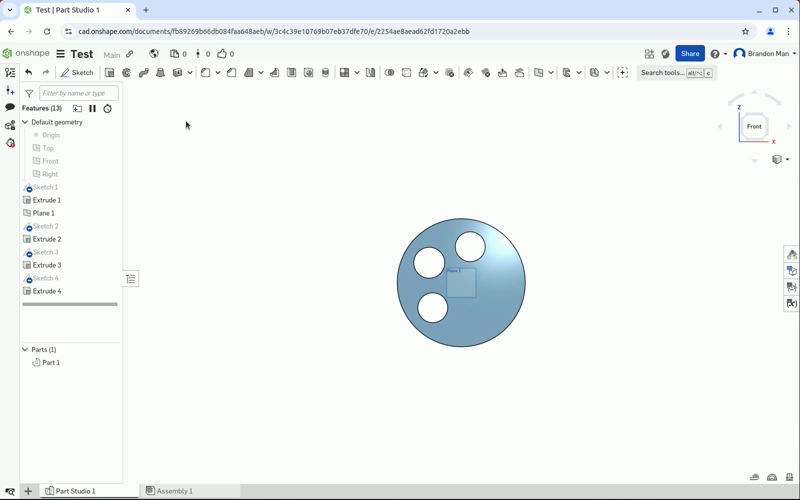
key(shift+h)
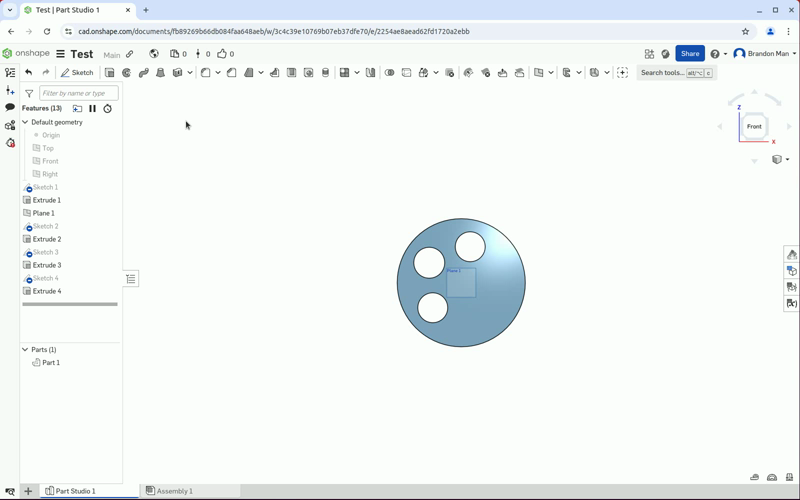
key(shift+h)
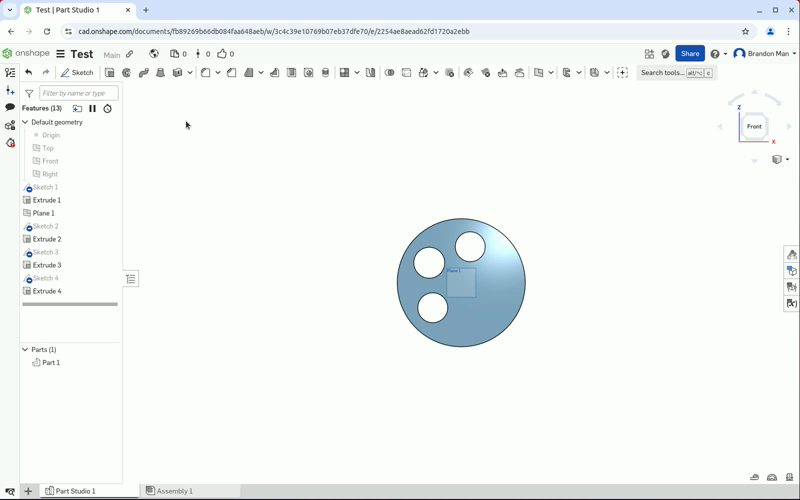
mouse_move(73, 189)
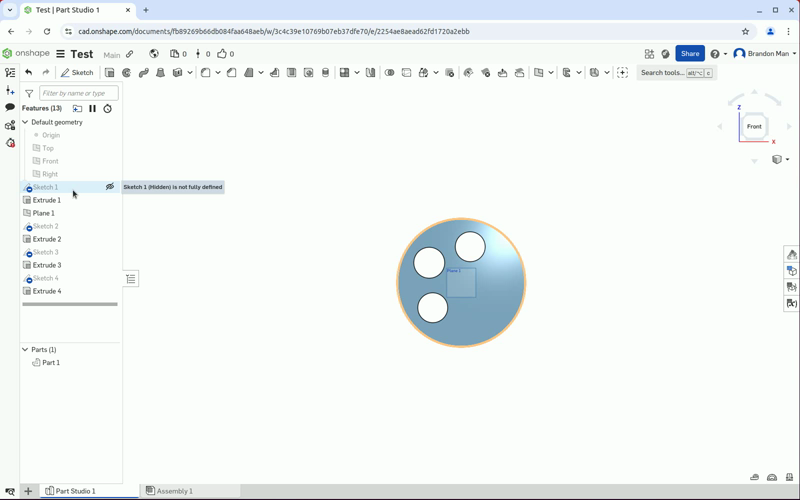
click(73, 189)
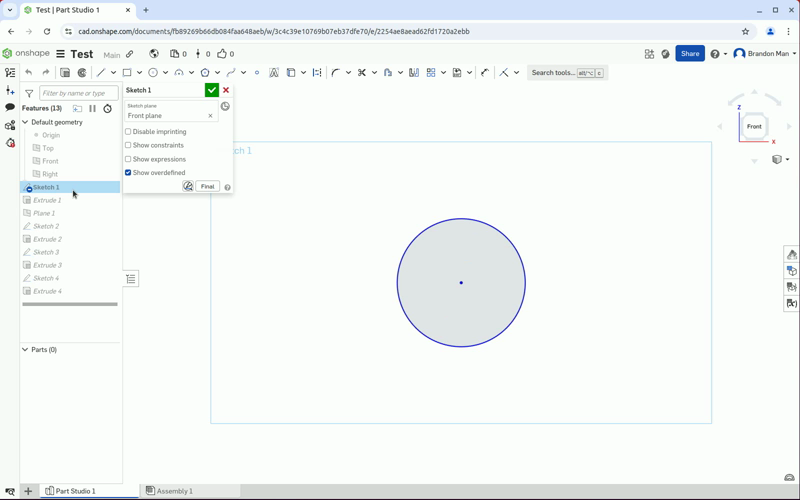
mouse_move(229, 92)
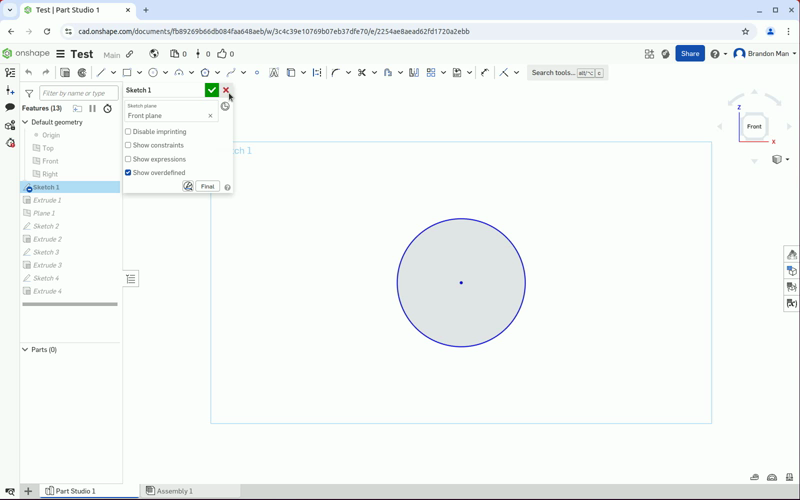
click(229, 92)
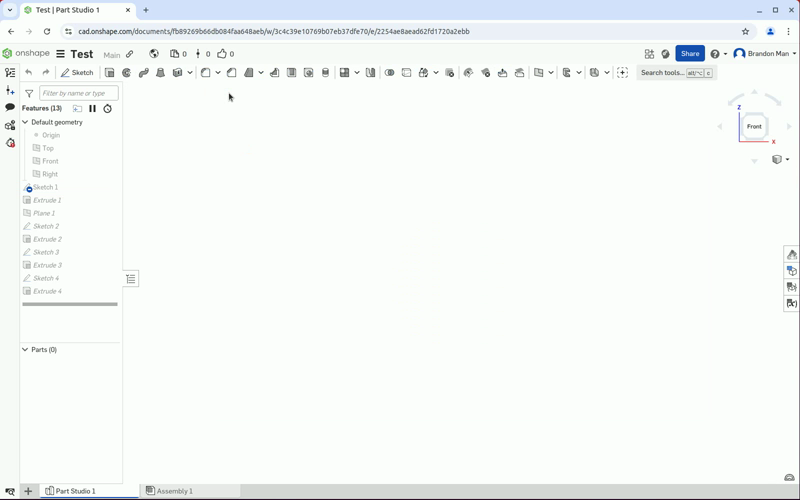
key(shift+s)
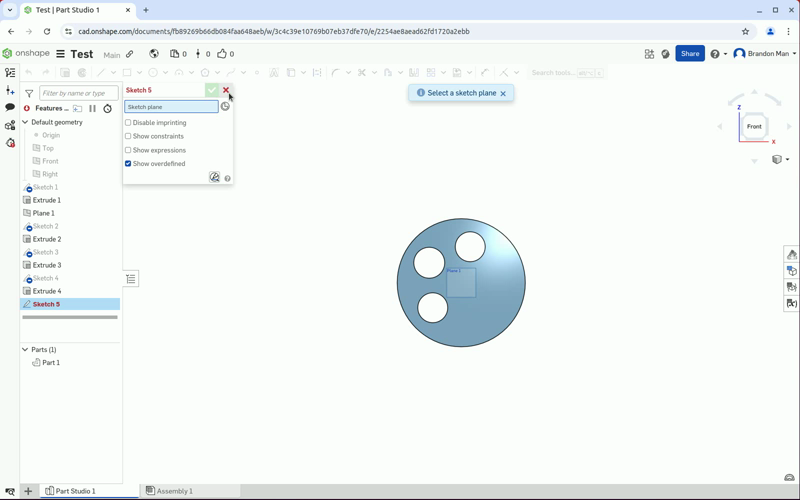
mouse_move(73, 215)
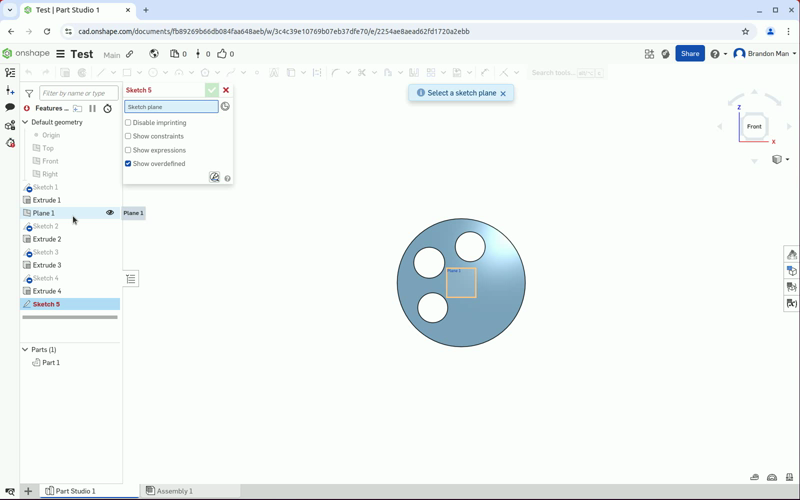
click(73, 215)
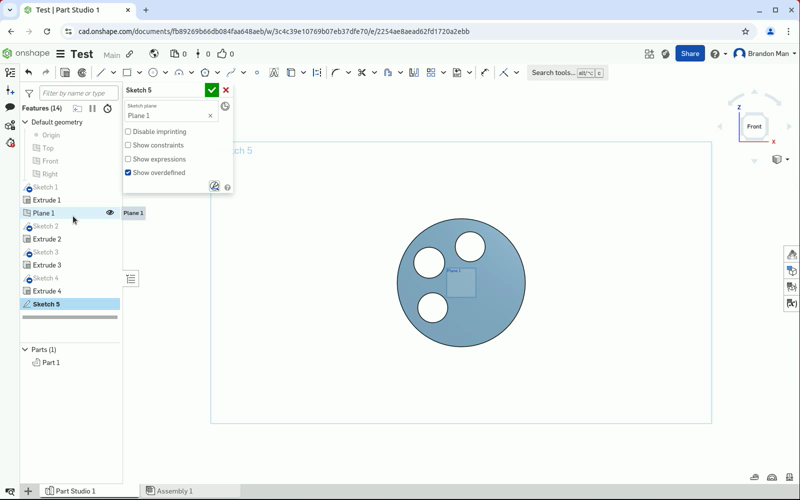
mouse_move(73, 352)
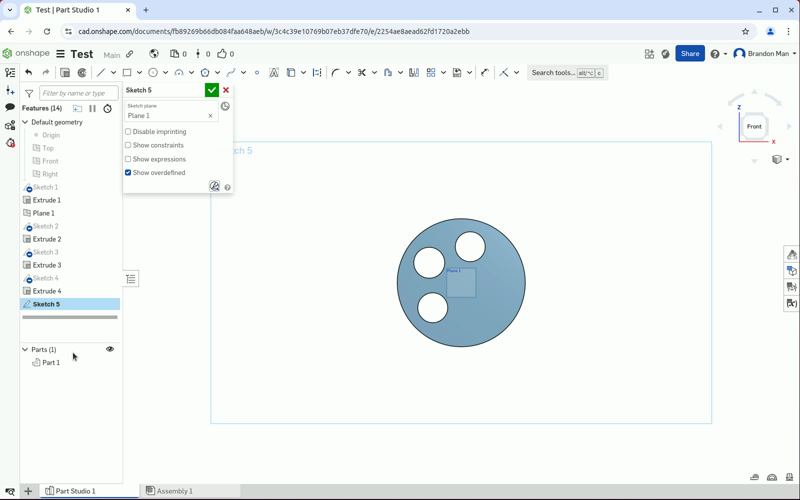
key(y)
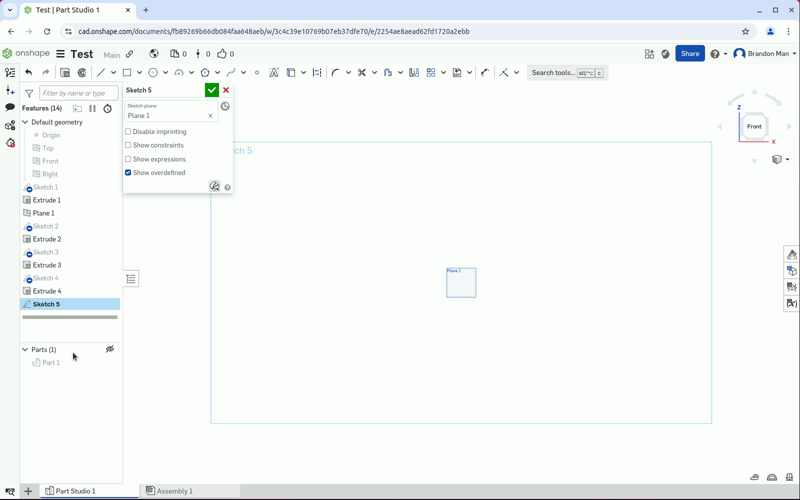
key(c)
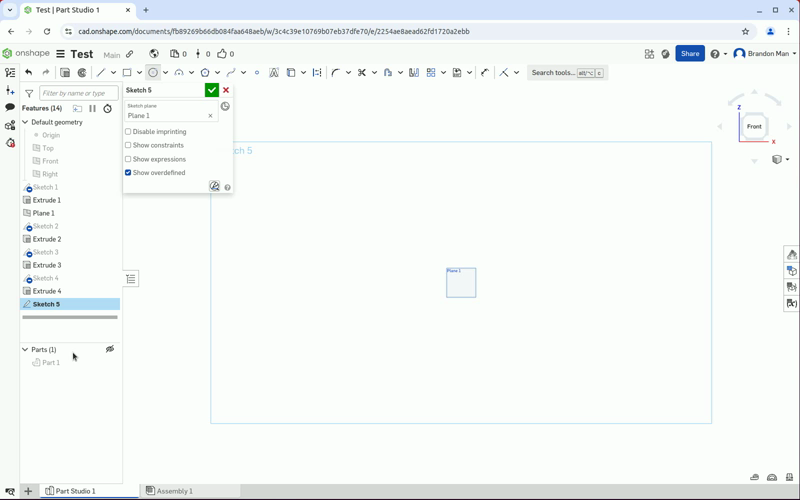
key_down(shift)
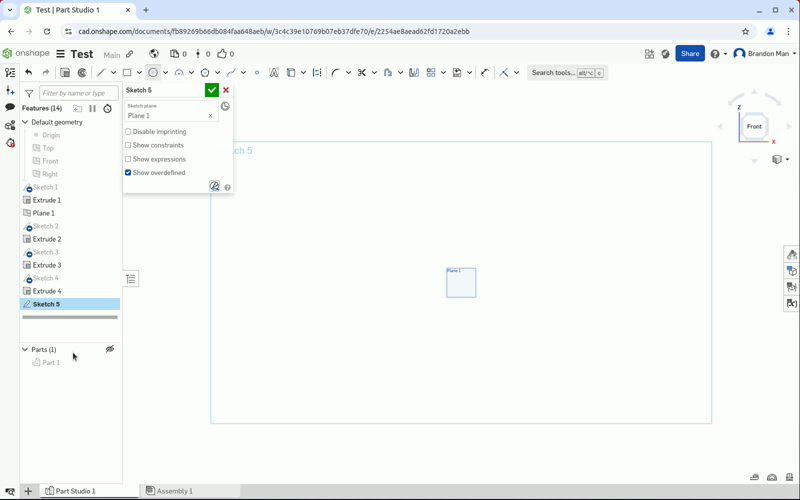
mouse_move(476, 318)
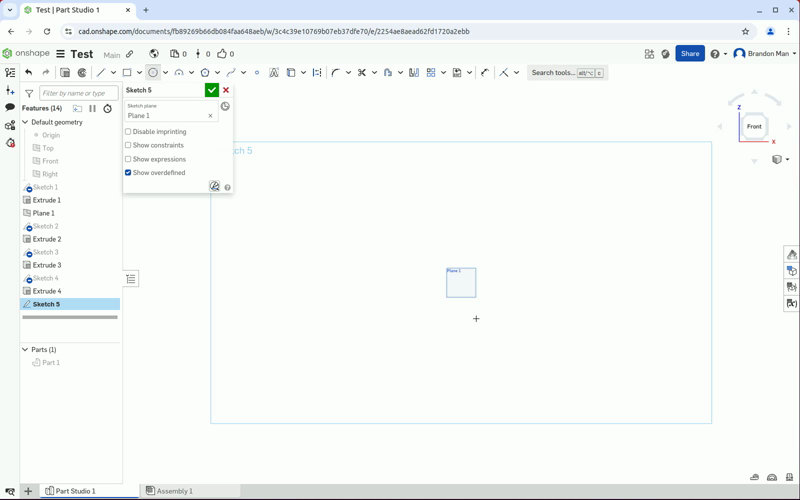
click(476, 318)
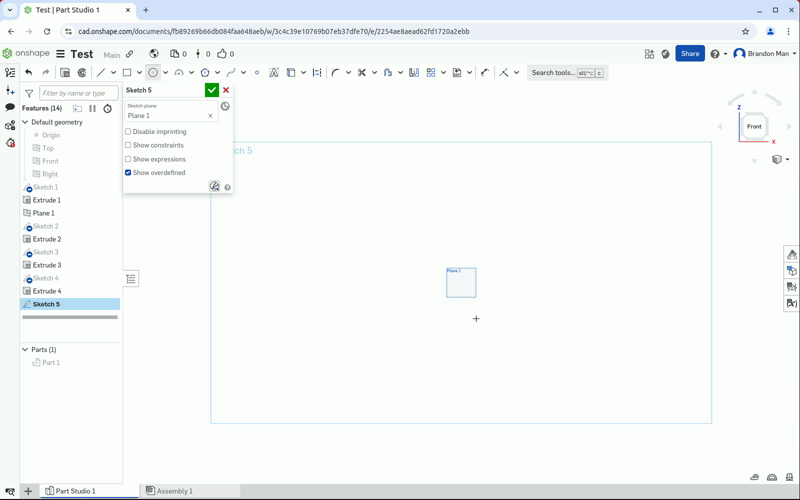
key_up(shift)
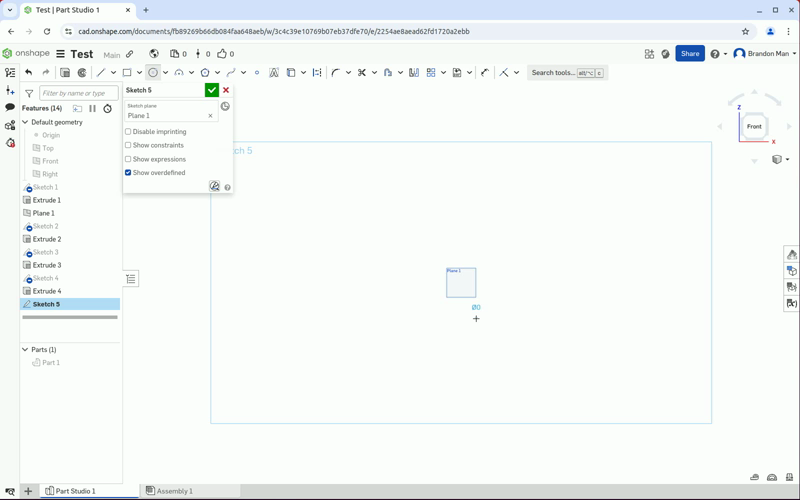
mouse_move(491, 318)
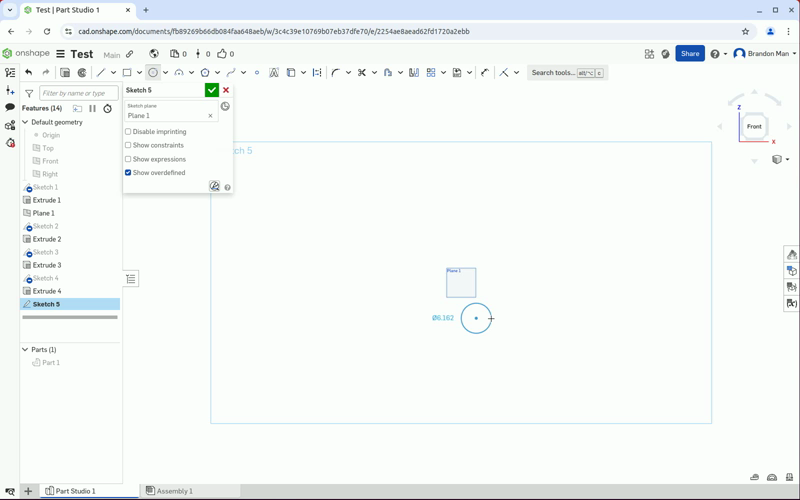
click(491, 318)
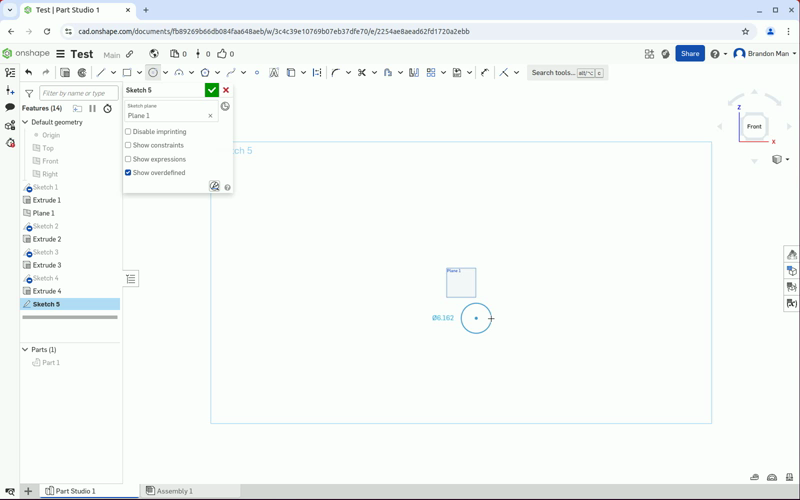
key(esc)
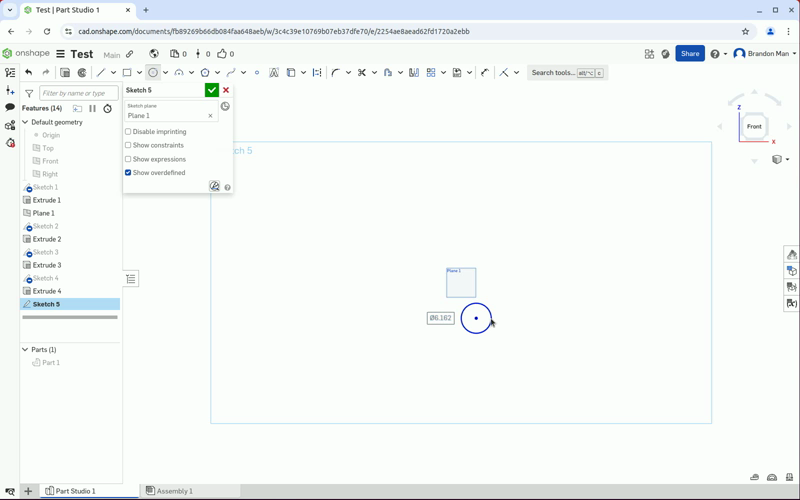
mouse_move(475, 327)
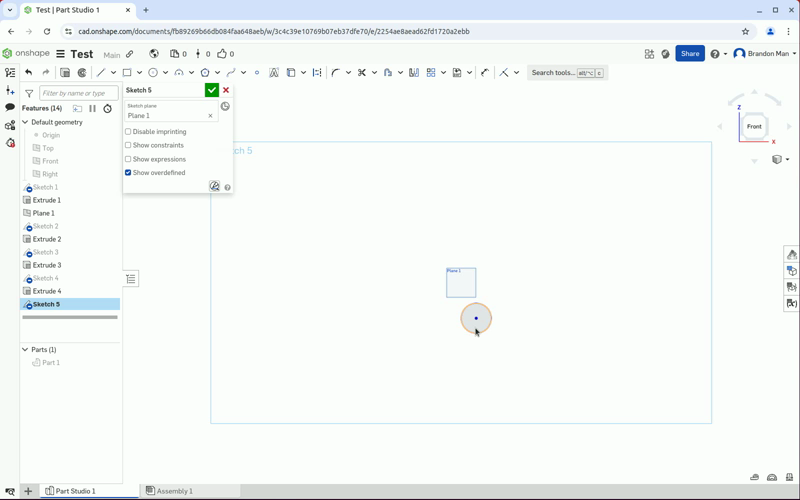
scroll(6)
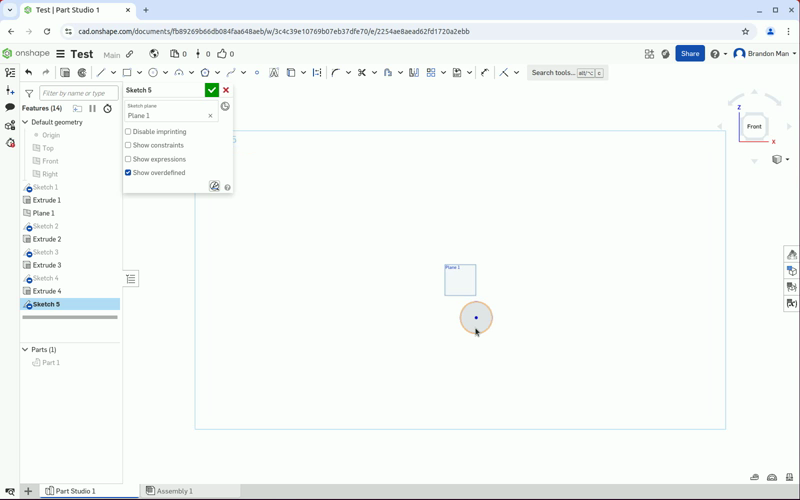
scroll(6)
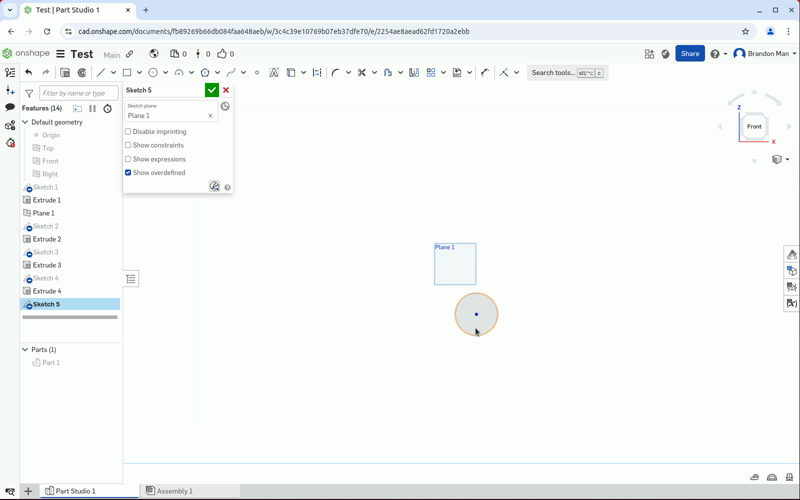
scroll(6)
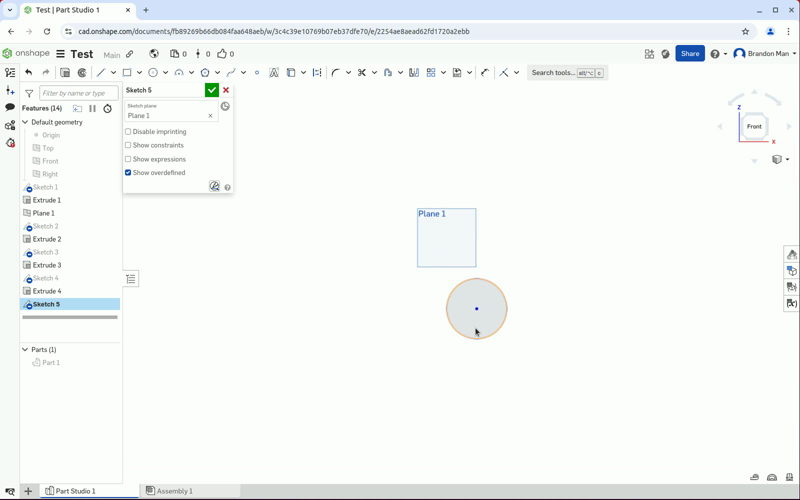
scroll(6)
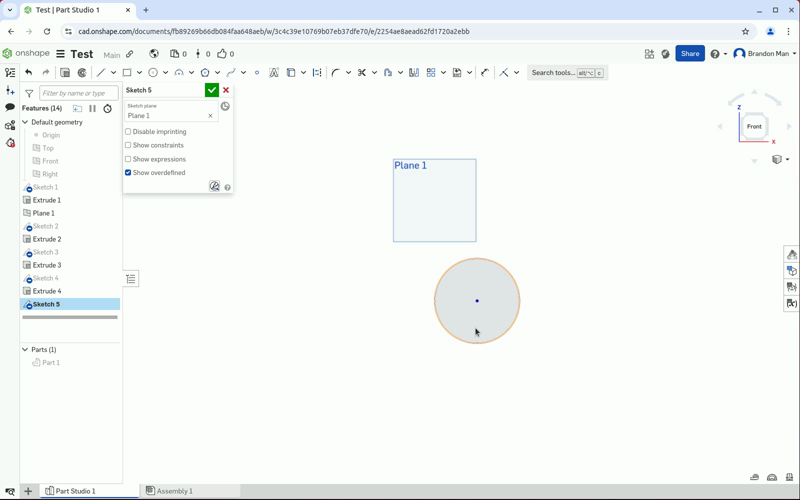
scroll(6)
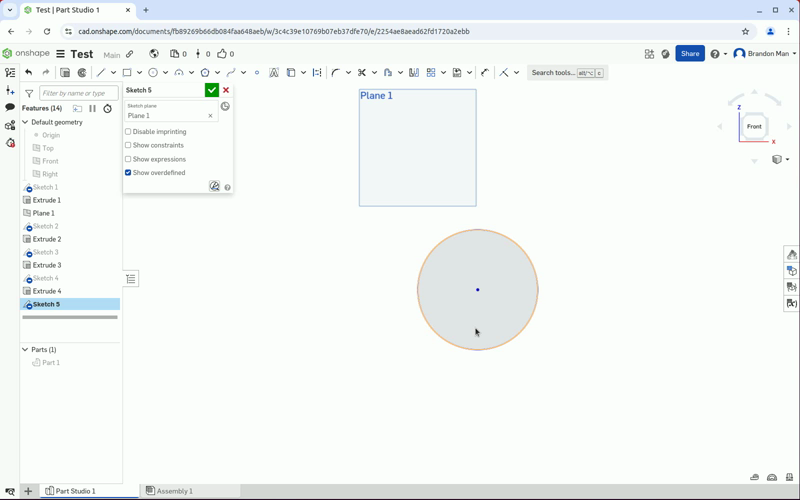
scroll(6)
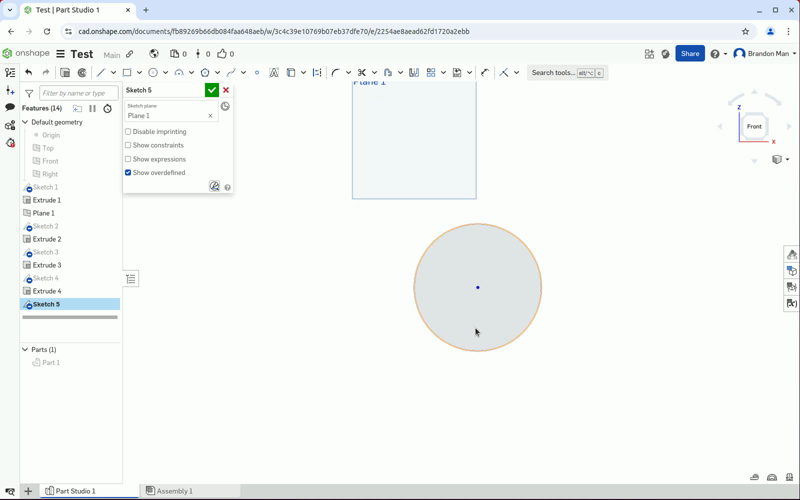
scroll(6)
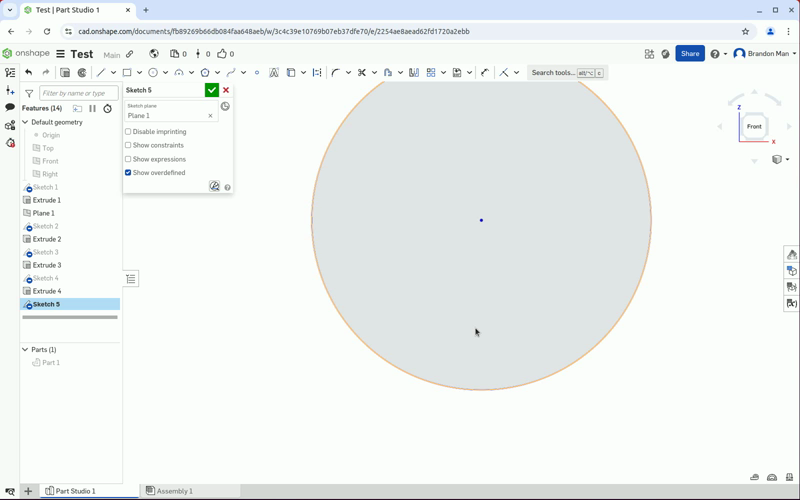
click(475, 327)
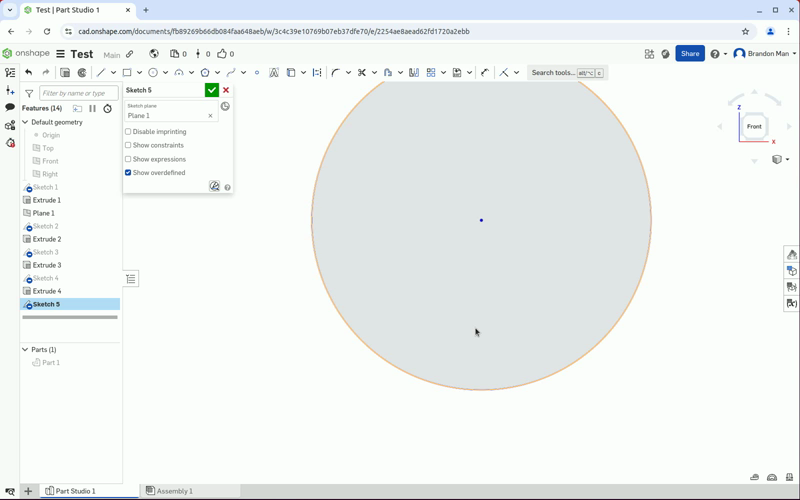
scroll(-6)
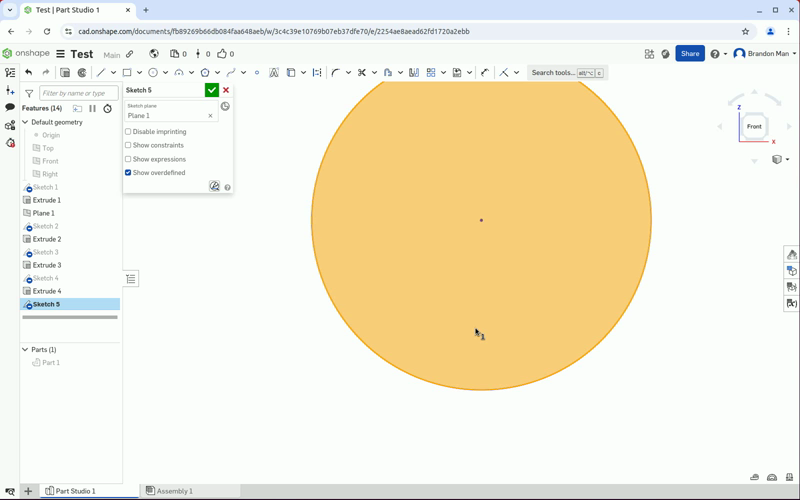
scroll(-6)
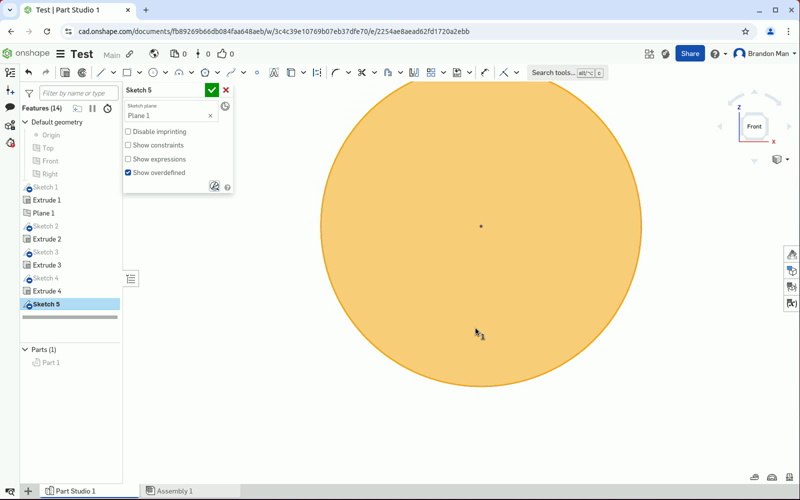
scroll(-6)
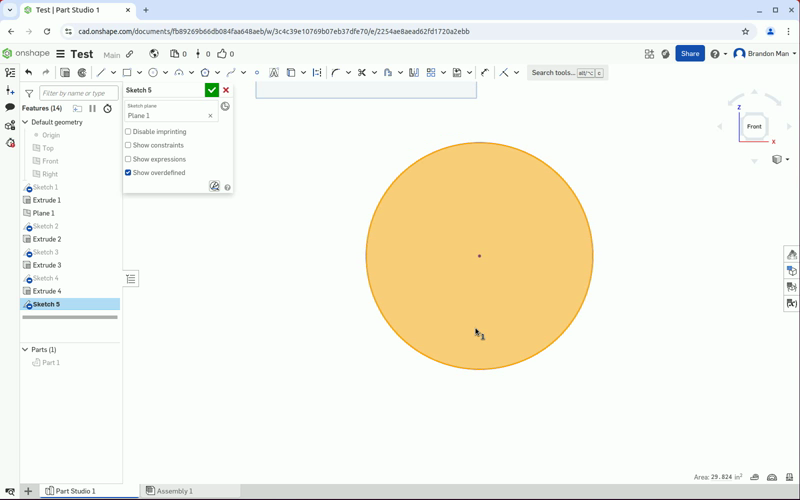
scroll(-6)
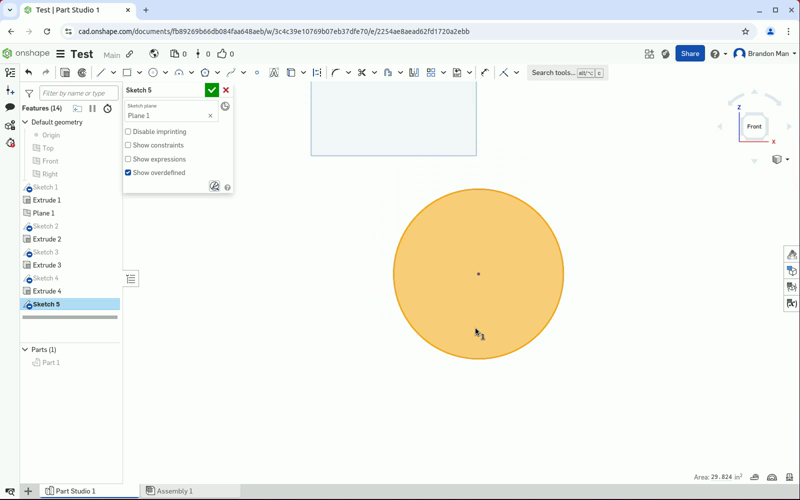
scroll(-6)
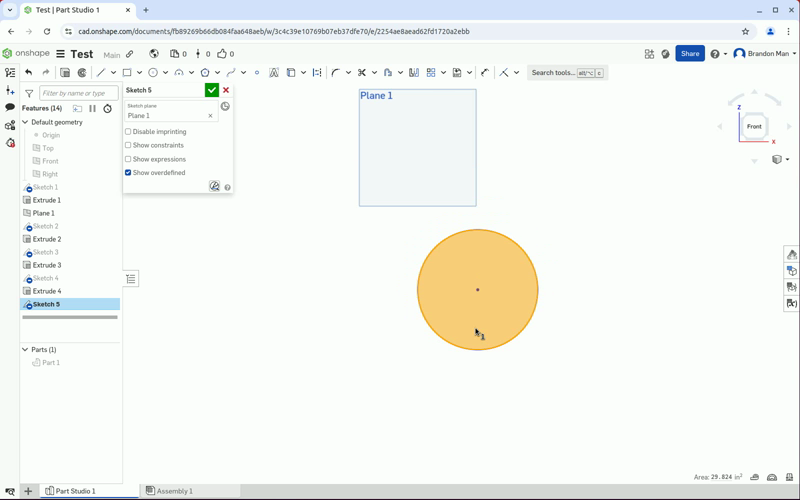
scroll(-6)
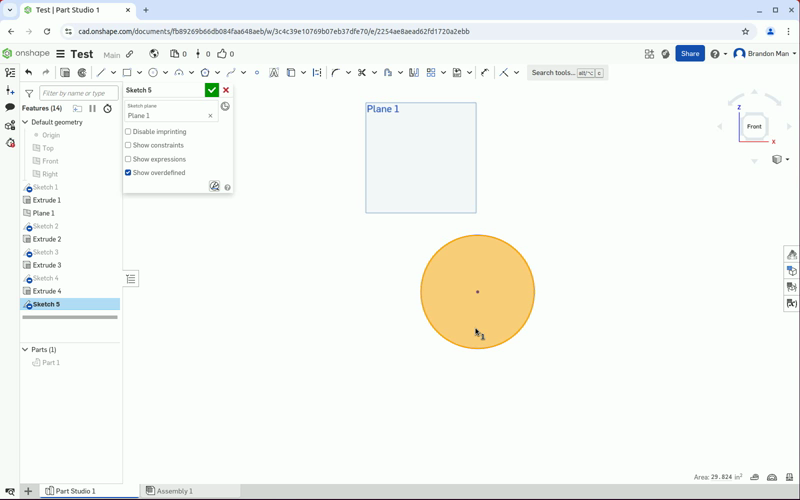
scroll(-6)
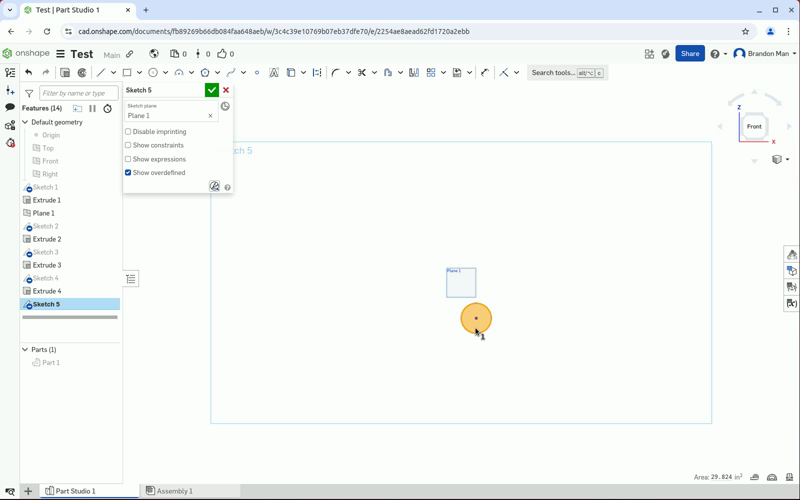
mouse_move(73, 352)
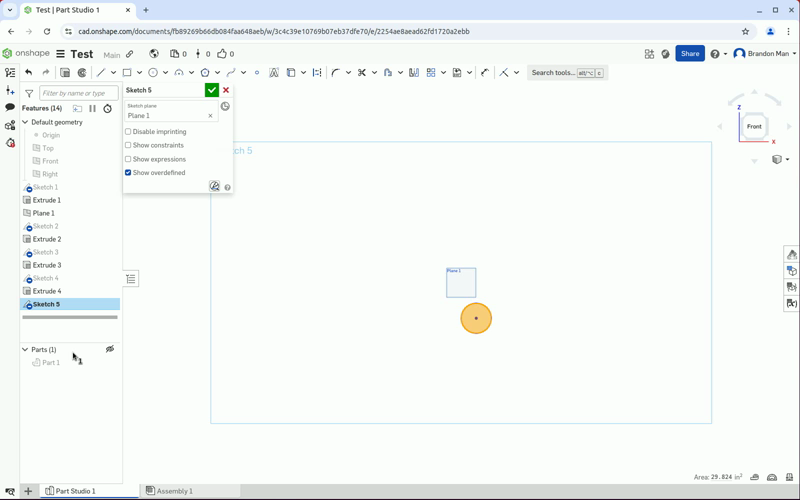
key(shift+y)
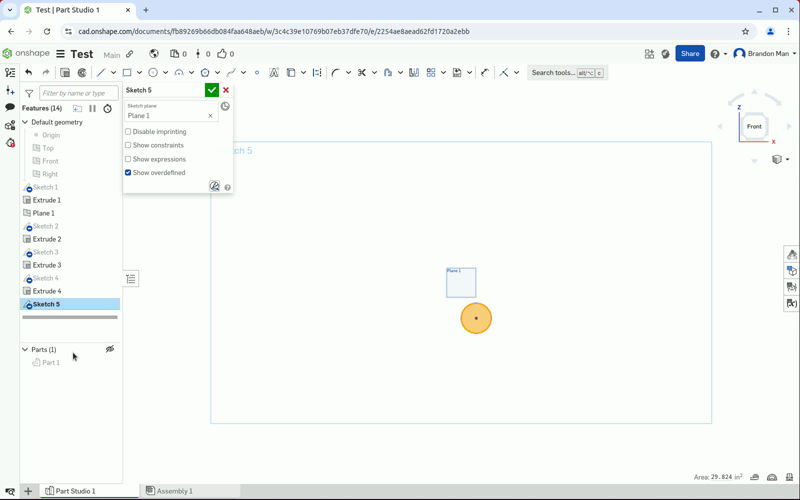
key(shift+e)
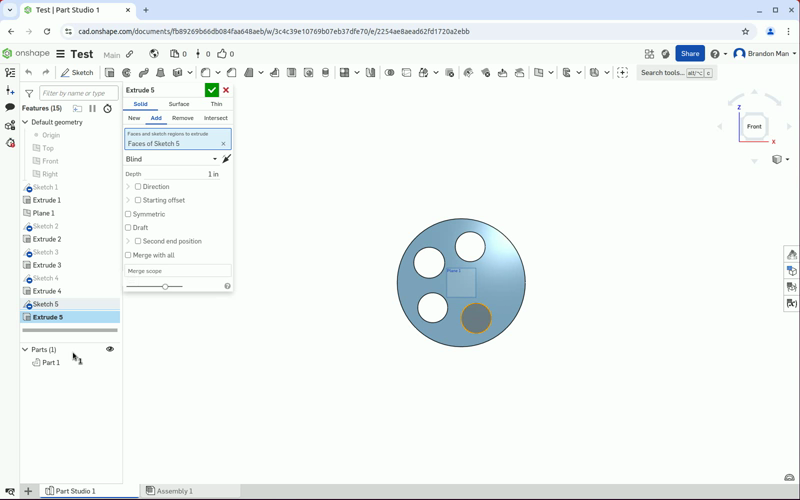
mouse_move(143, 106)
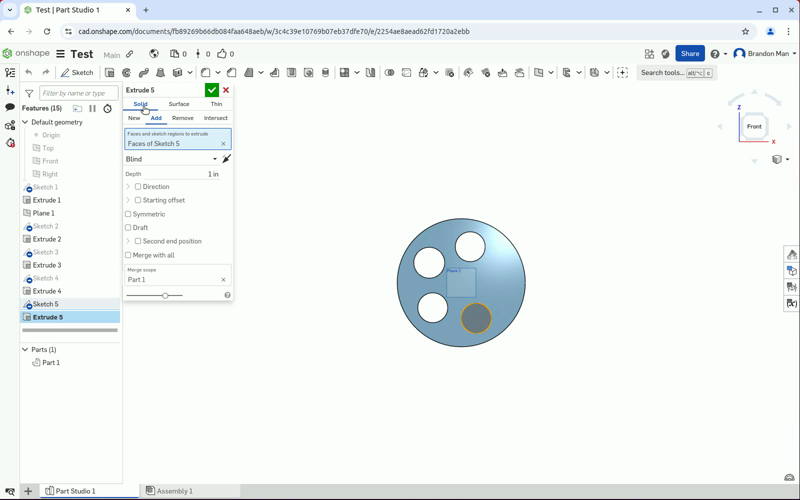
click(143, 106)
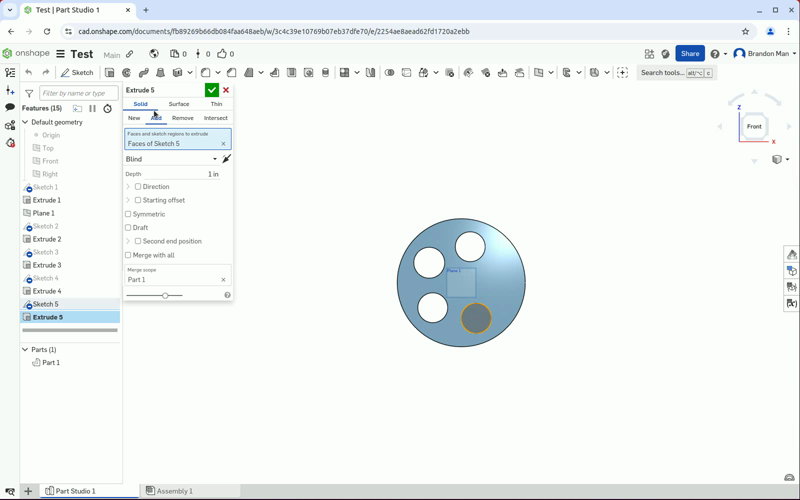
mouse_move(186, 120)
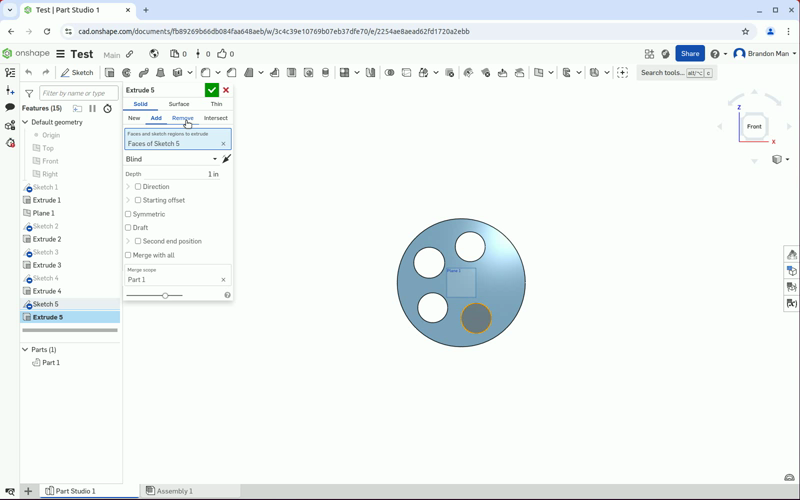
click(186, 120)
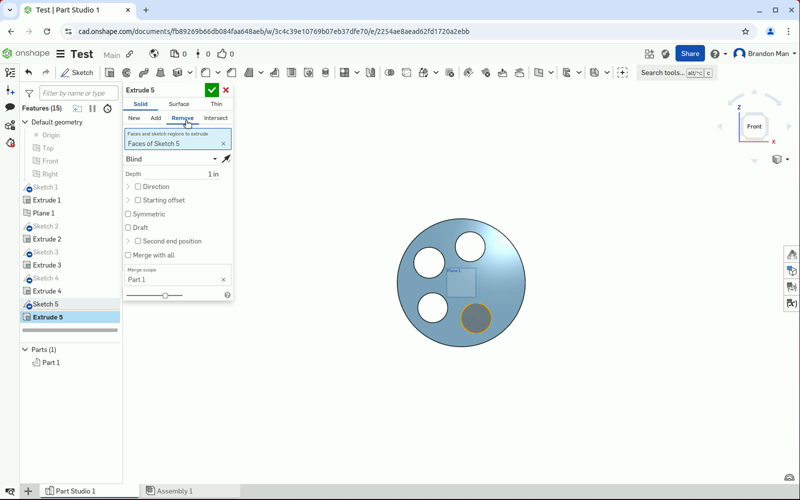
key(tab, 4)
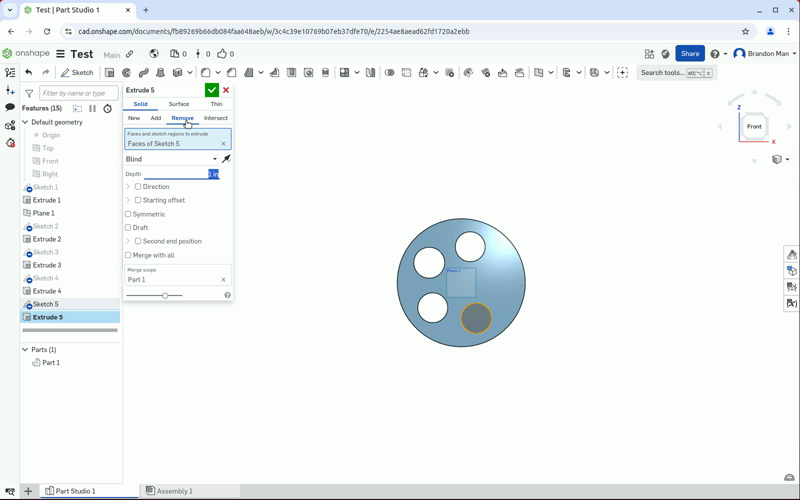
text(30.811)
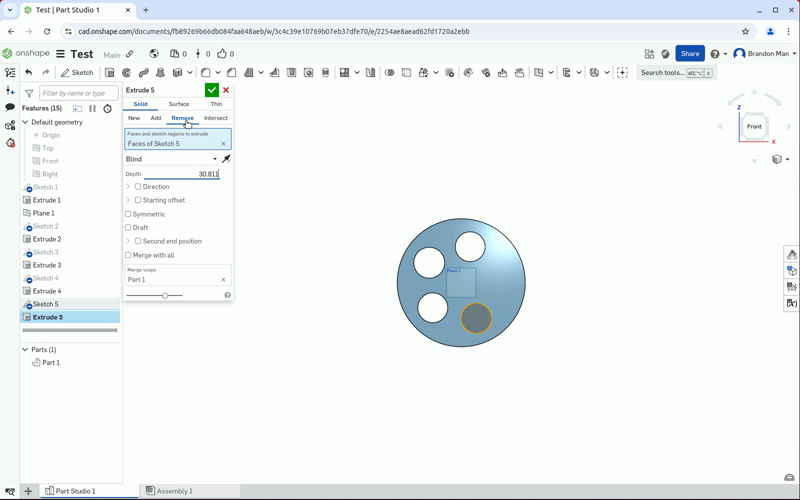
key(tab, 6)
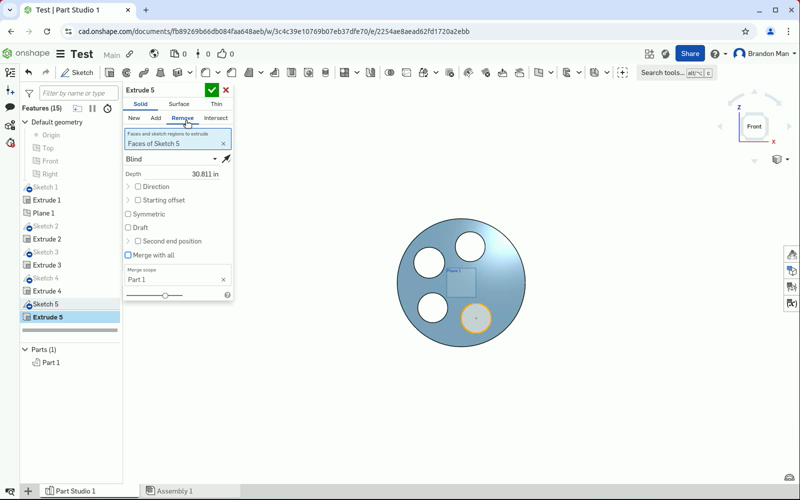
key(space)
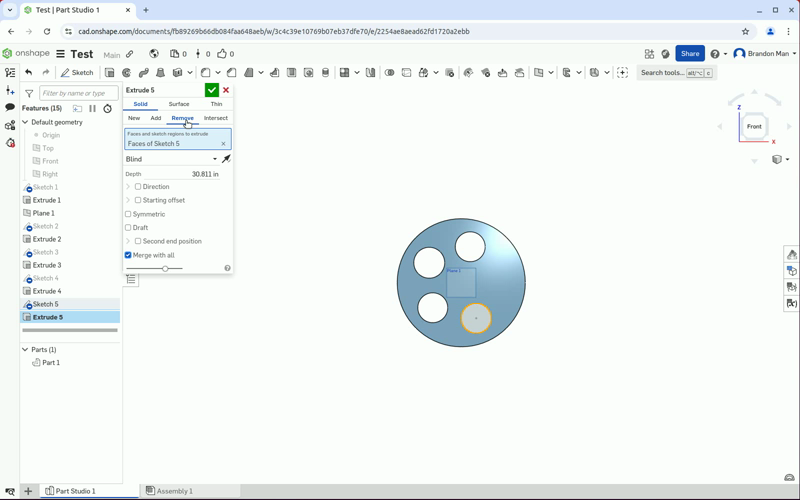
key(enter)
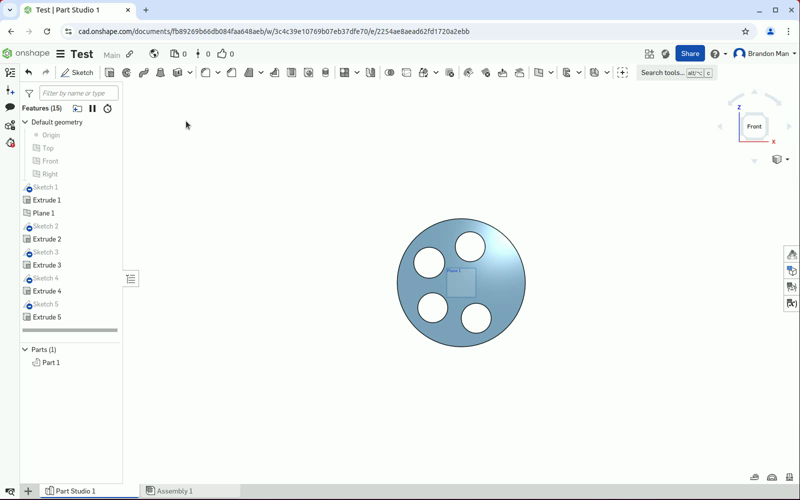
key(shift+h)
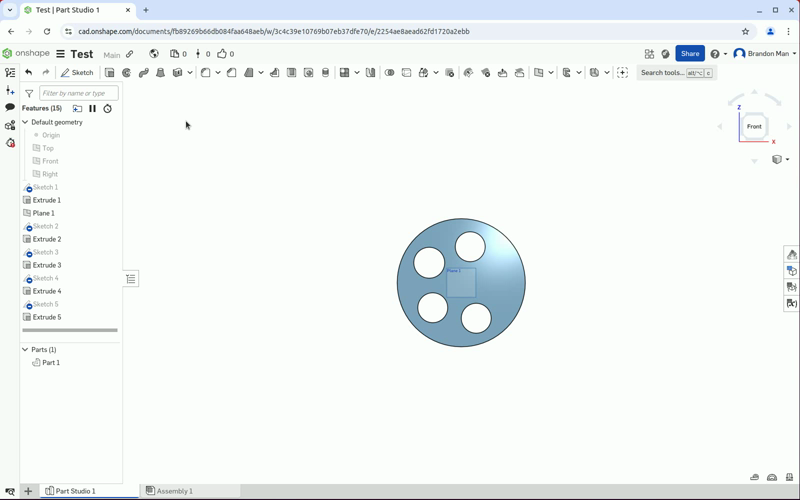
key(shift+h)
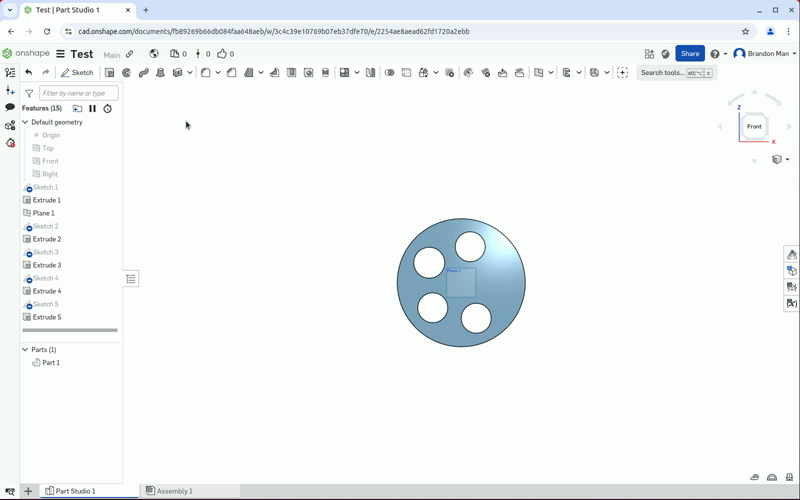
mouse_move(73, 189)
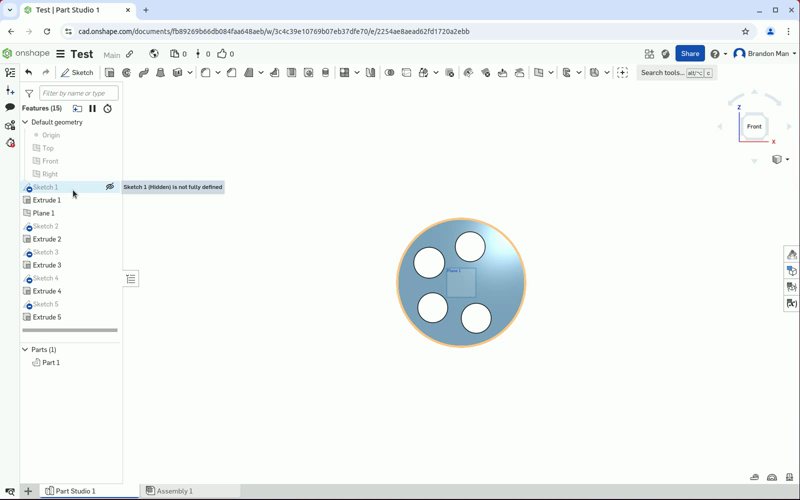
click(73, 189)
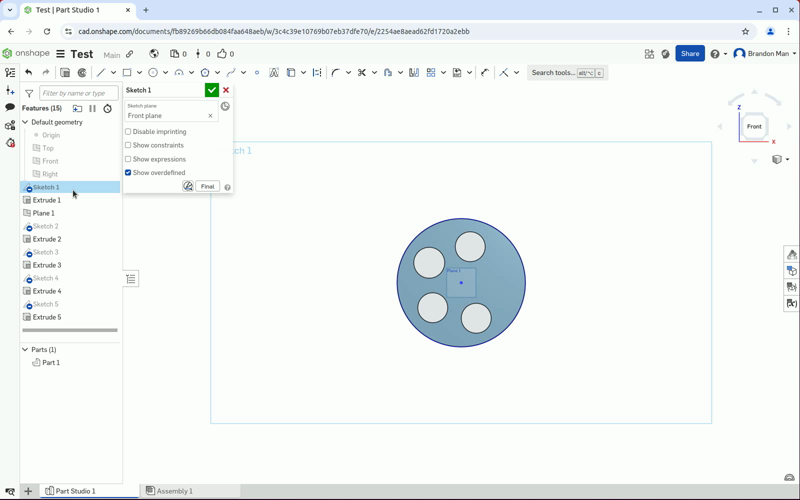
mouse_move(229, 92)
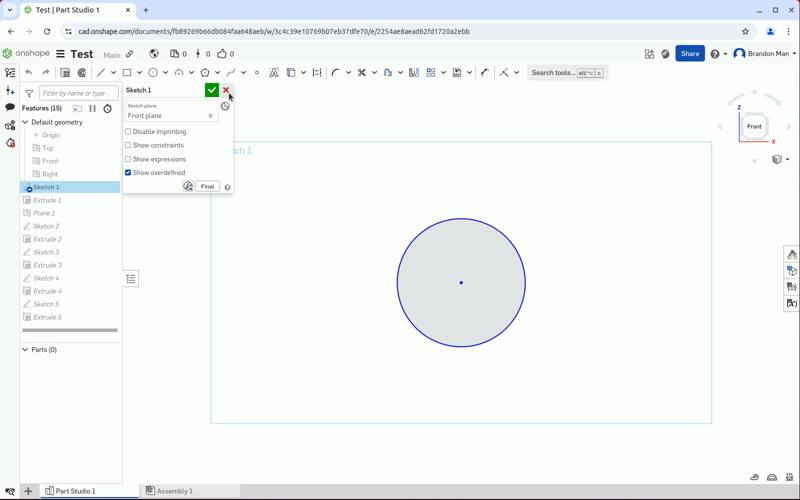
click(229, 92)
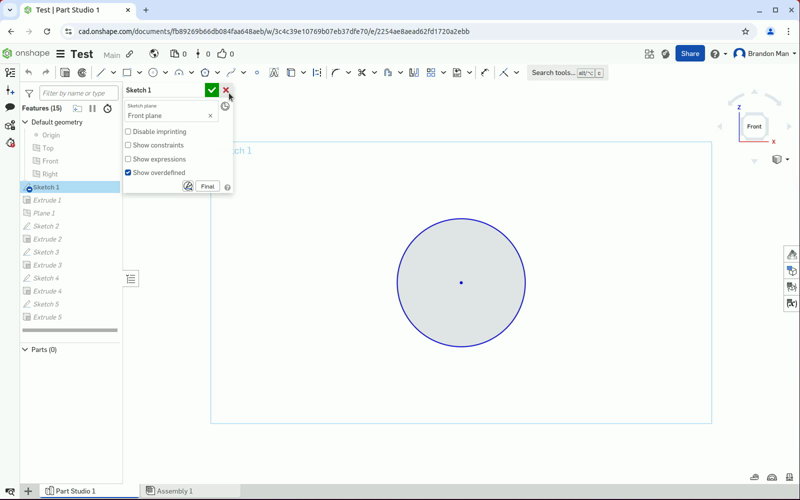
key(shift+s)
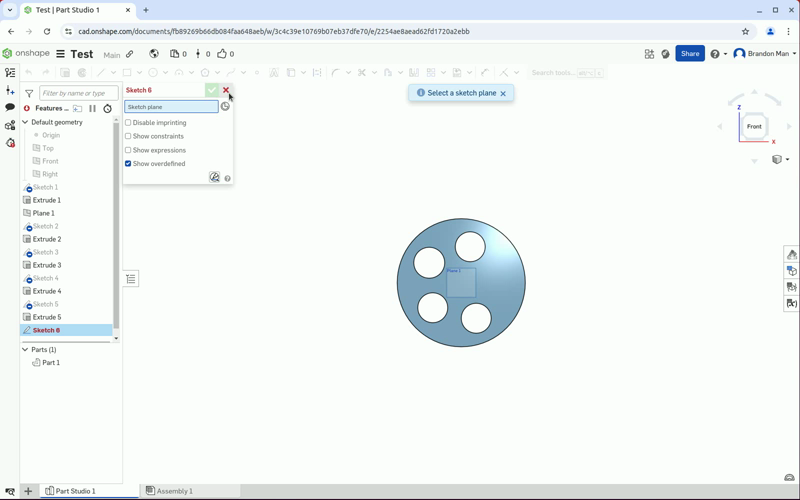
mouse_move(69, 215)
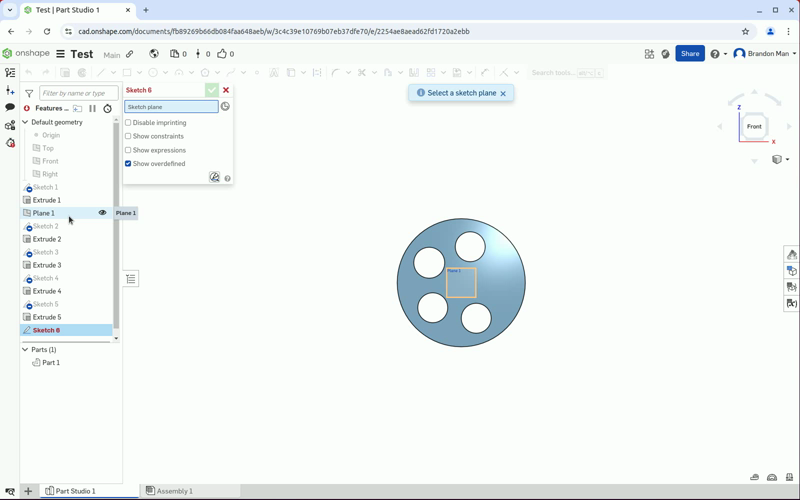
click(69, 215)
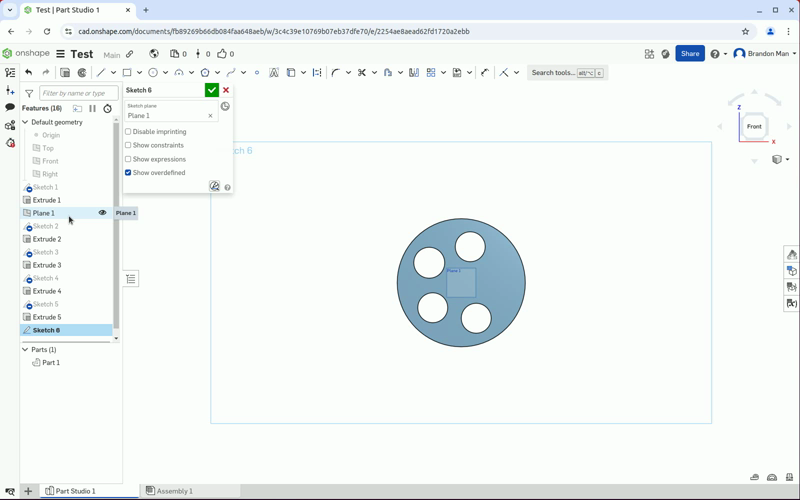
mouse_move(73, 352)
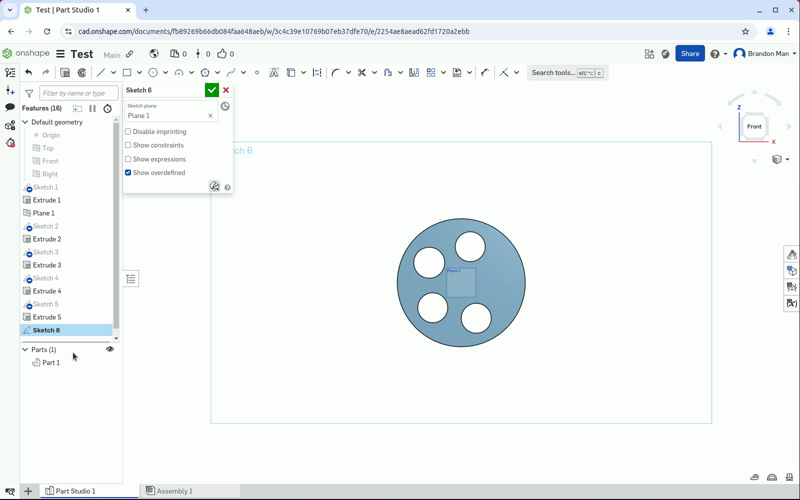
key(y)
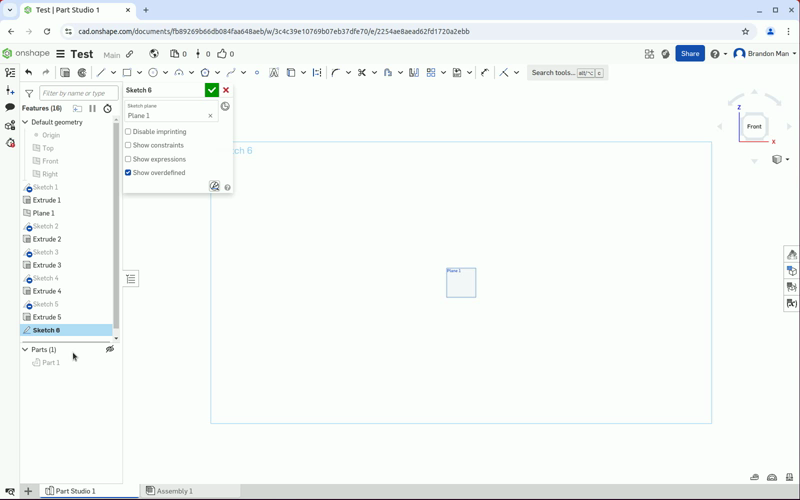
key(c)
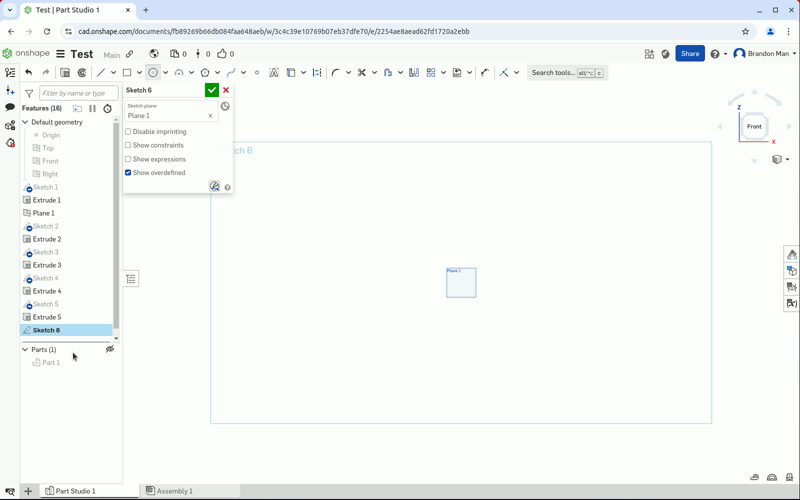
key_down(shift)
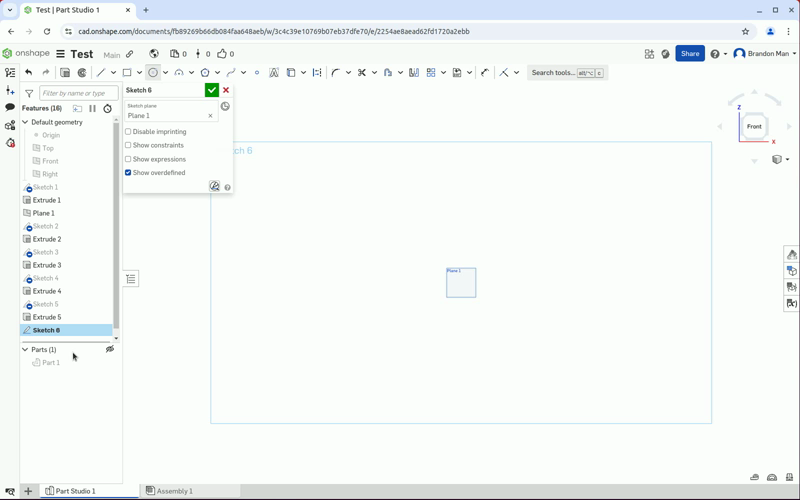
mouse_move(498, 280)
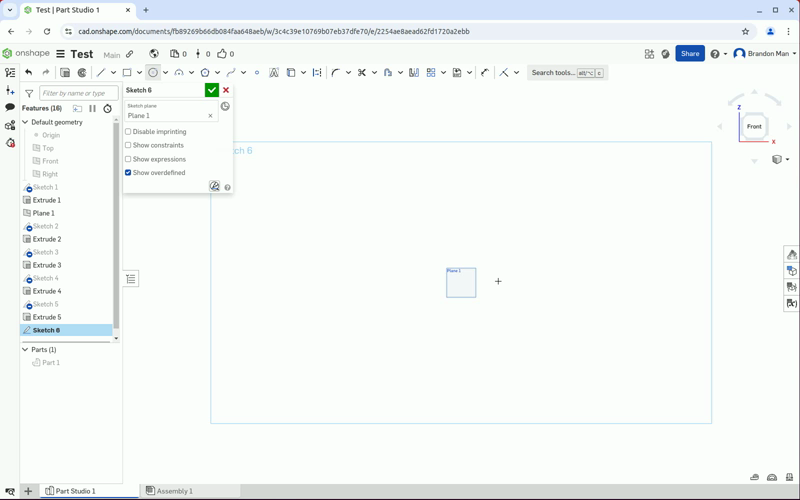
click(498, 280)
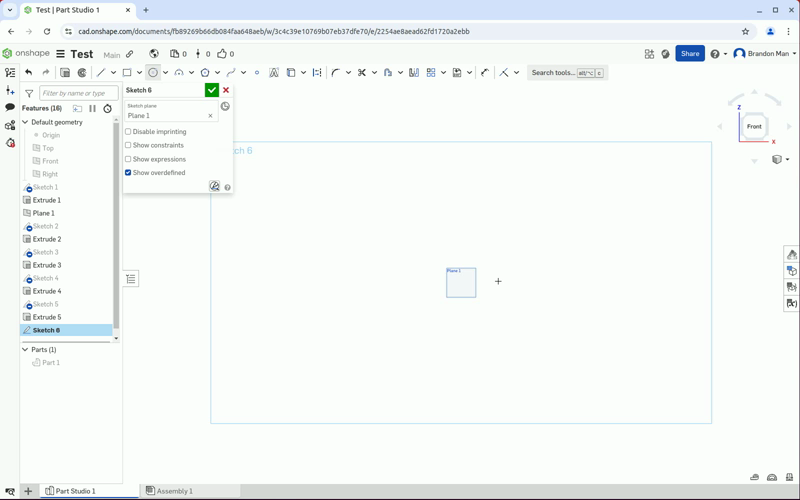
key_up(shift)
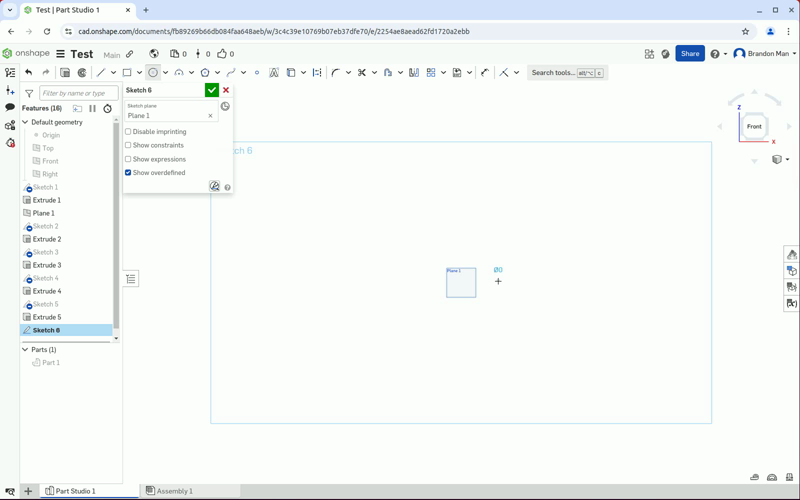
mouse_move(513, 280)
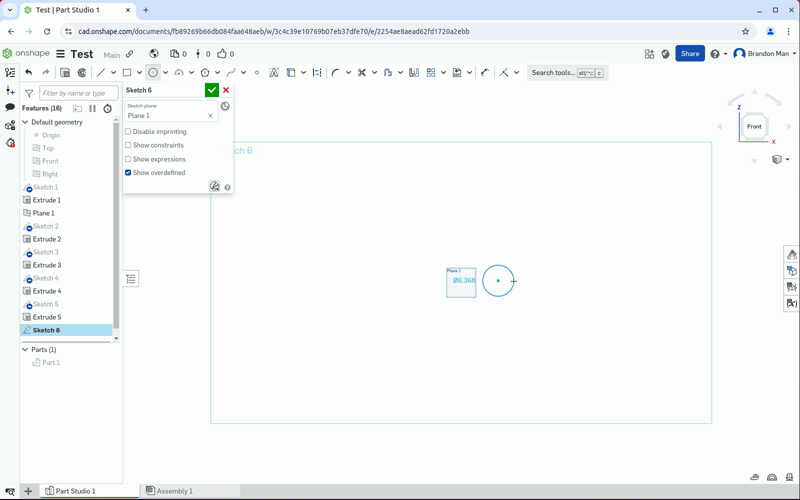
click(513, 280)
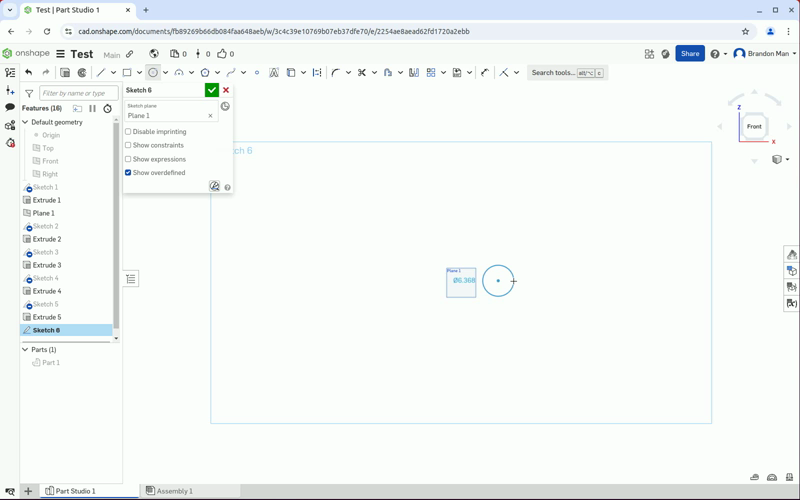
key(esc)
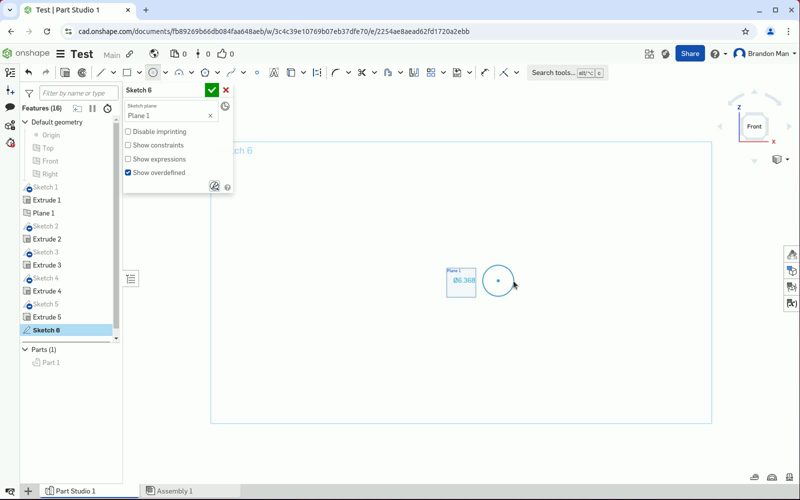
mouse_move(487, 282)
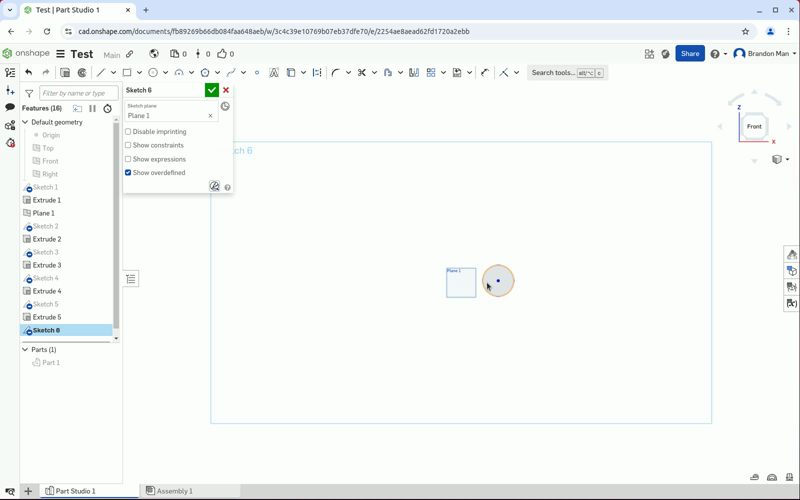
scroll(6)
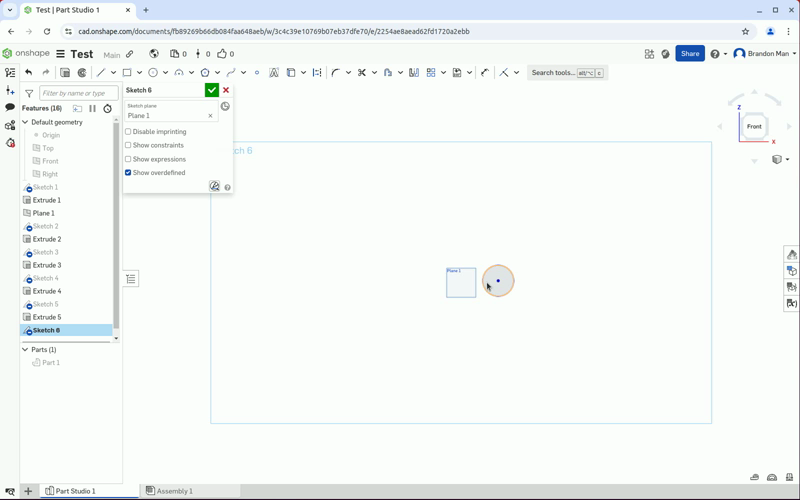
scroll(6)
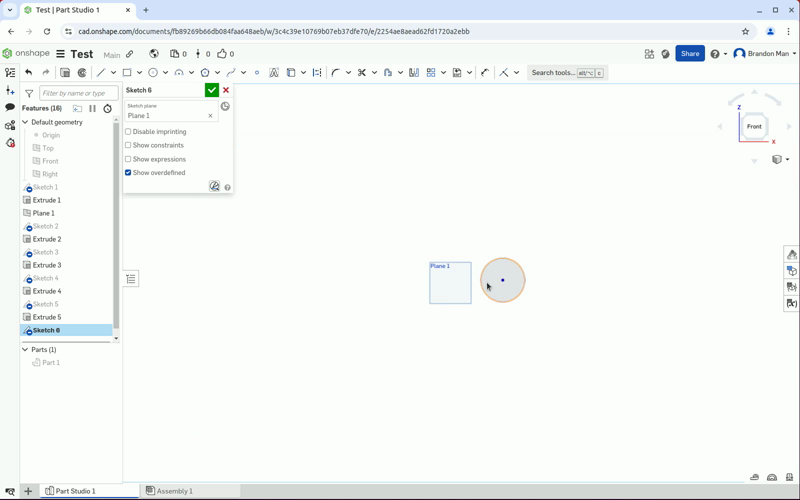
scroll(6)
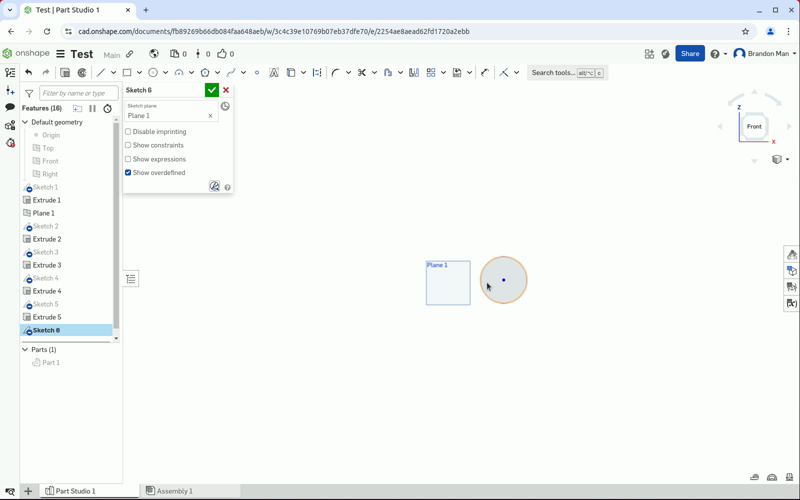
scroll(6)
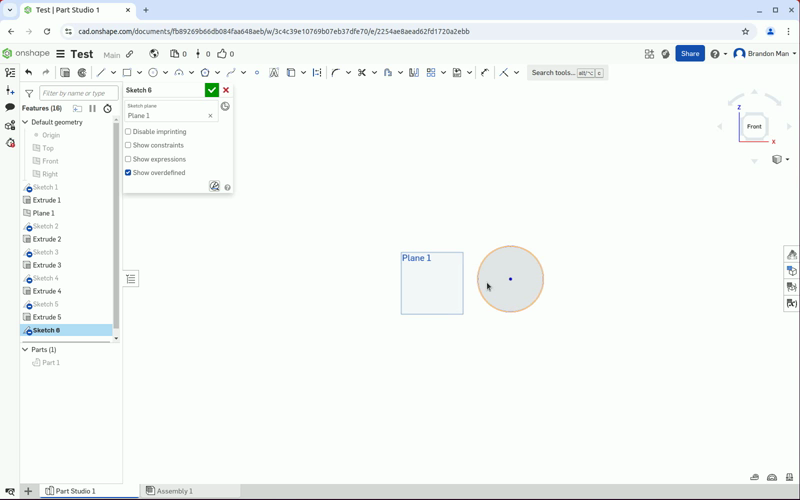
scroll(6)
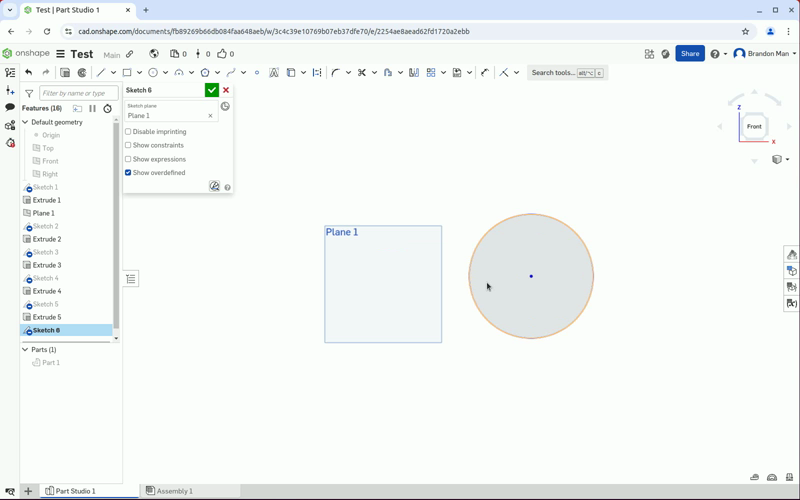
scroll(6)
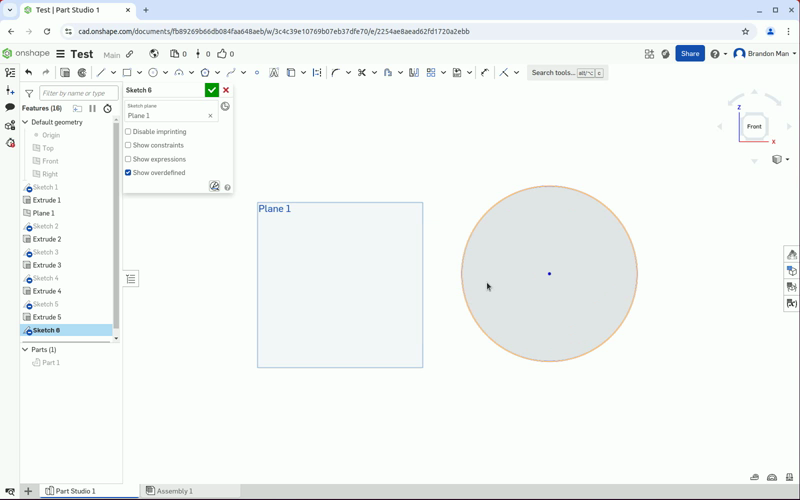
scroll(6)
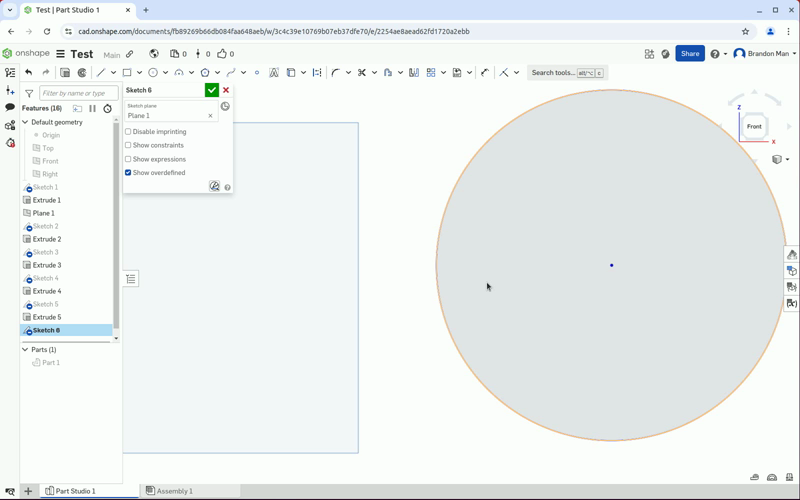
click(487, 282)
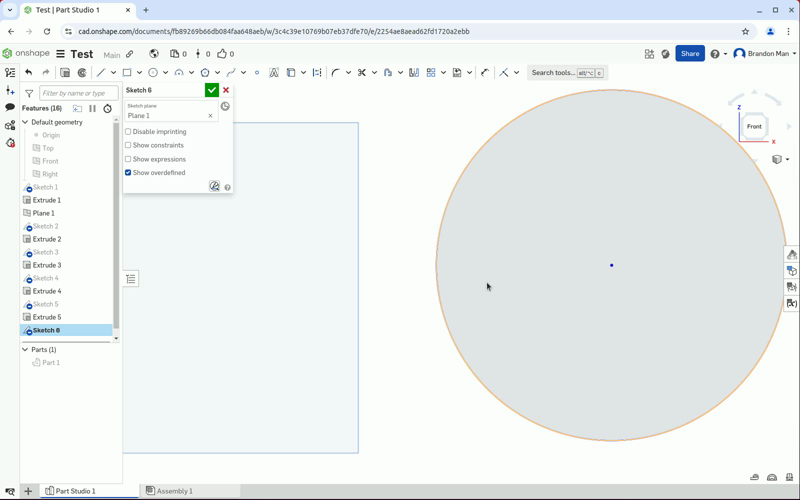
scroll(-6)
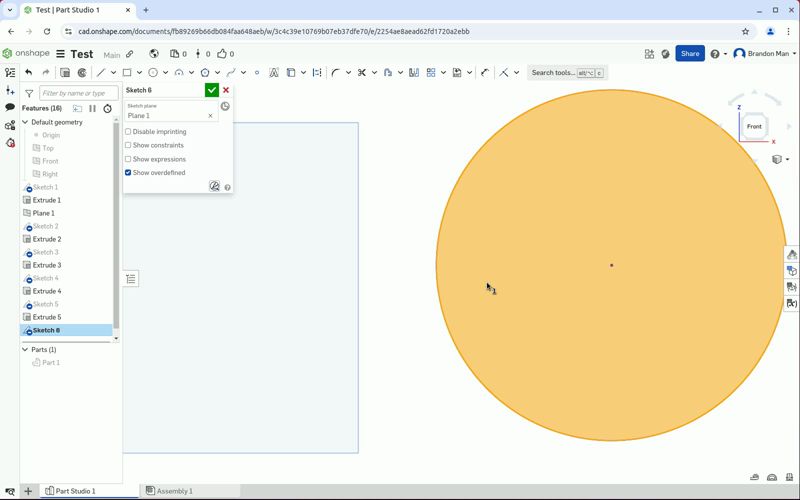
scroll(-6)
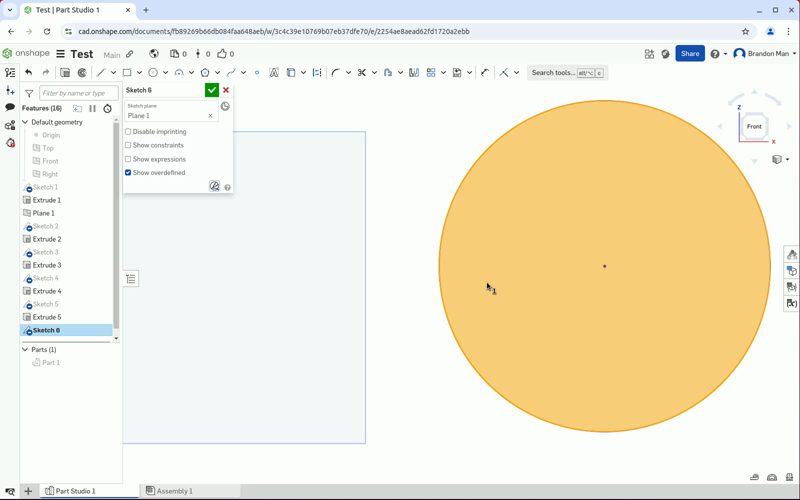
scroll(-6)
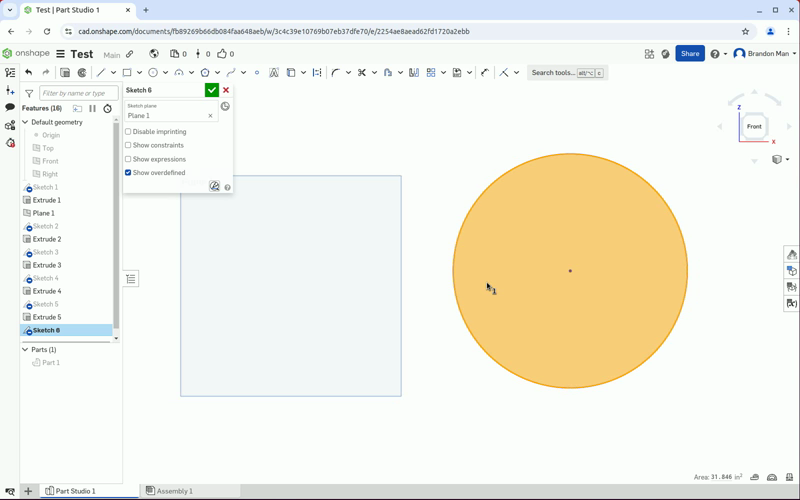
scroll(-6)
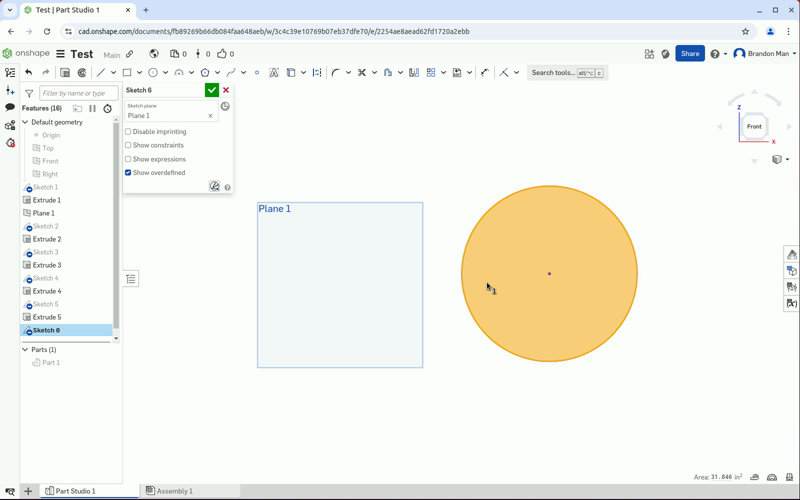
scroll(-6)
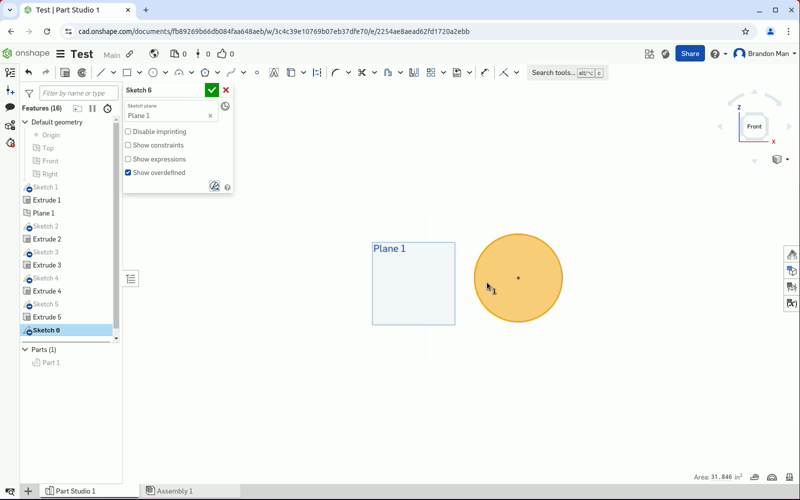
scroll(-6)
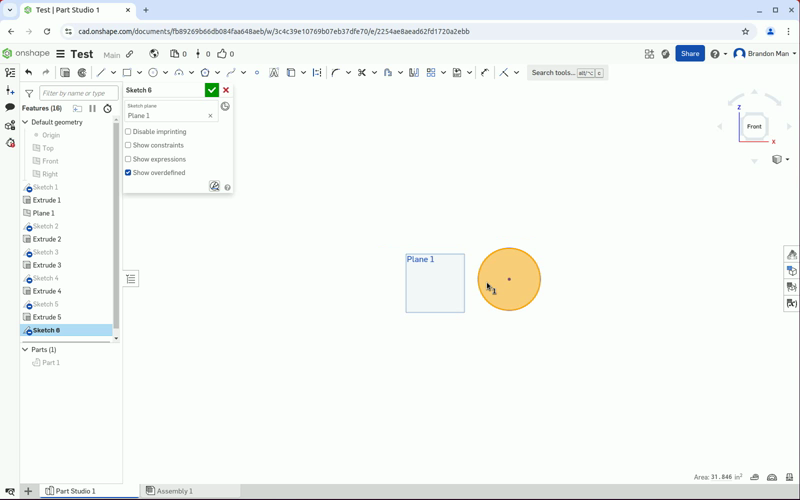
scroll(-6)
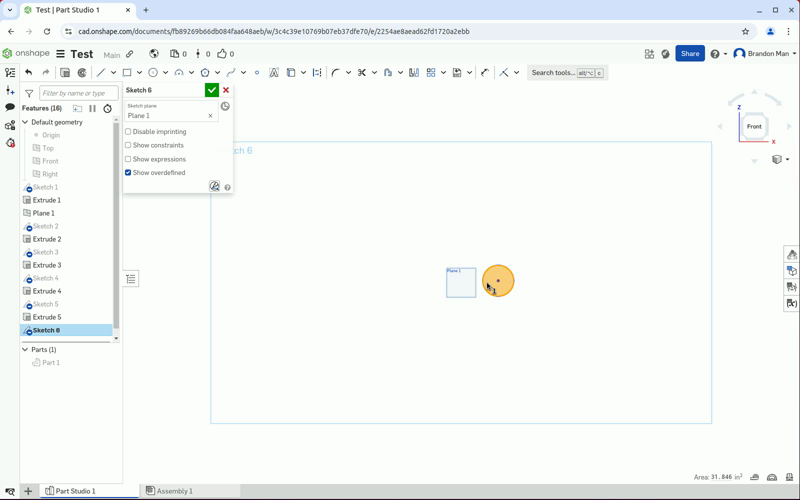
mouse_move(73, 352)
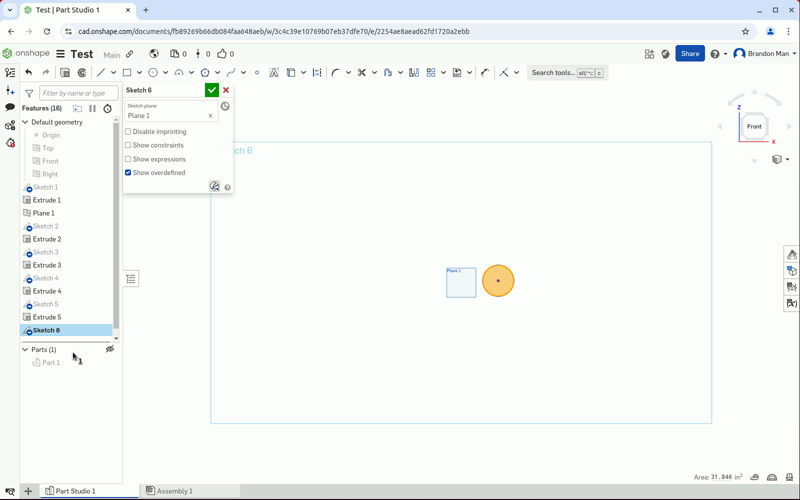
key(shift+y)
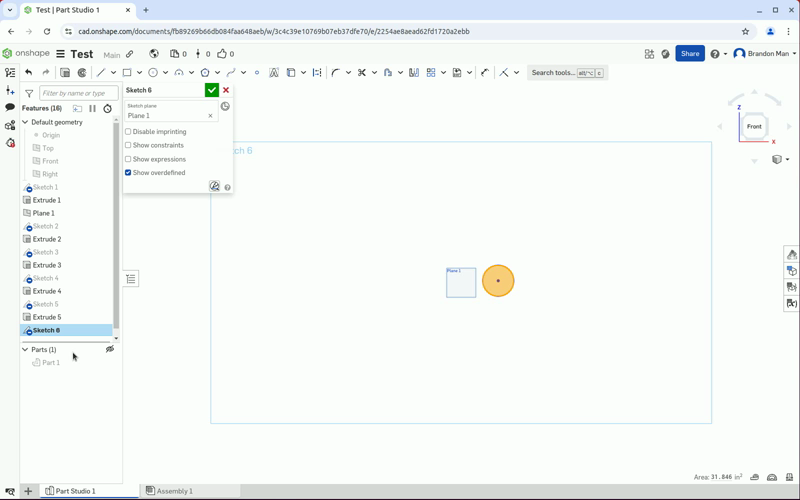
key(shift+e)
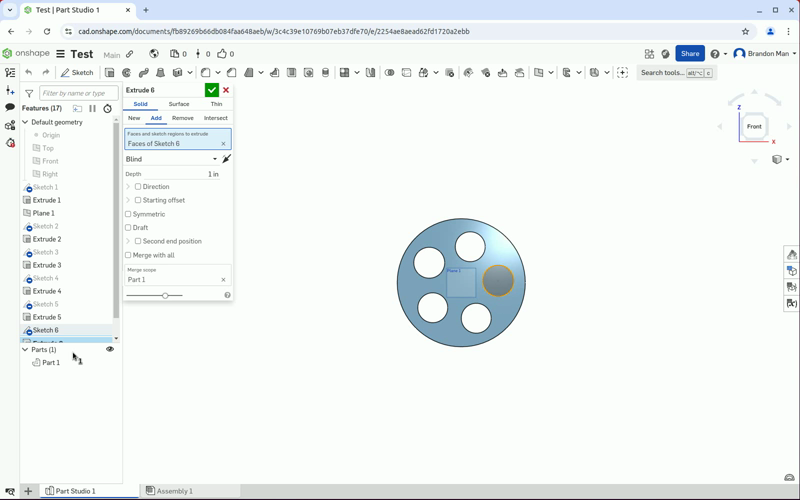
mouse_move(143, 106)
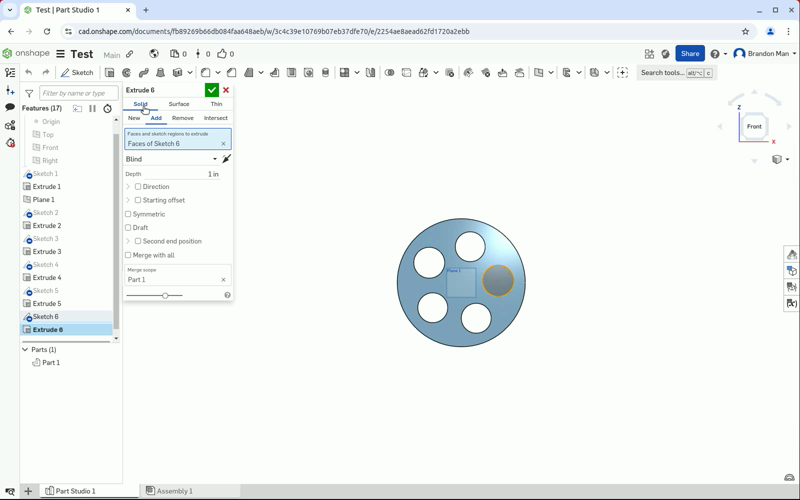
click(143, 106)
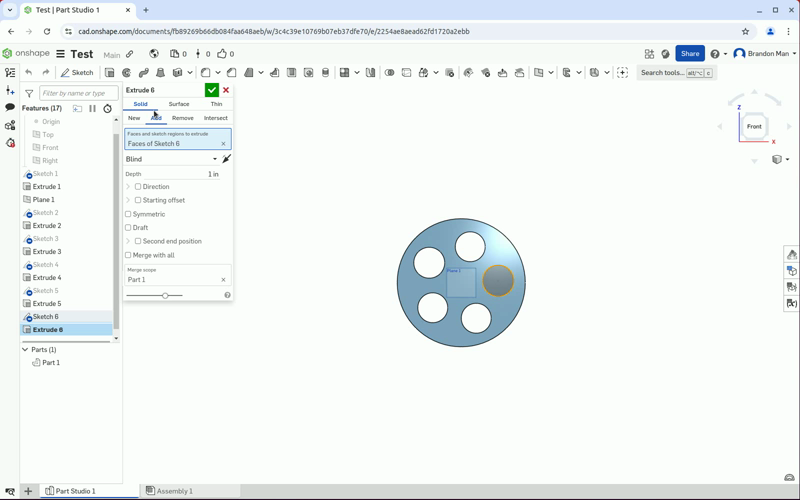
mouse_move(186, 120)
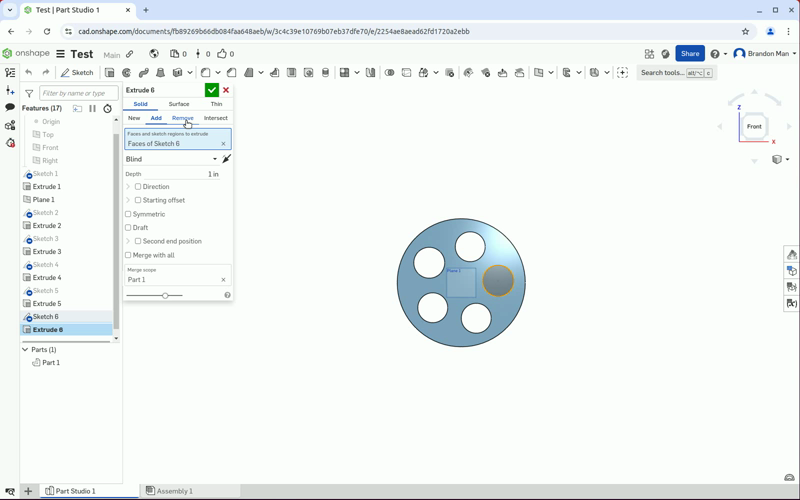
click(186, 120)
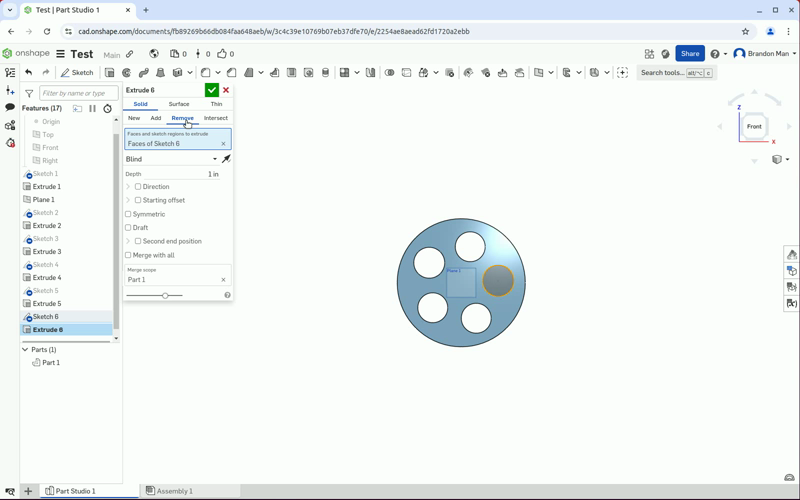
key(tab, 4)
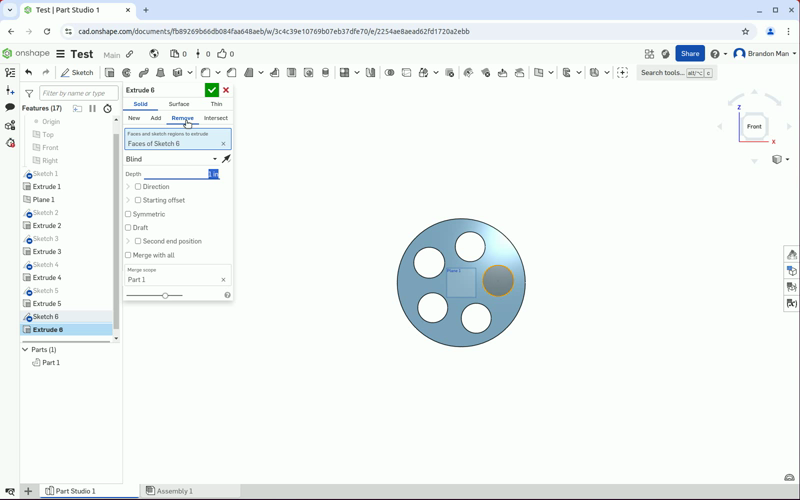
text(30.811)
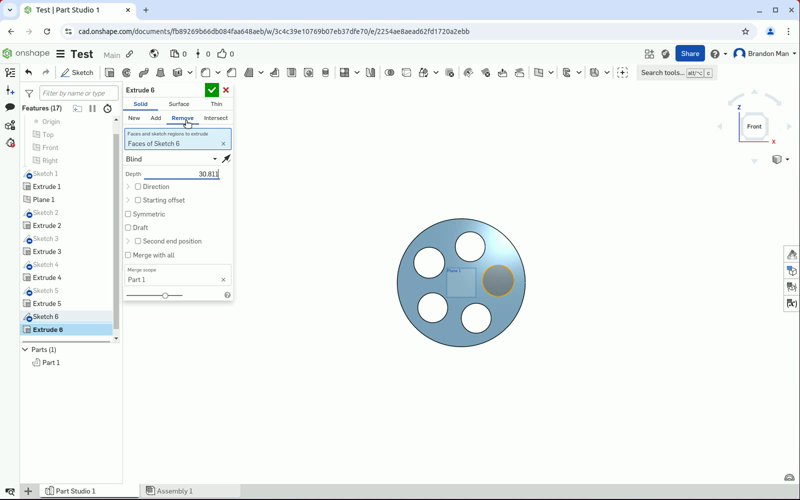
key(tab, 6)
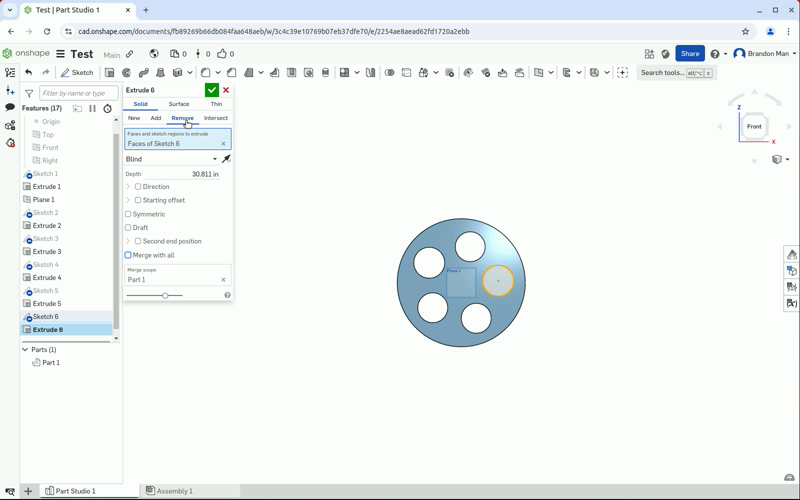
key(space)
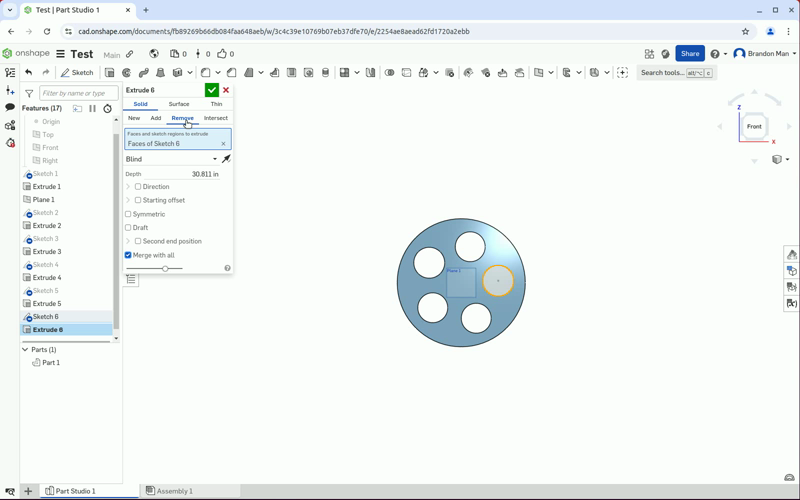
key(enter)
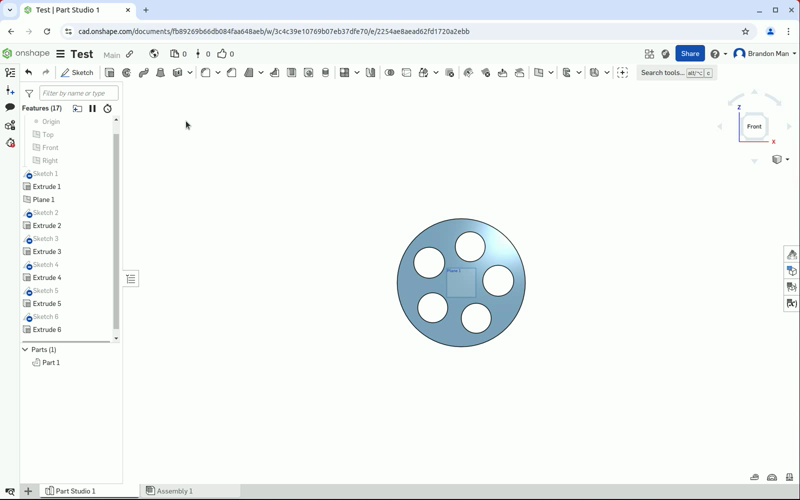
key(shift+h)
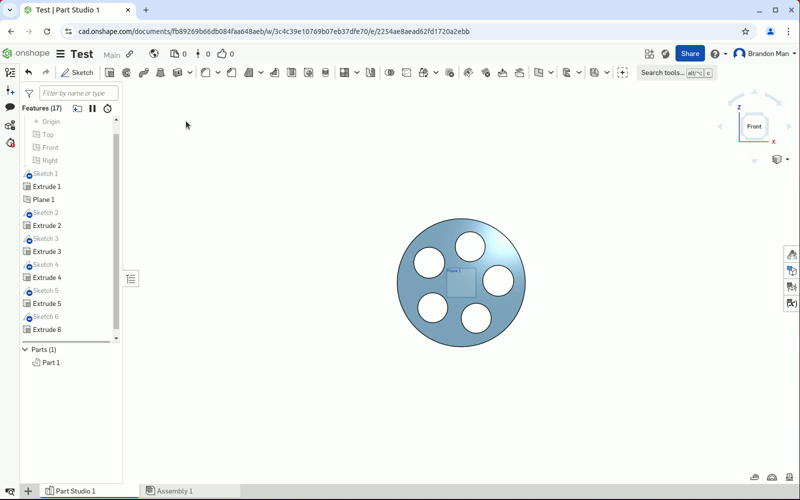
key(shift+h)
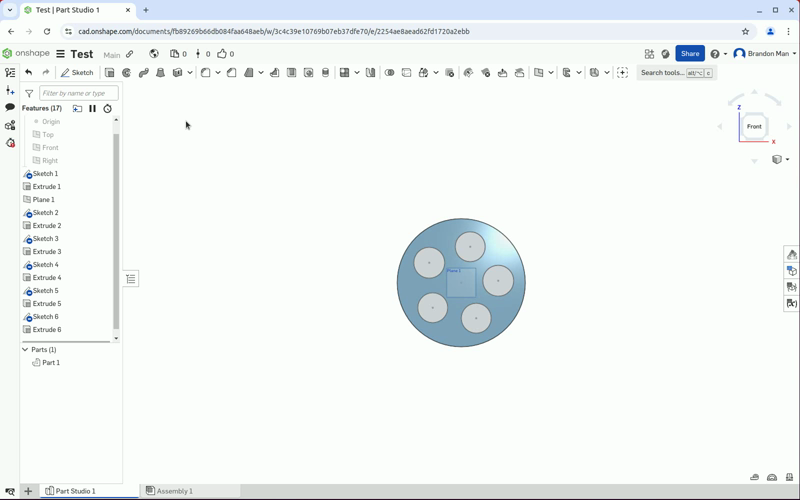
key(shift+7)
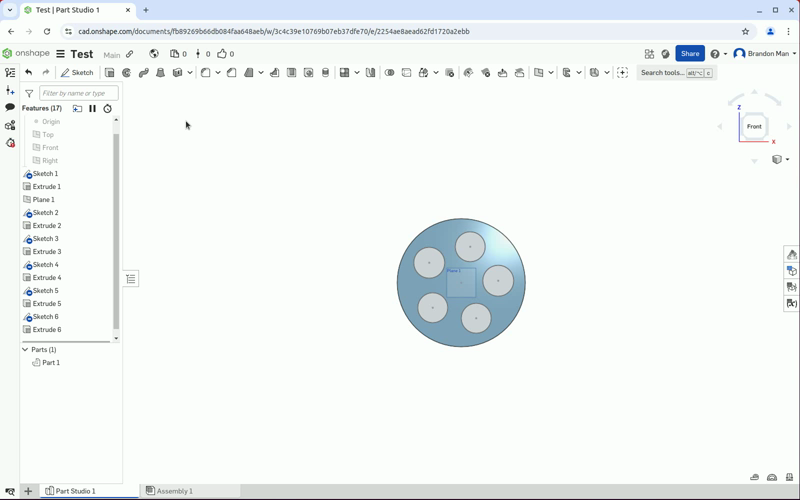
key(left, 2)
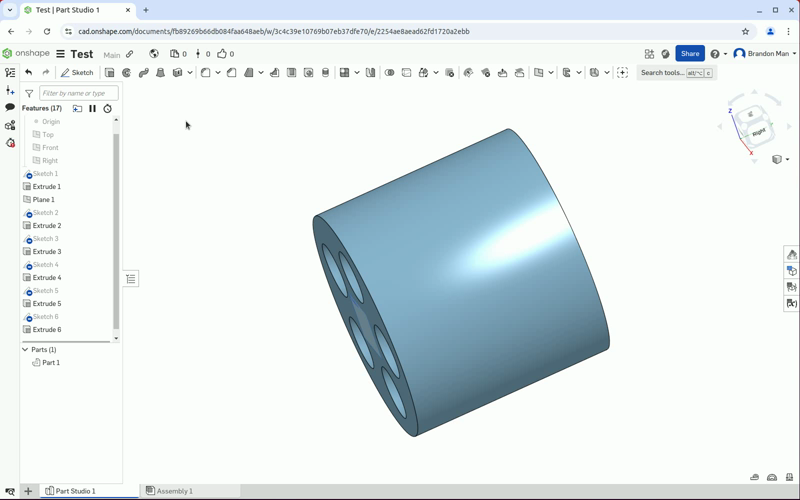
key(down, 2)
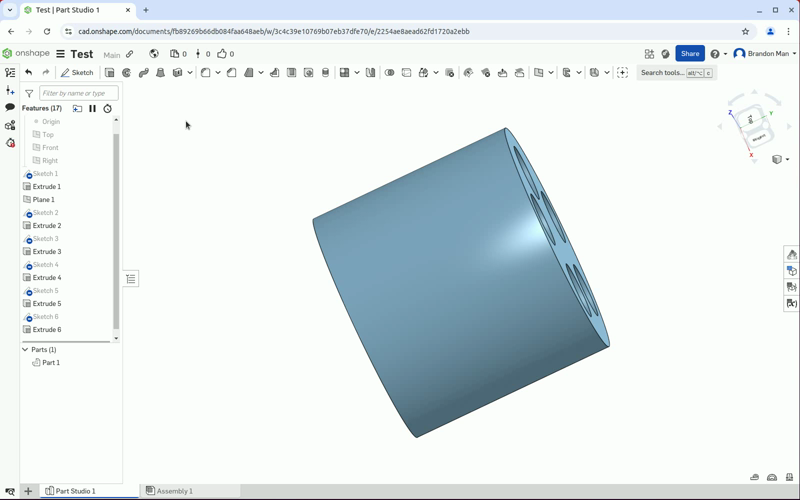
key(up, 2)
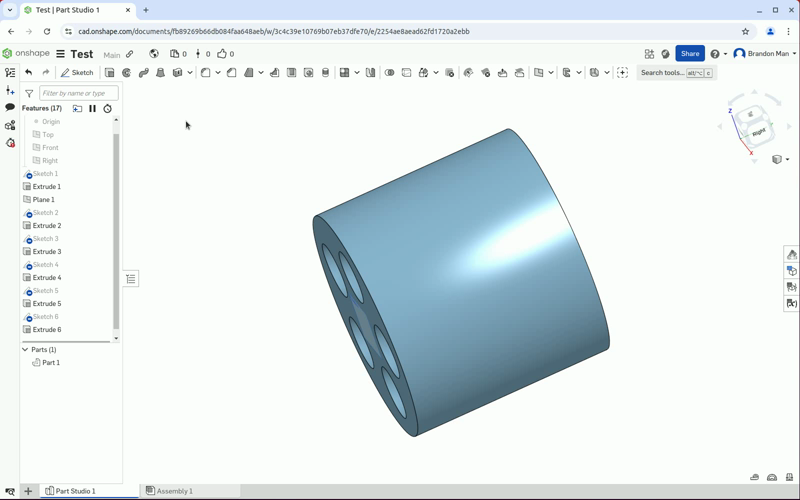
key(right, 2)
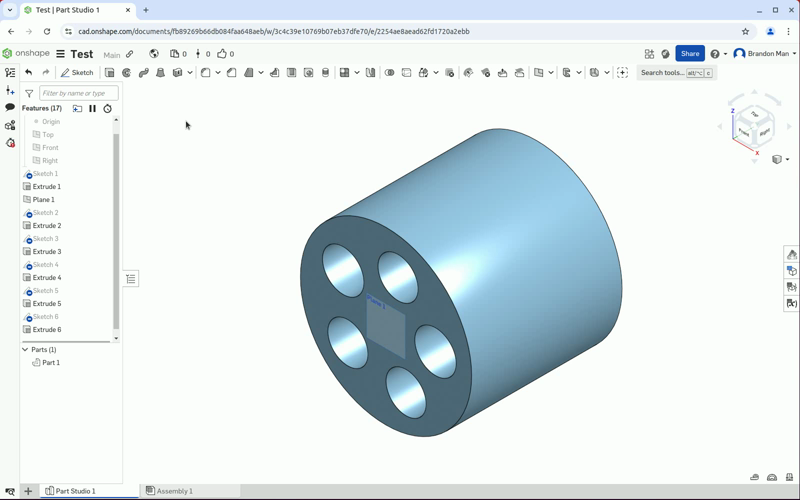
mouse_move(69, 176)
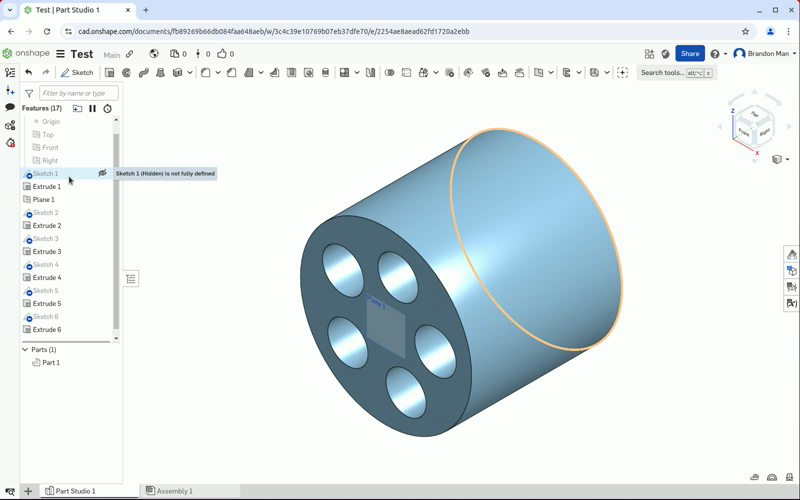
click(69, 176)